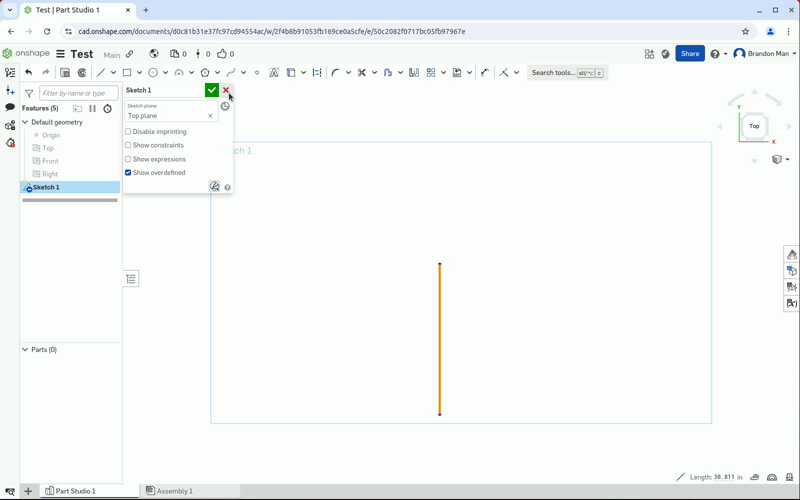
key(shift+h)
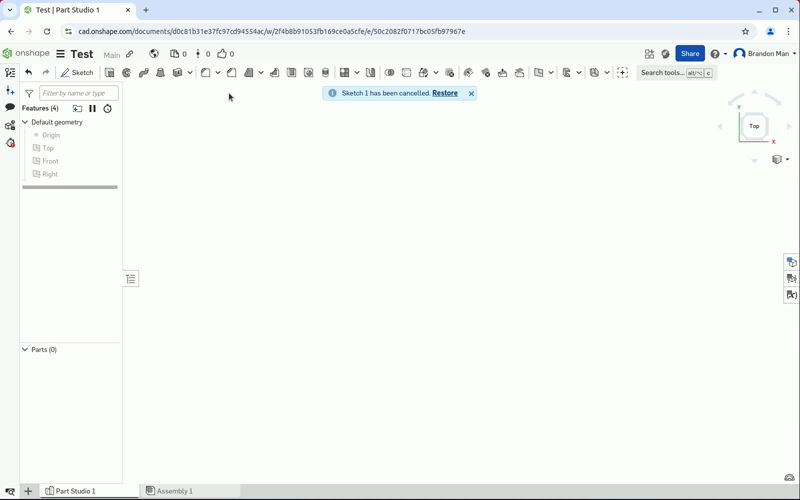
mouse_move(73, 352)
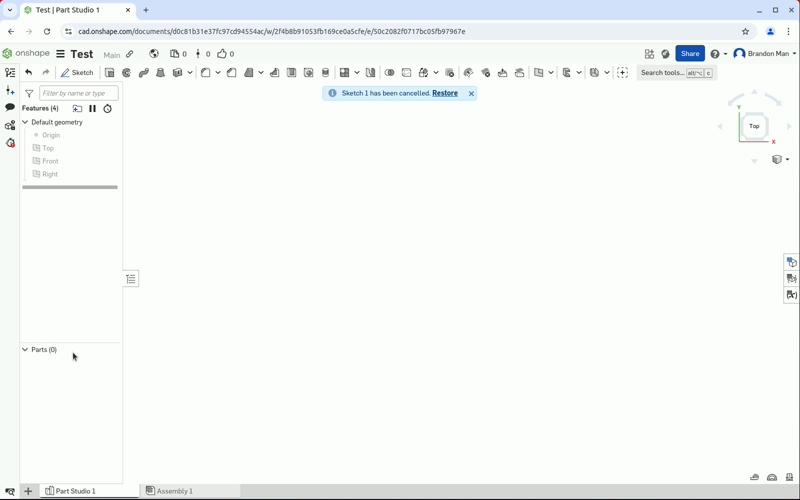
key(y)
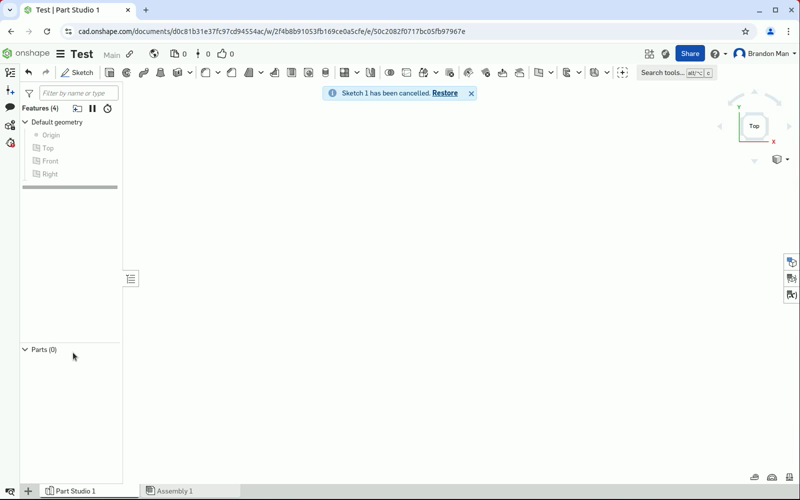
key(shift+p)
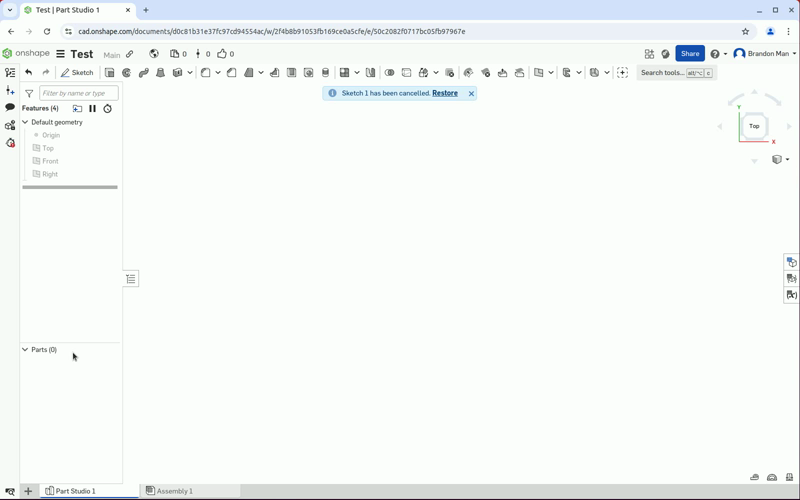
key(space)
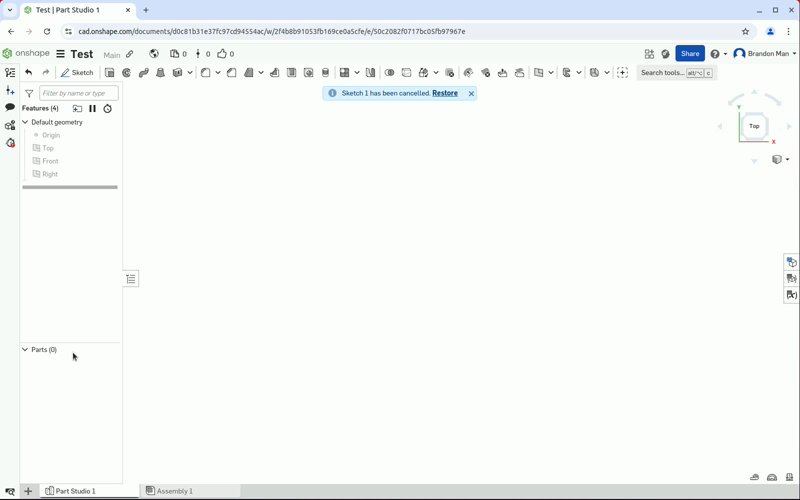
key_down(shift)
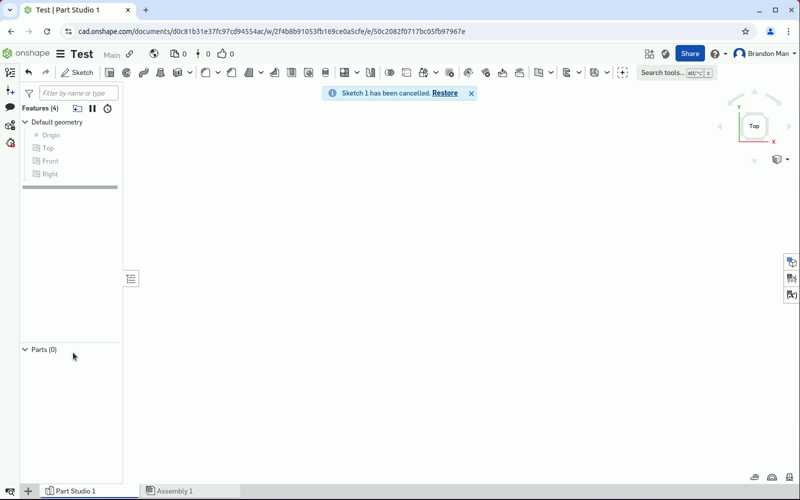
key(up)
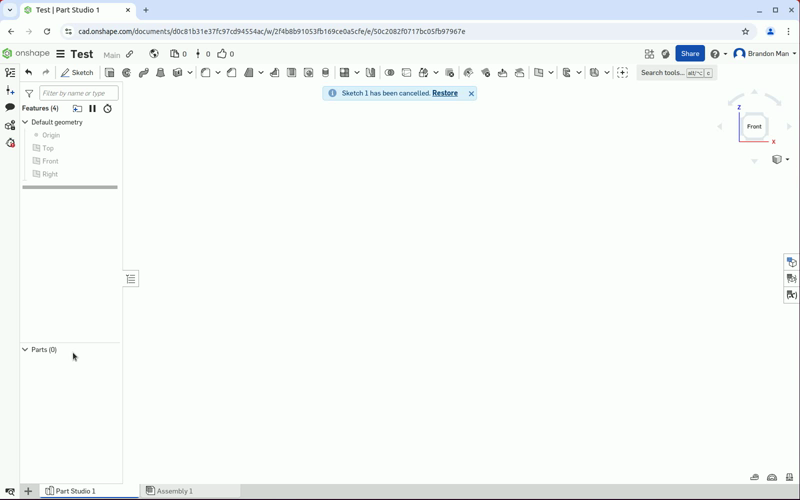
key_up(shift)
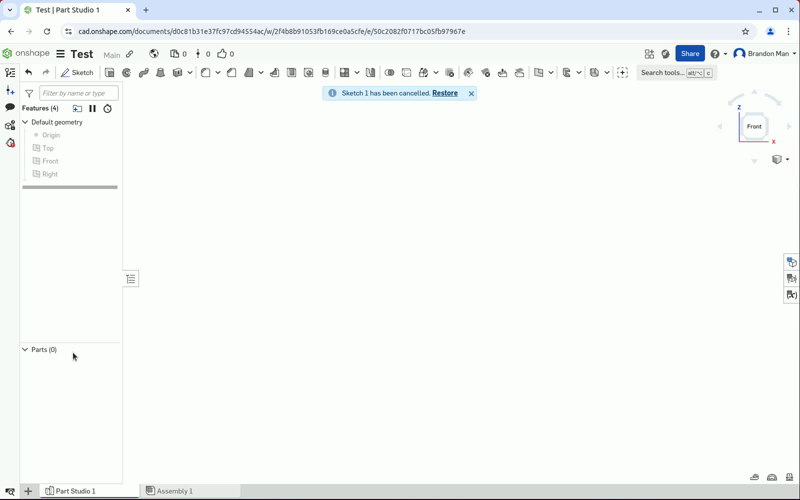
mouse_move(73, 352)
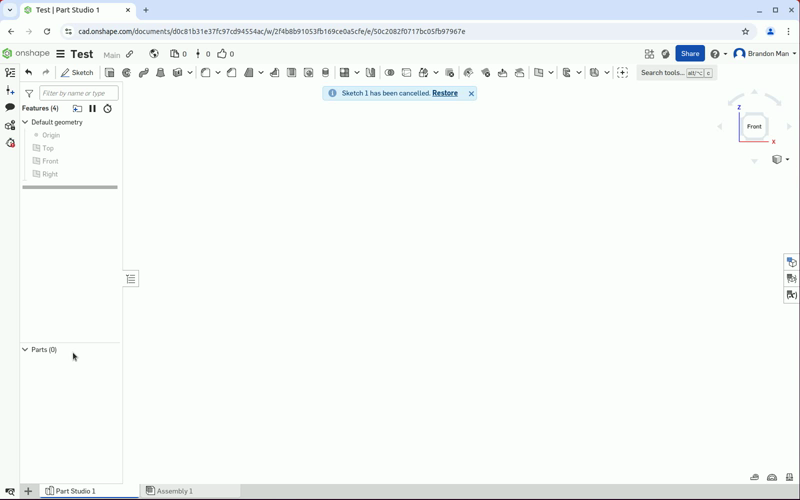
key(shift+y)
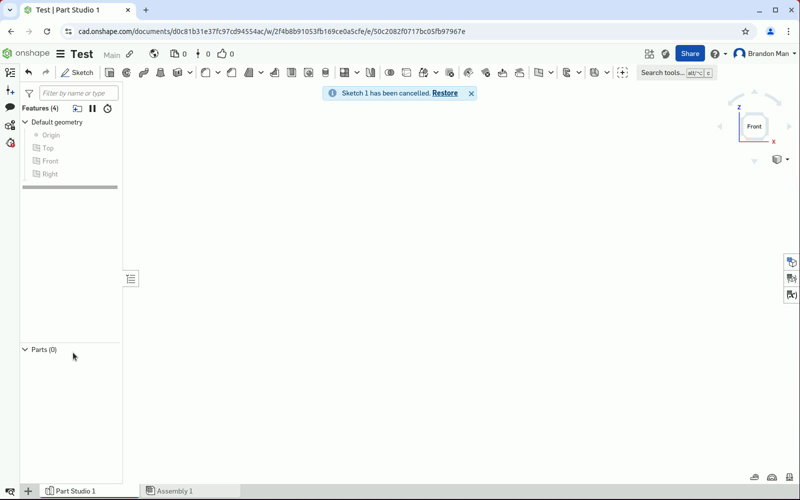
key(shift+s)
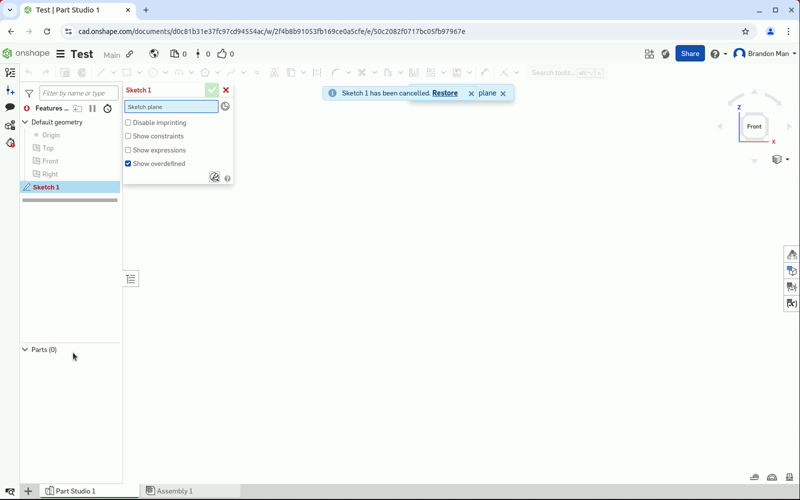
mouse_move(73, 163)
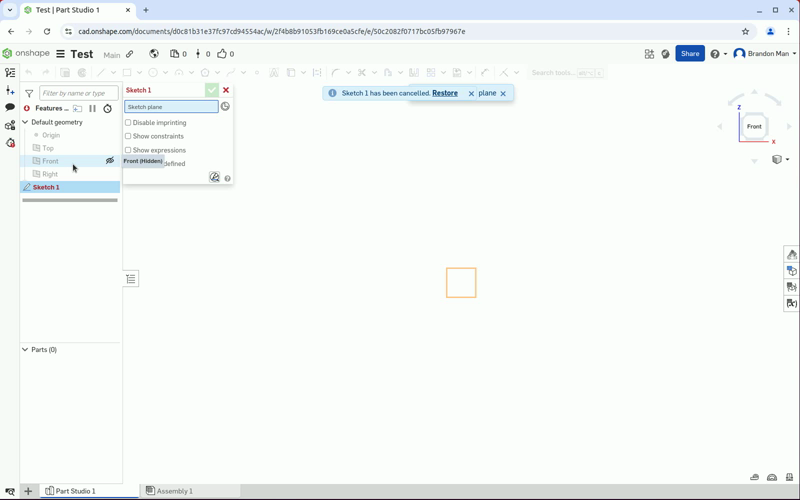
click(73, 163)
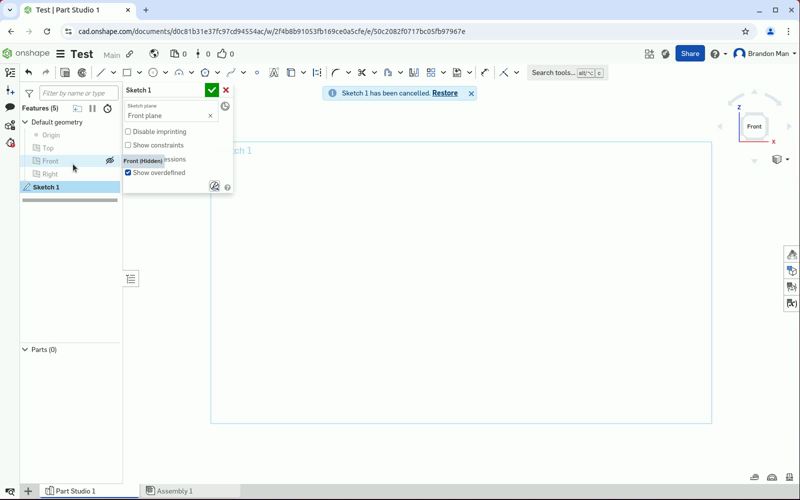
mouse_move(73, 352)
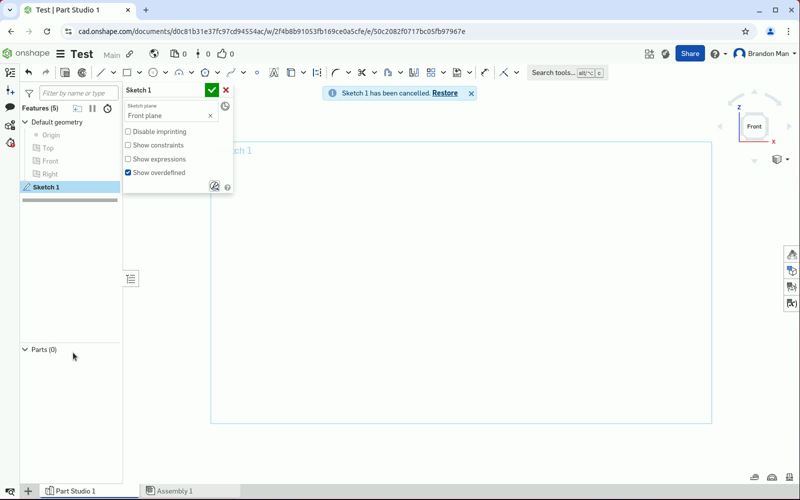
key(y)
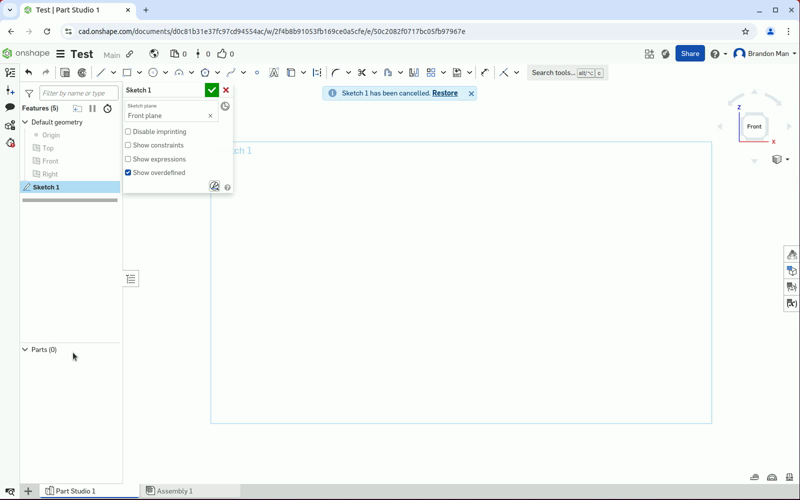
key(a)
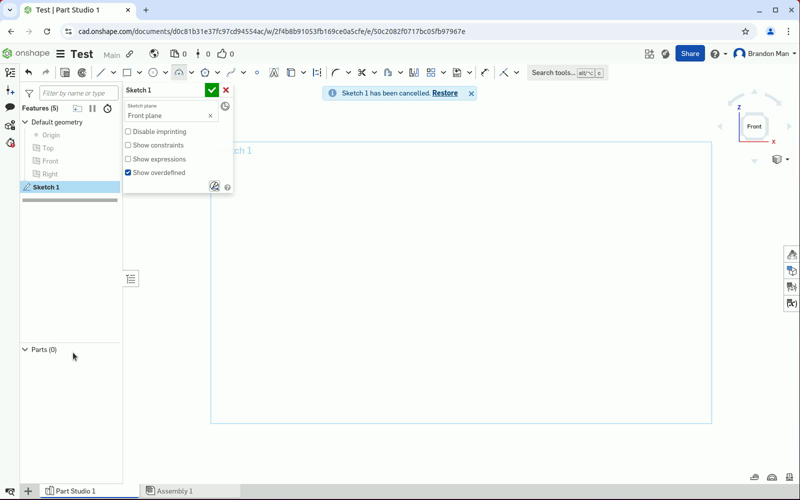
key_down(shift)
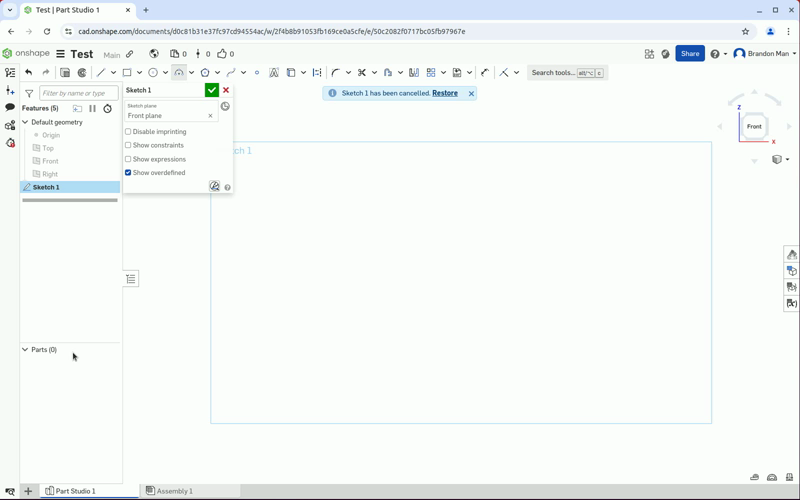
mouse_move(460, 282)
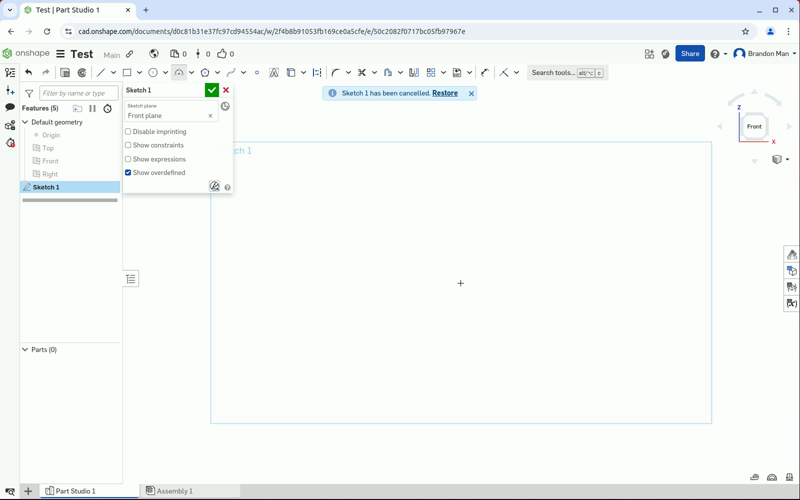
click(460, 282)
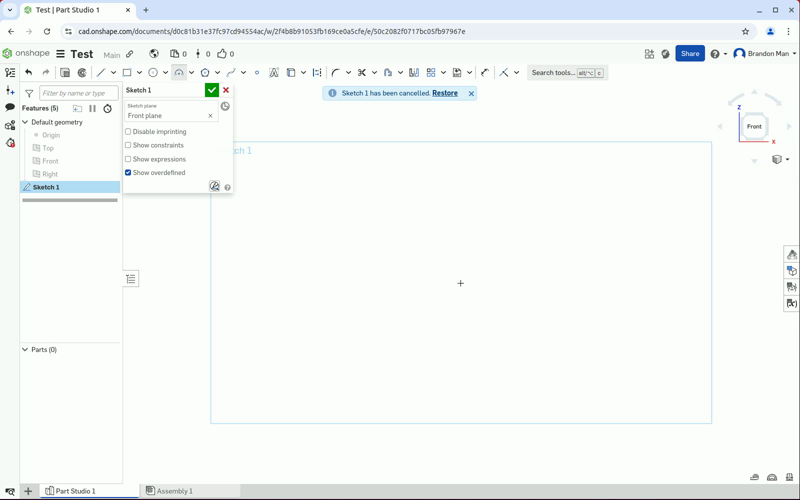
key_up(shift)
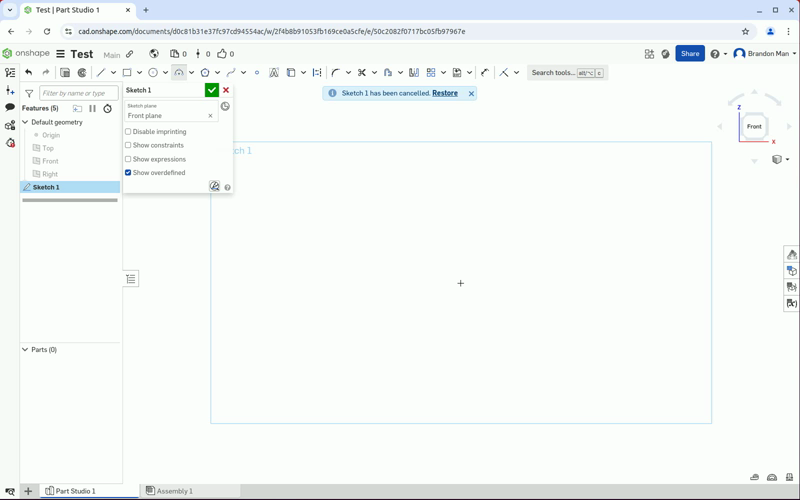
key_down(shift)
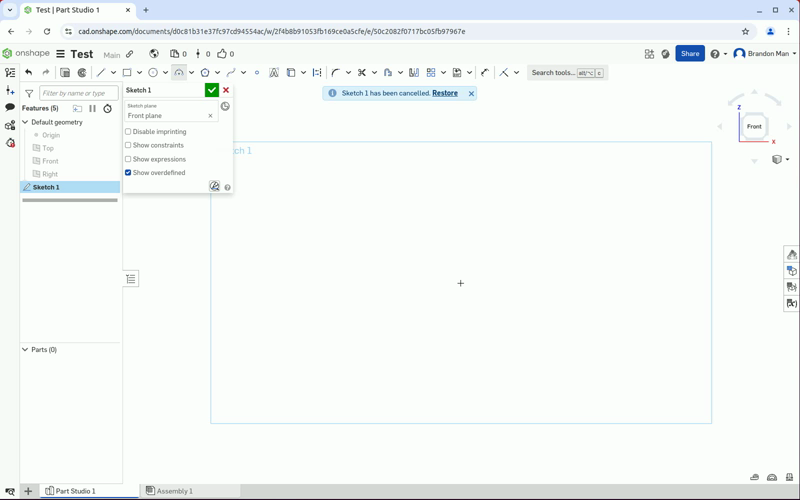
mouse_move(494, 282)
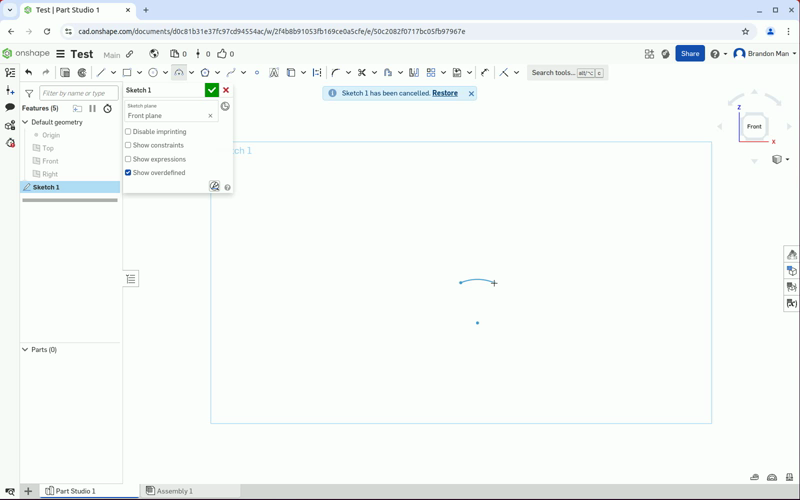
click(494, 282)
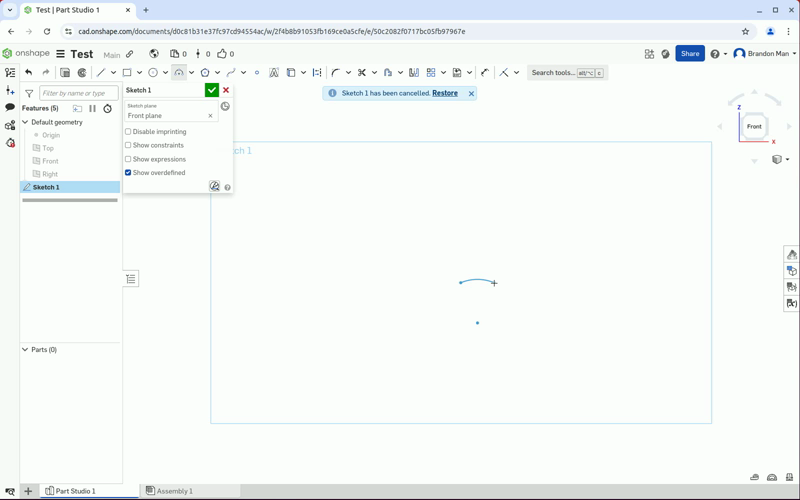
mouse_move(477, 291)
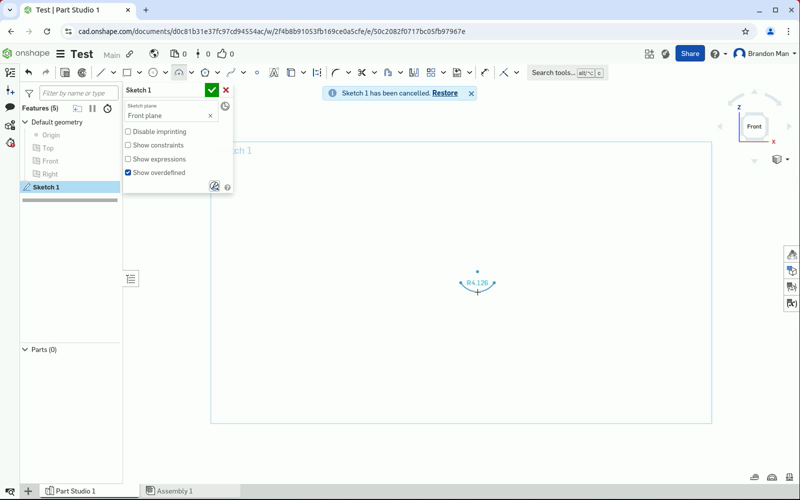
click(477, 291)
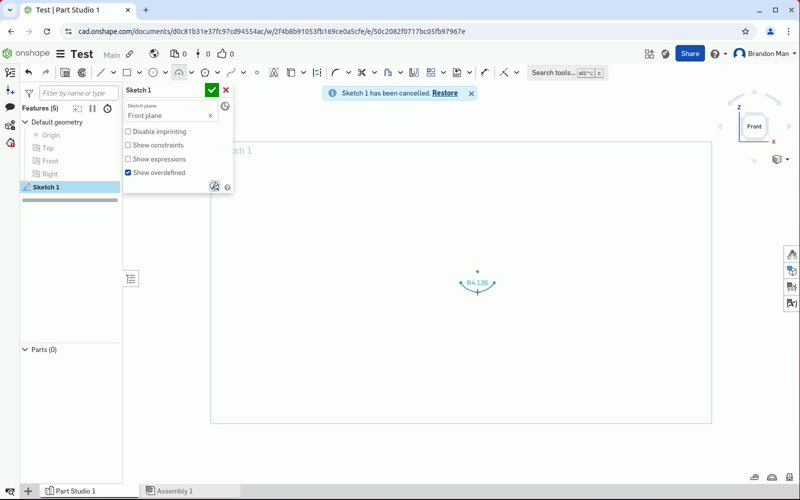
key_up(shift)
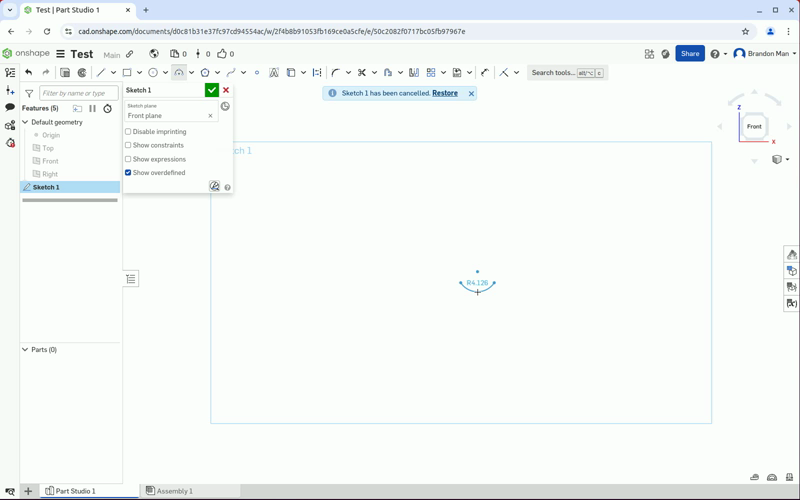
key(esc)
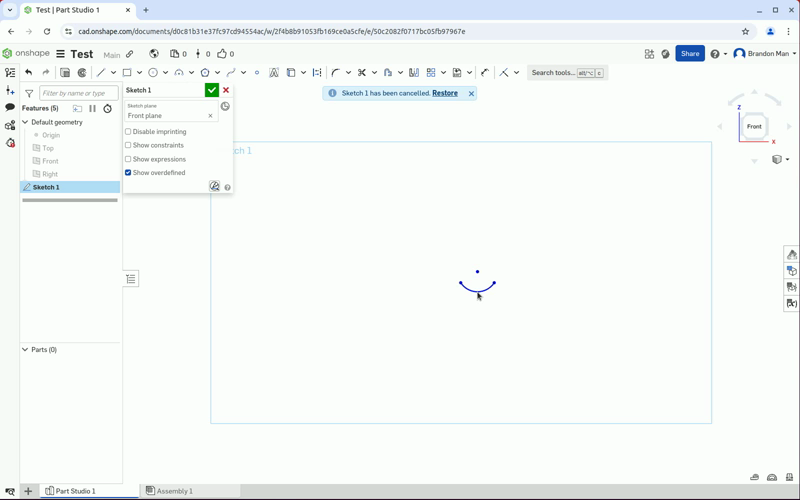
key(l)
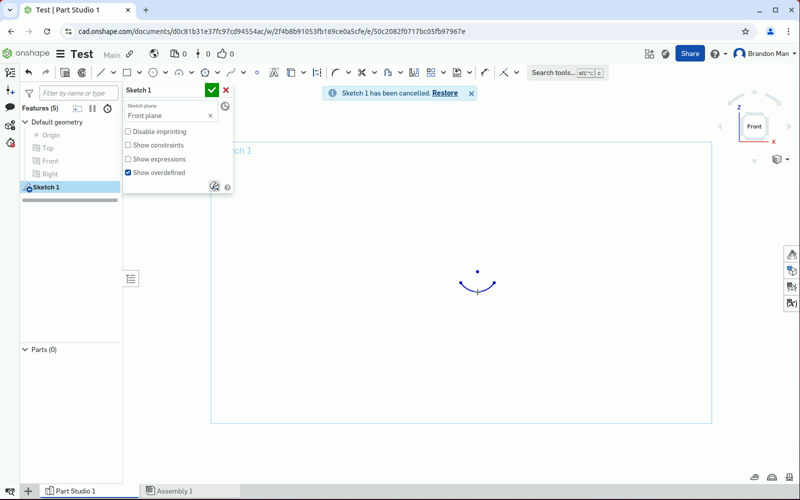
mouse_move(494, 282)
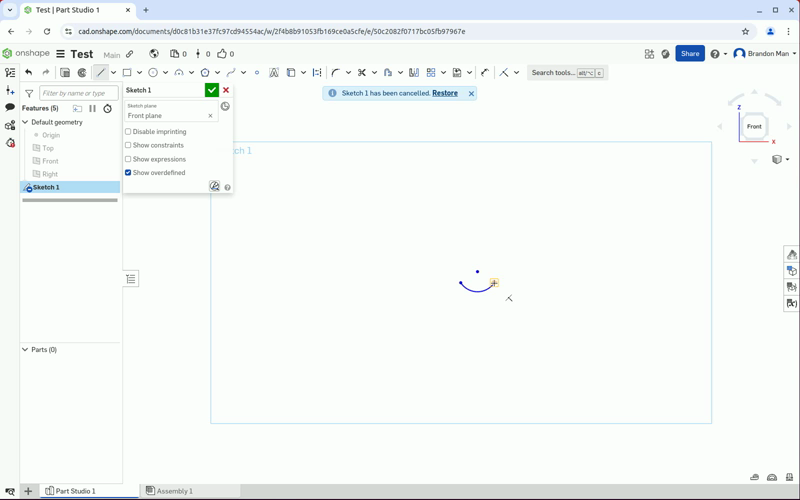
click(494, 282)
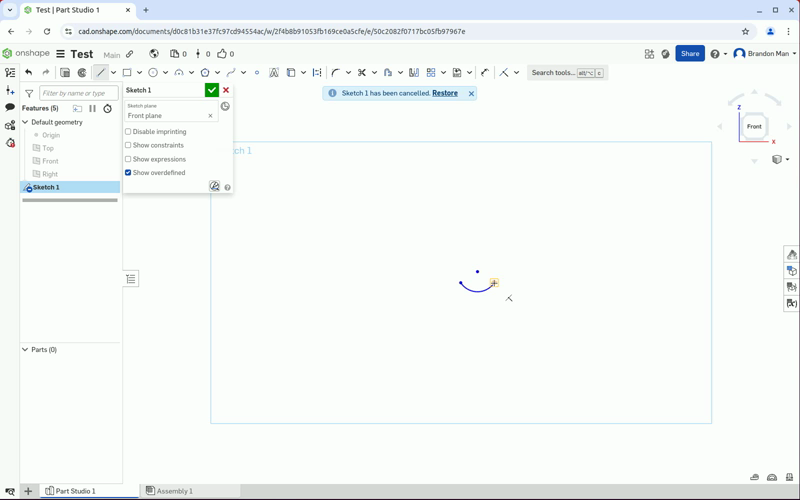
mouse_move(524, 282)
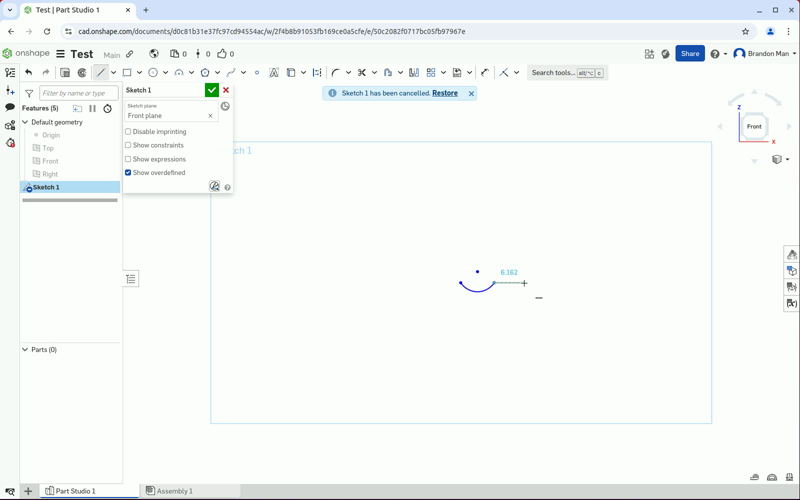
key_down(shift)
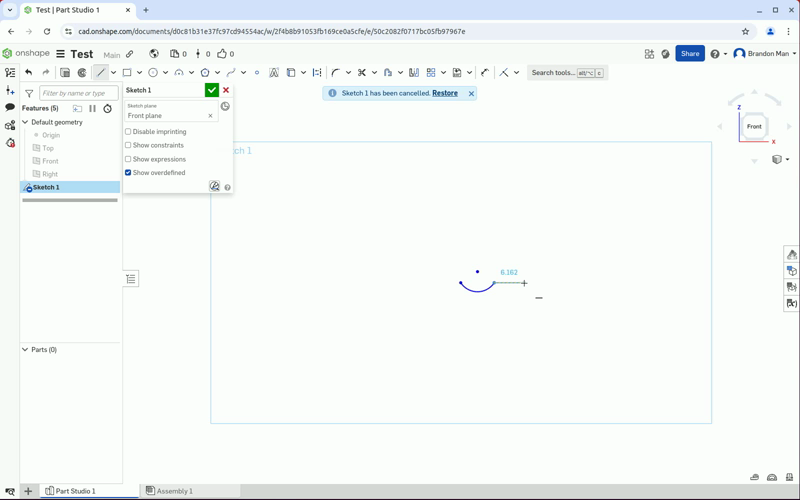
mouse_move(460, 282)
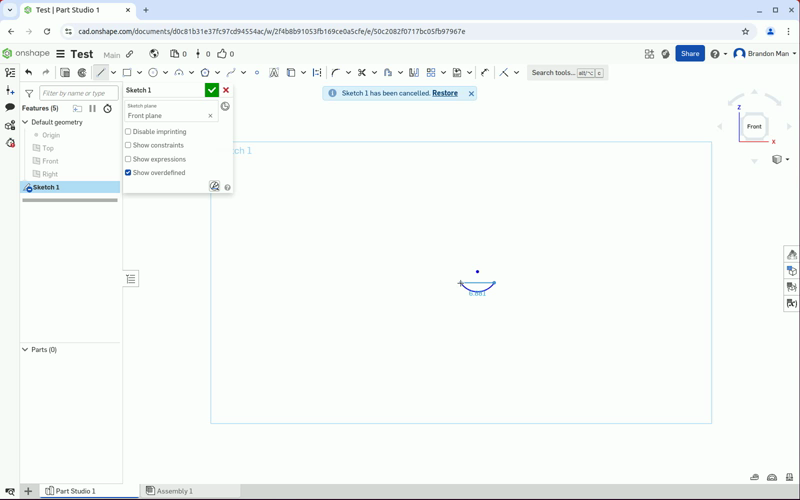
key_up(shift)
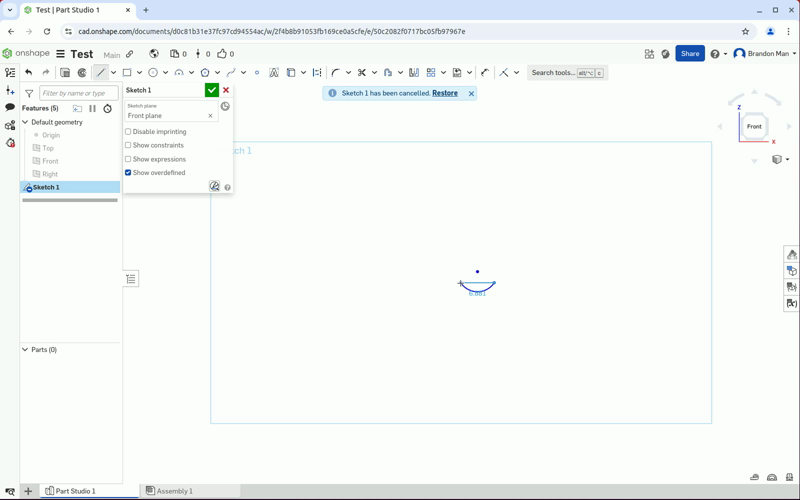
click(460, 282)
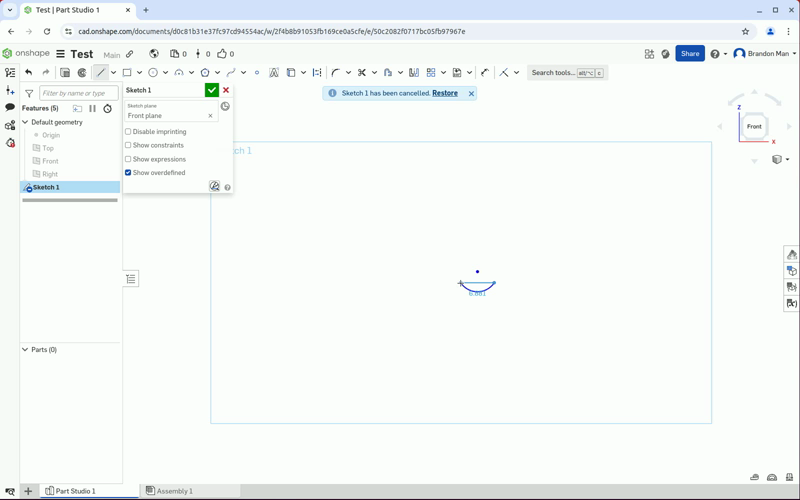
key(esc)
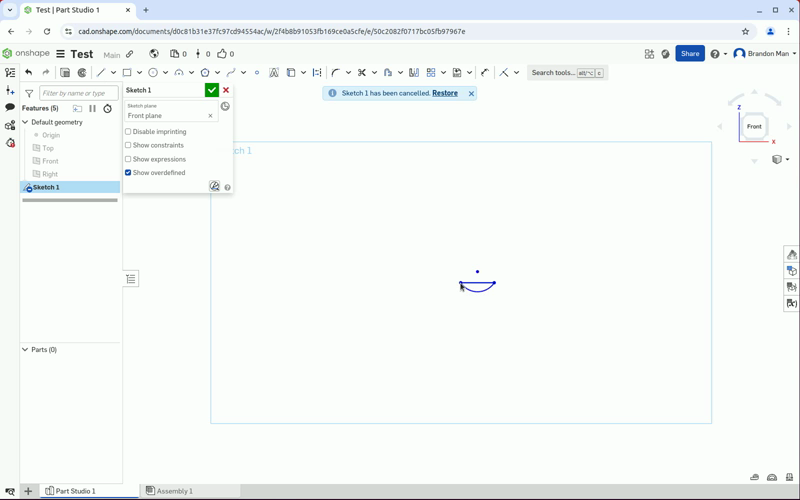
mouse_move(485, 287)
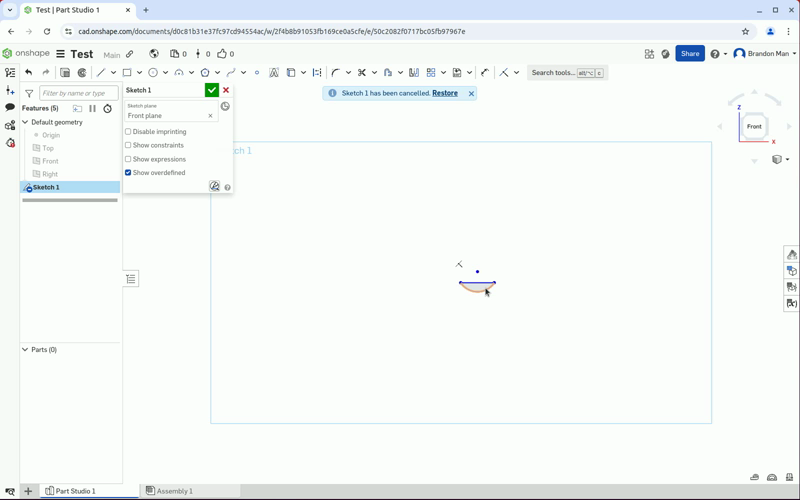
scroll(6)
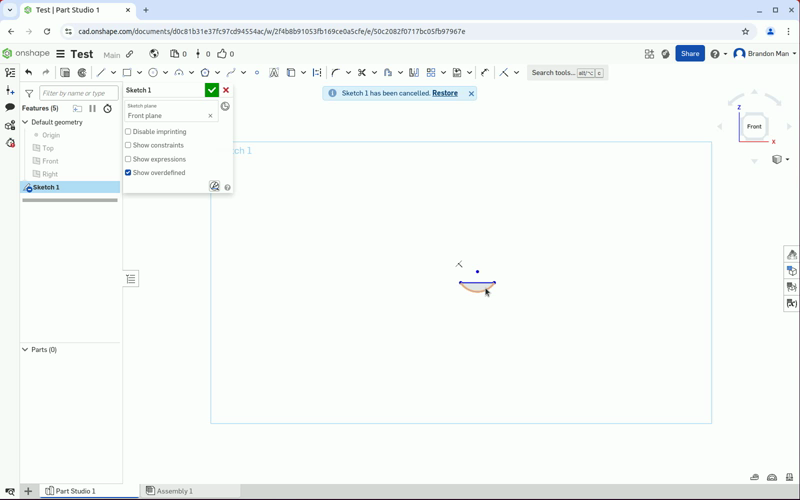
scroll(6)
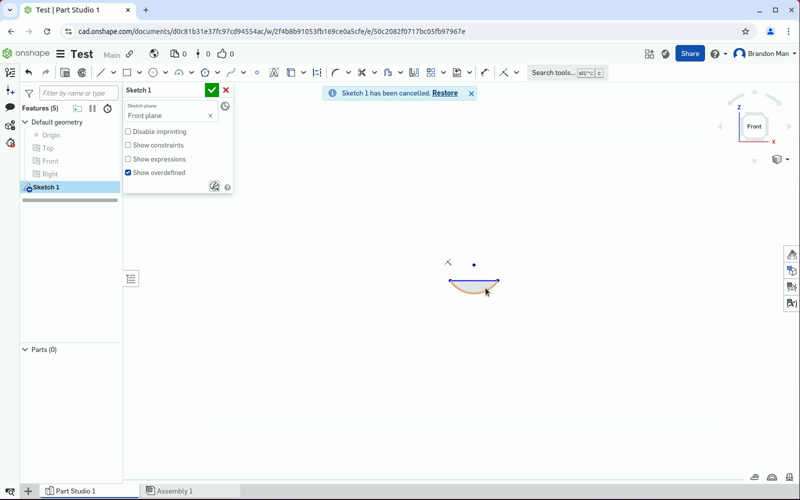
scroll(6)
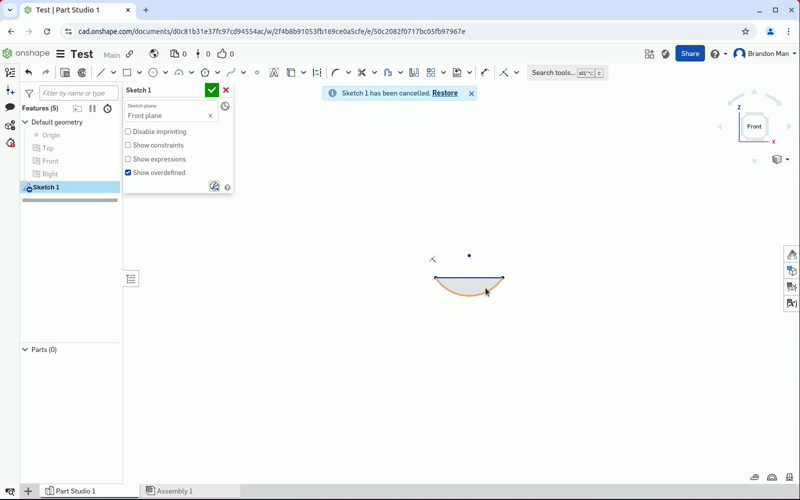
scroll(6)
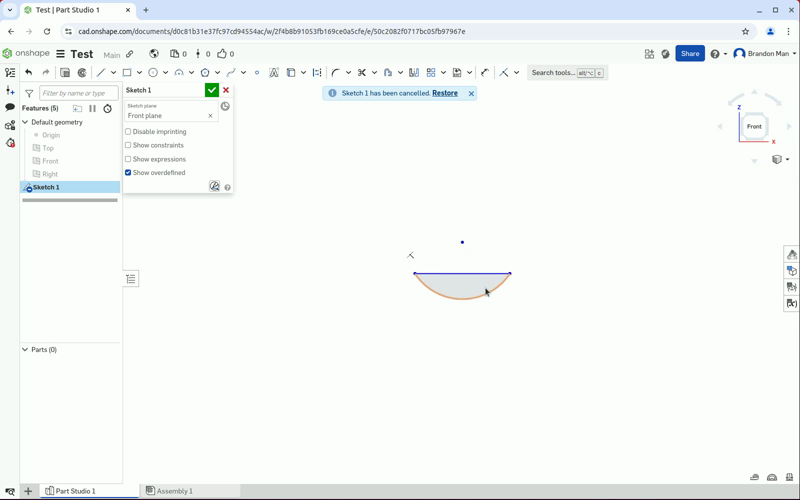
scroll(6)
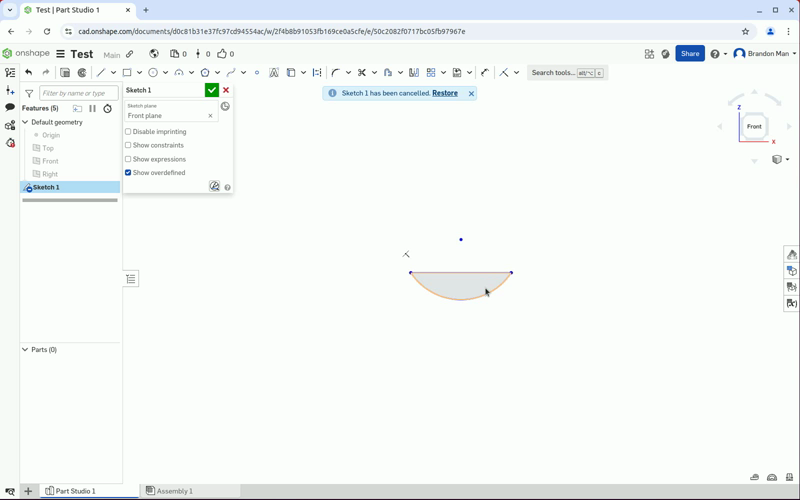
scroll(6)
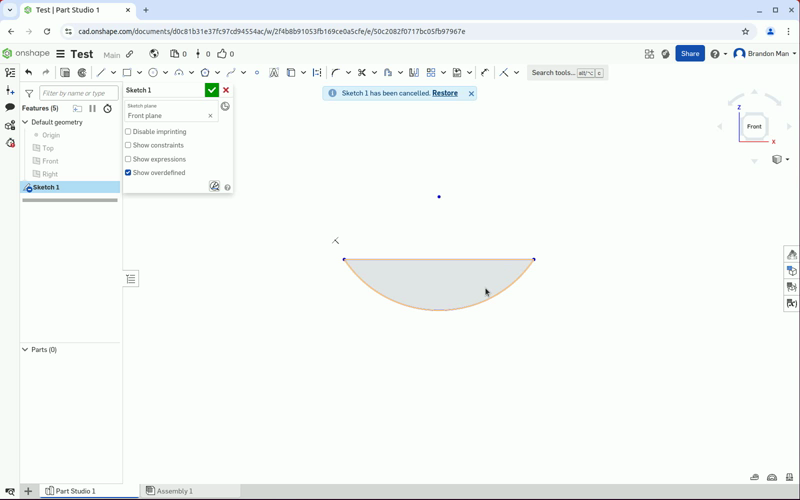
scroll(6)
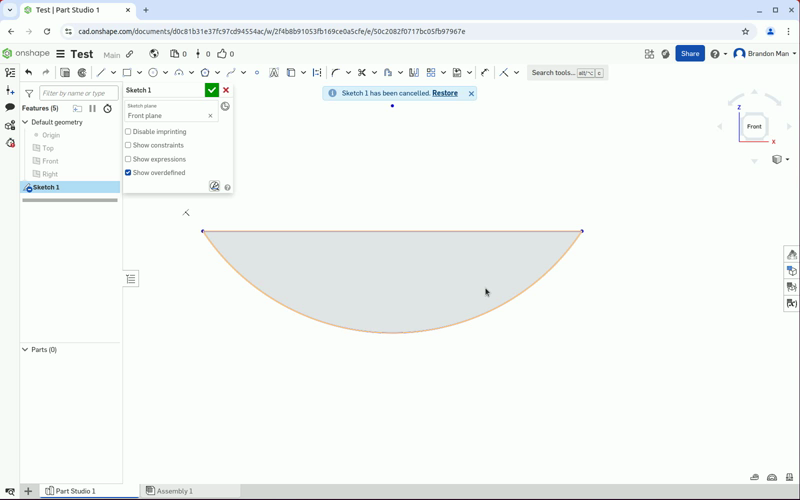
click(485, 287)
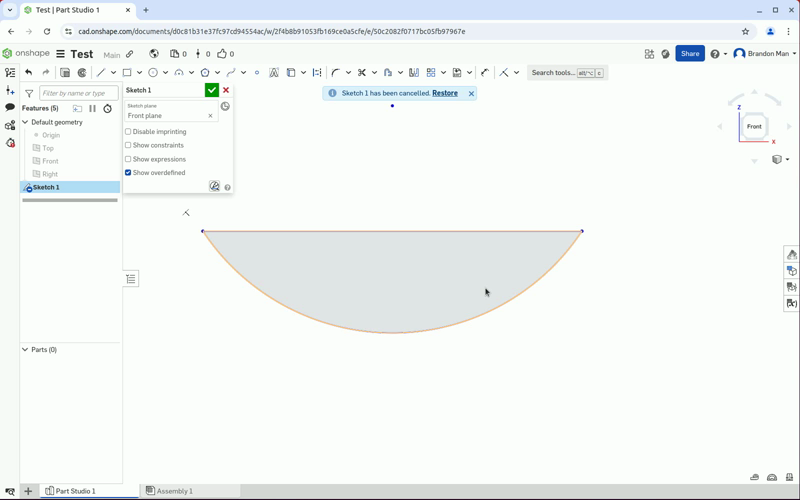
scroll(-6)
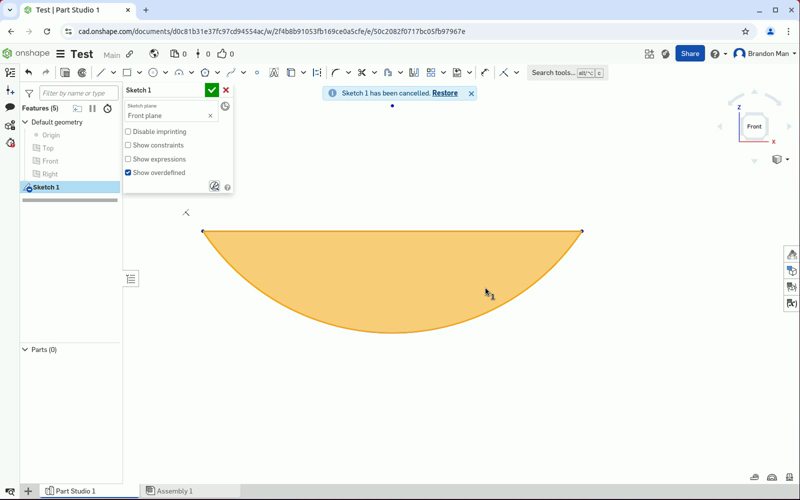
scroll(-6)
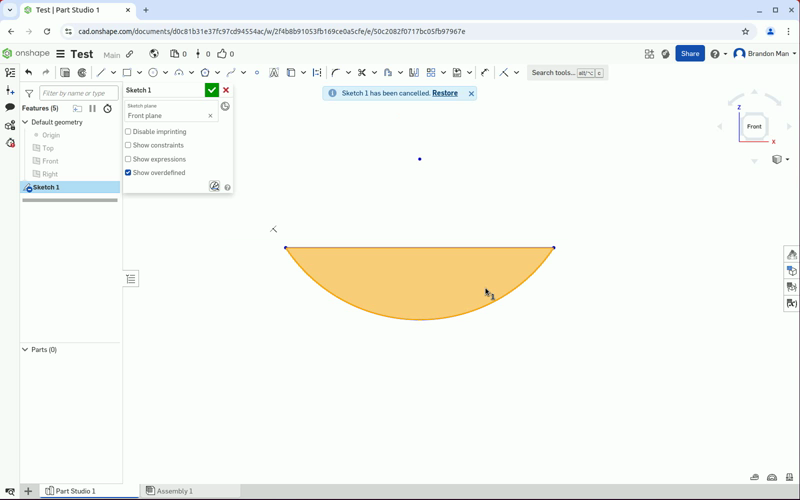
scroll(-6)
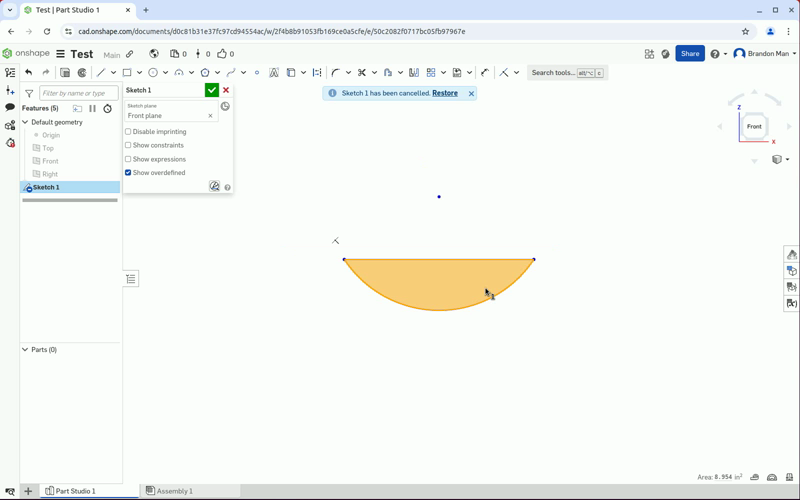
scroll(-6)
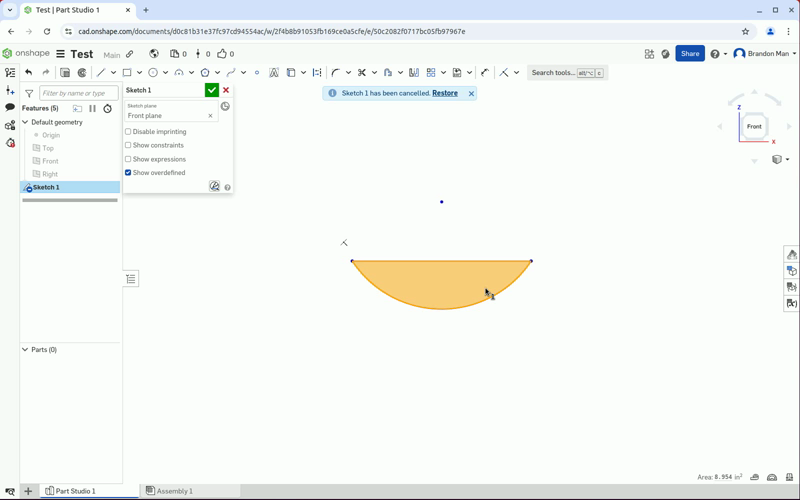
scroll(-6)
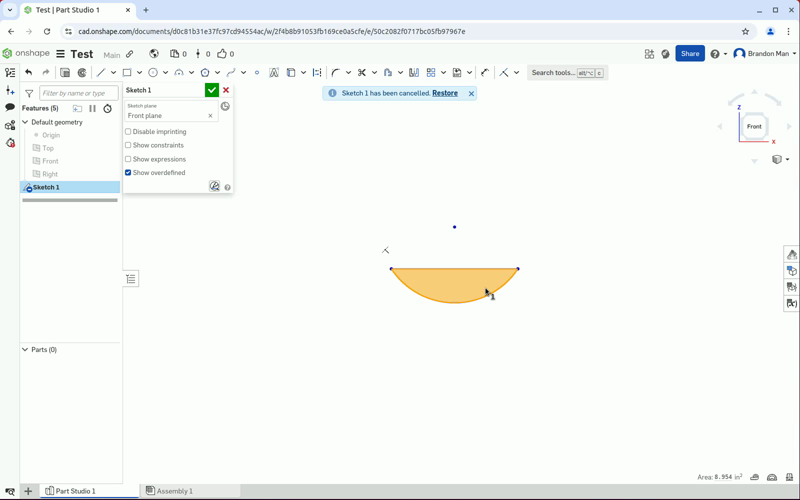
scroll(-6)
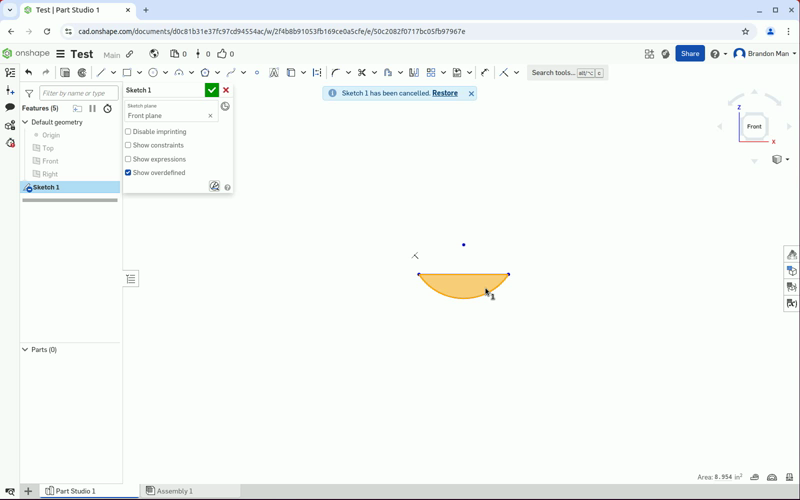
scroll(-6)
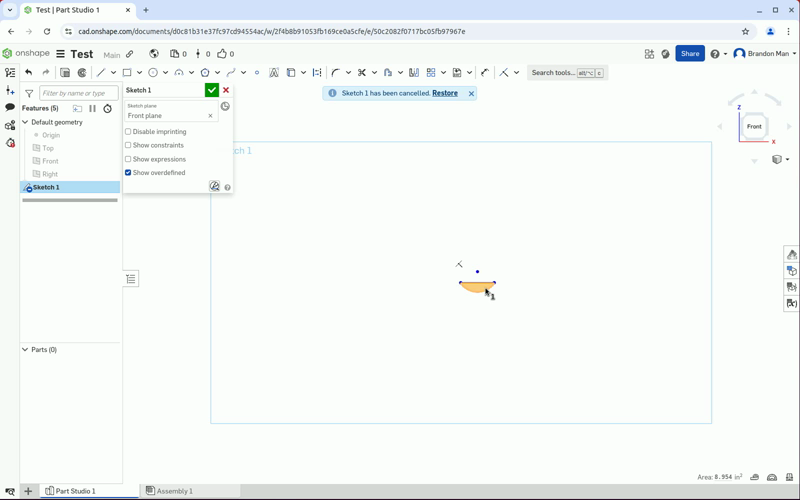
mouse_move(73, 352)
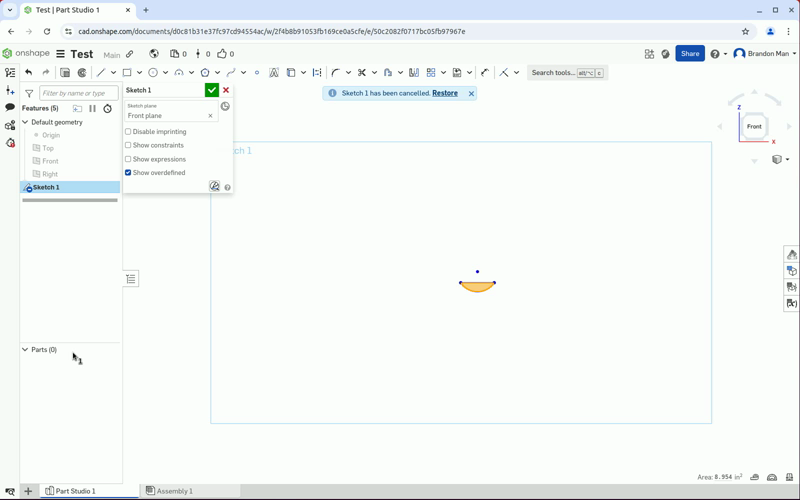
key(shift+y)
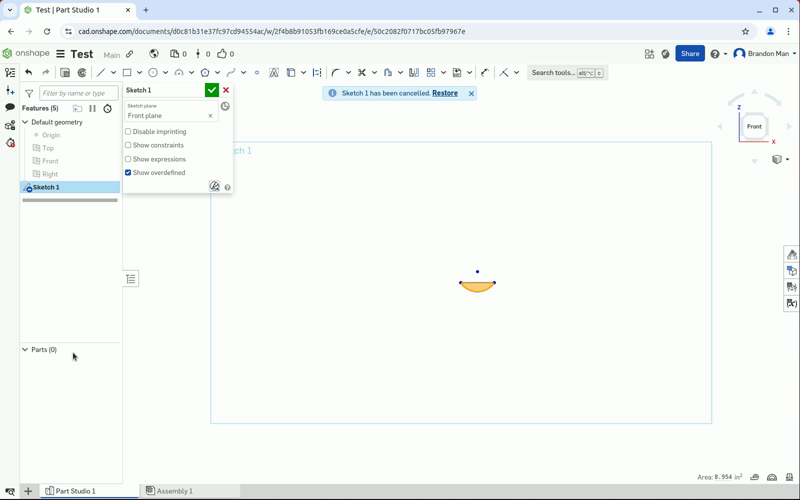
key(shift+e)
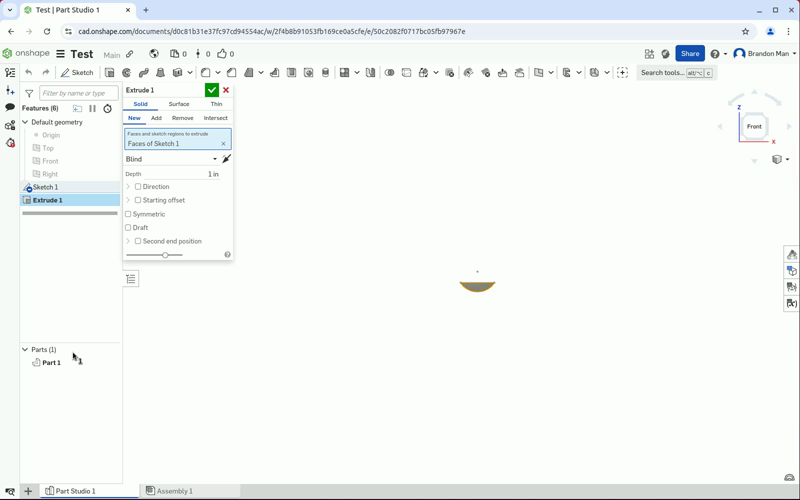
mouse_move(143, 106)
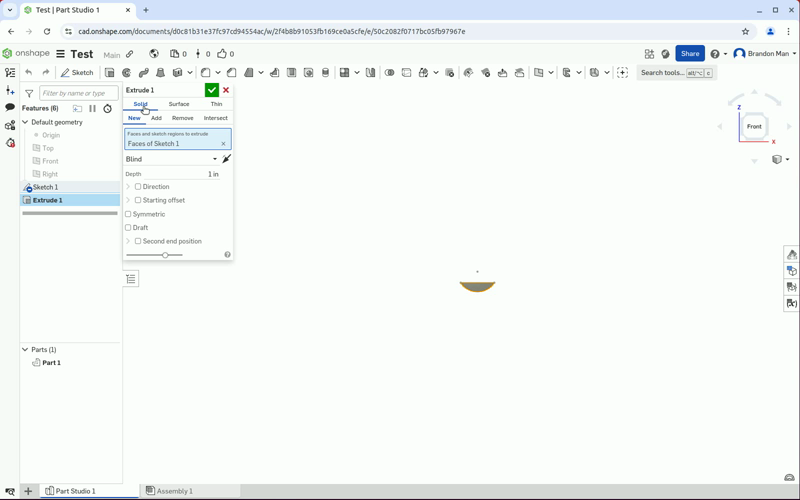
click(143, 106)
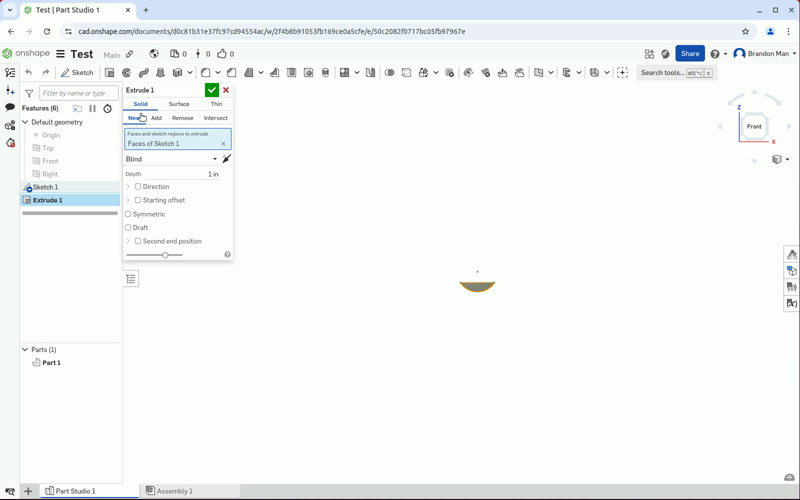
mouse_move(137, 120)
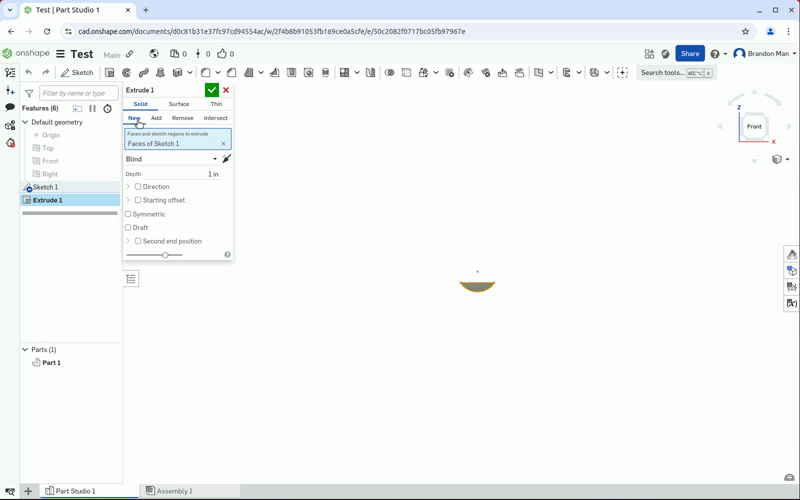
click(137, 120)
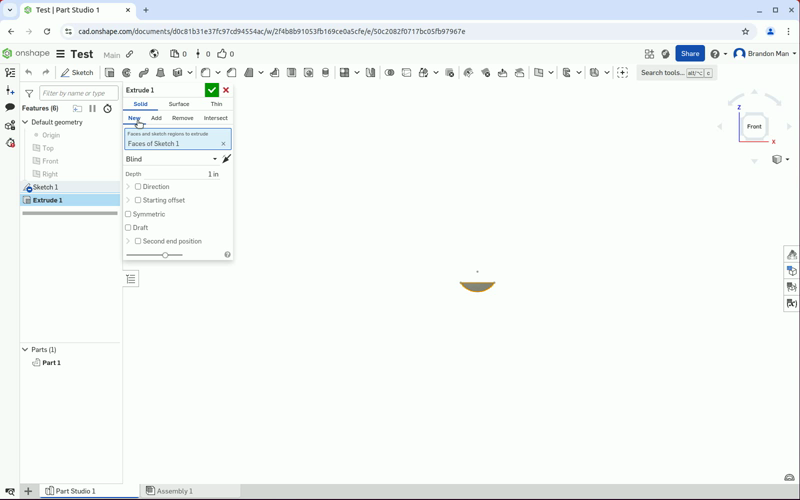
key(tab, 4)
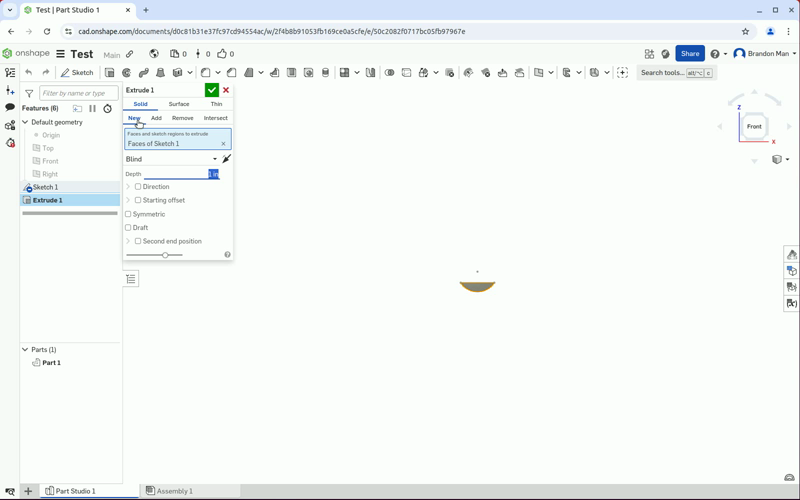
text(16.368)
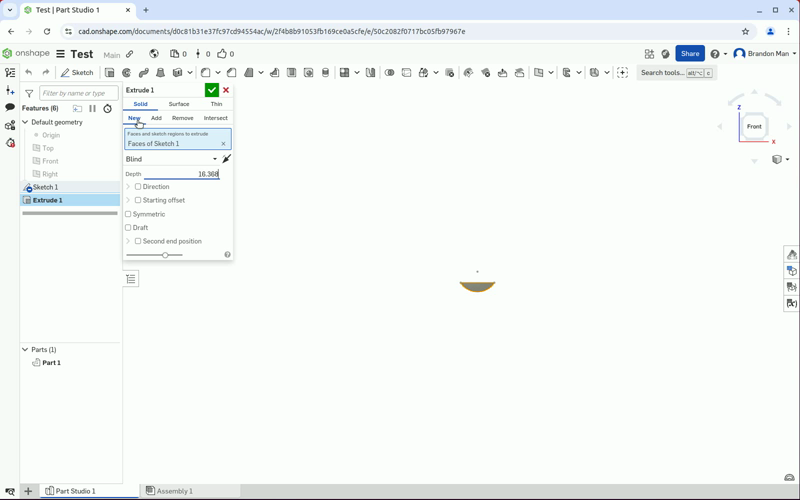
key(enter)
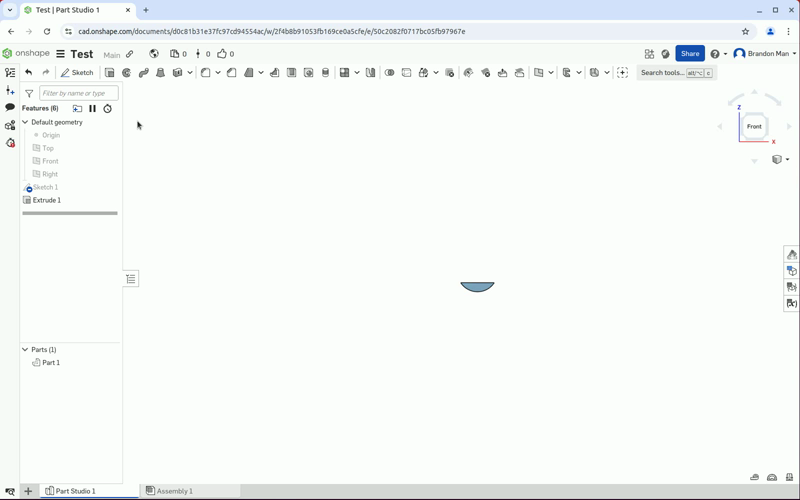
key(shift+h)
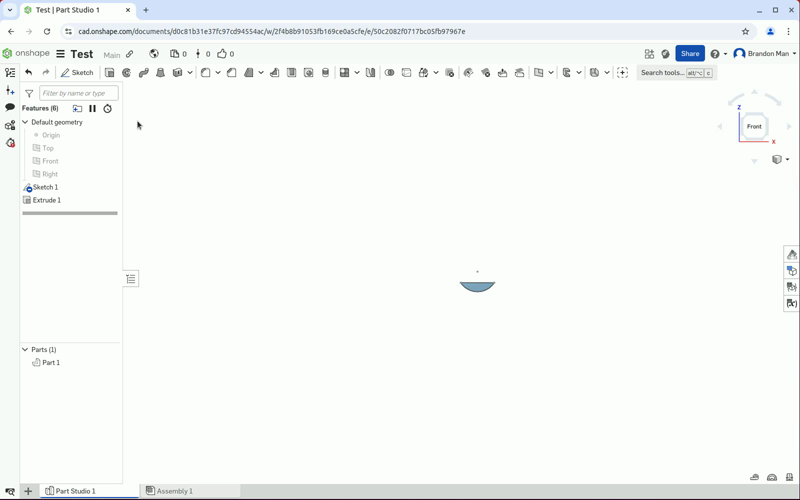
key(shift+h)
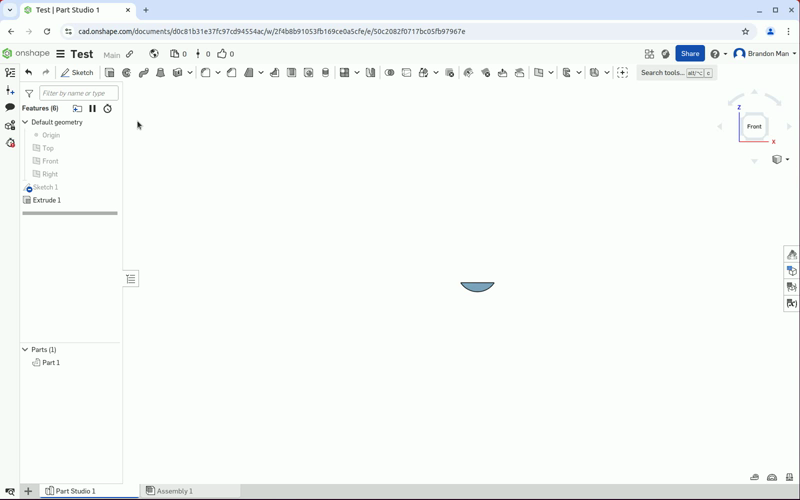
mouse_move(73, 189)
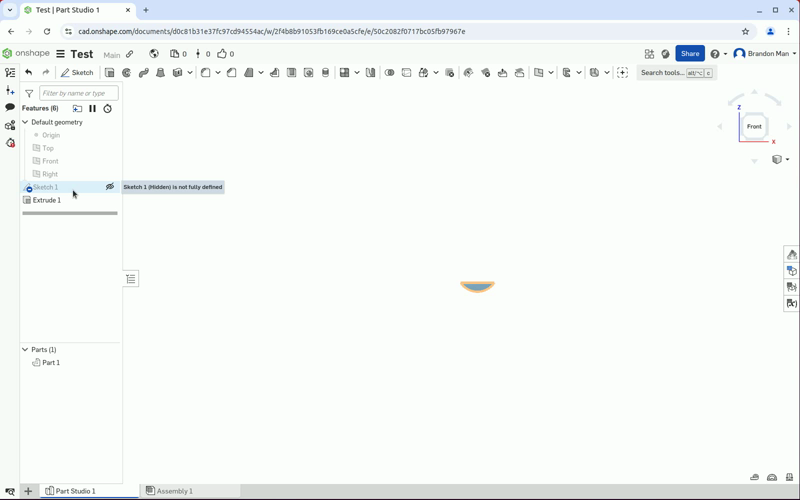
click(73, 189)
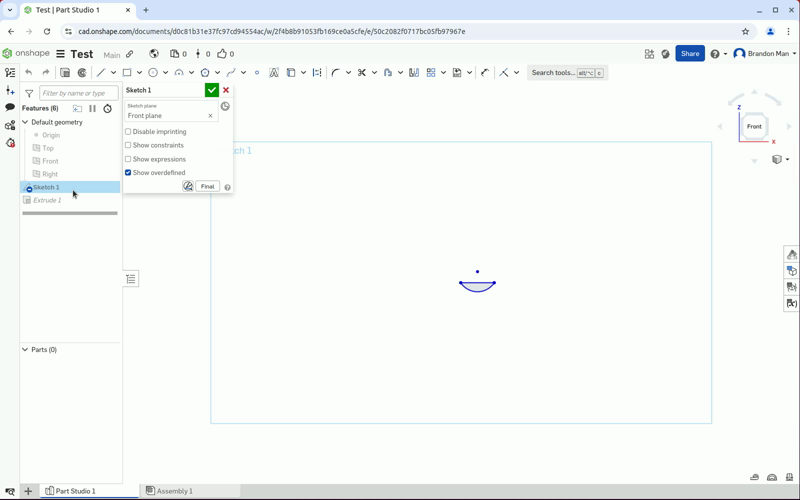
mouse_move(229, 92)
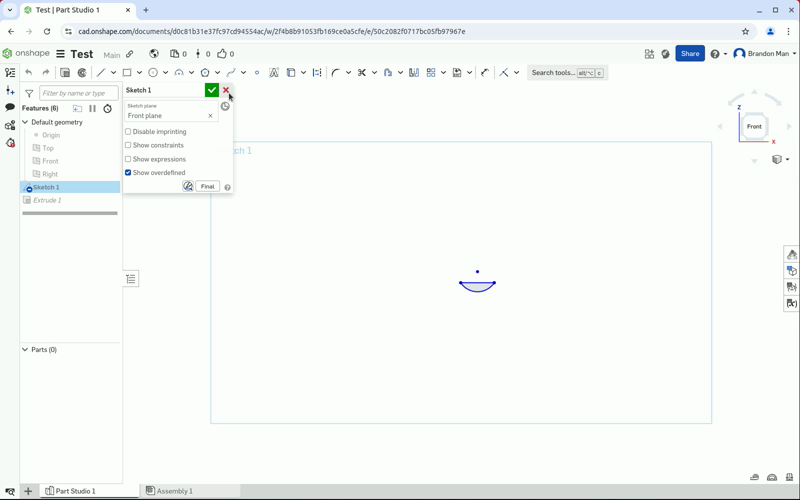
click(229, 92)
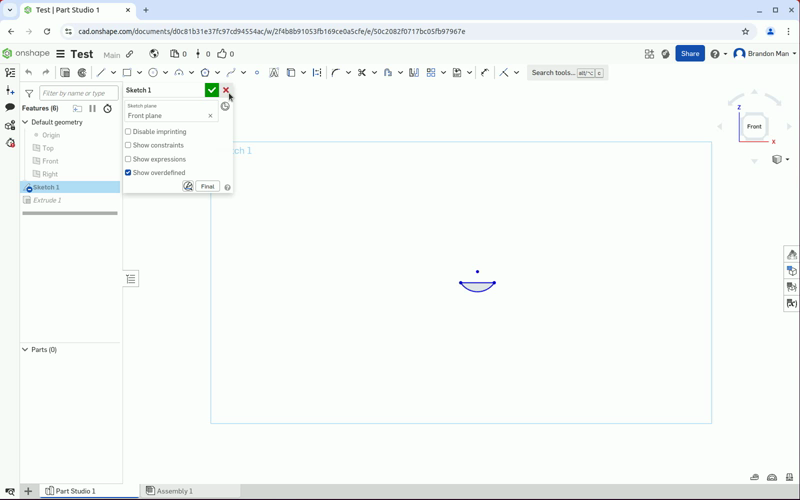
key(shift+s)
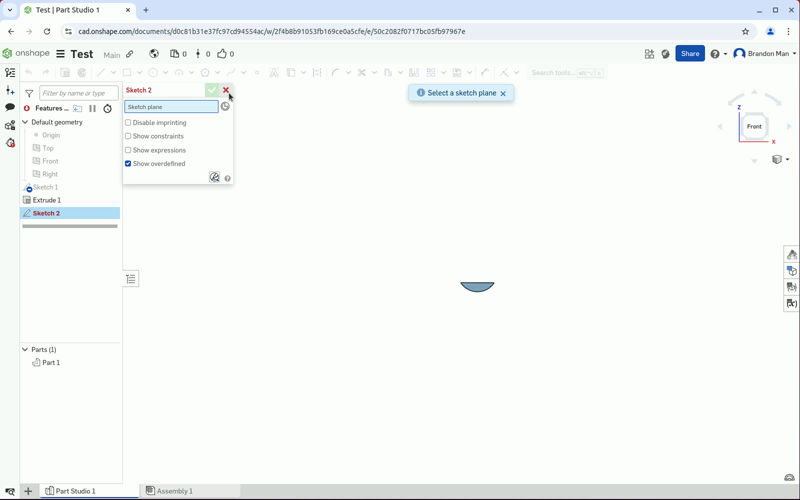
mouse_move(73, 163)
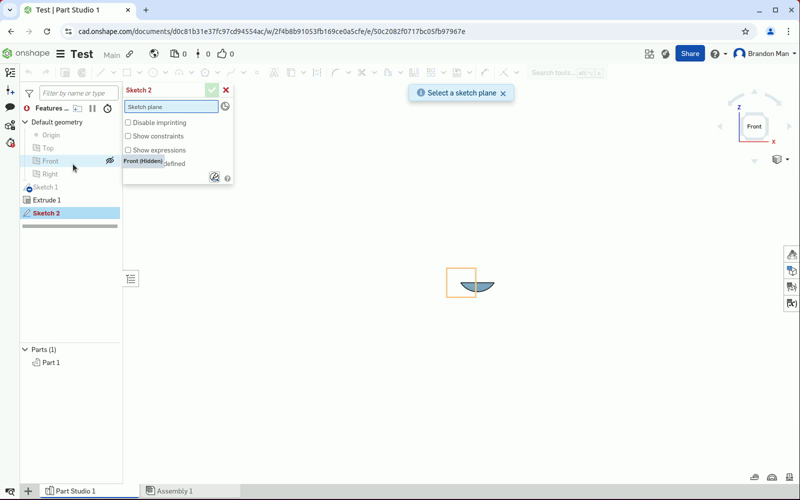
click(73, 163)
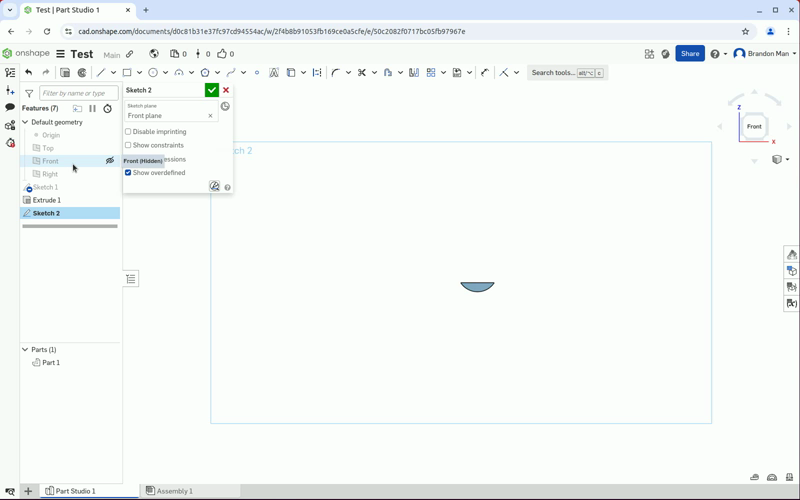
mouse_move(73, 352)
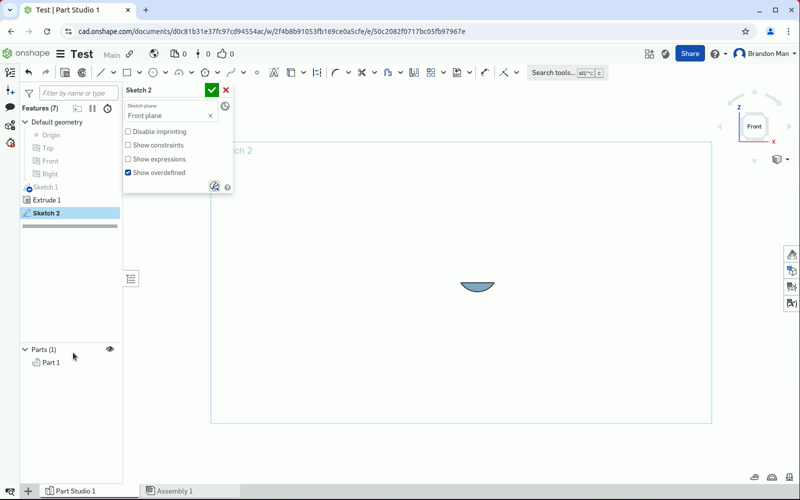
key(y)
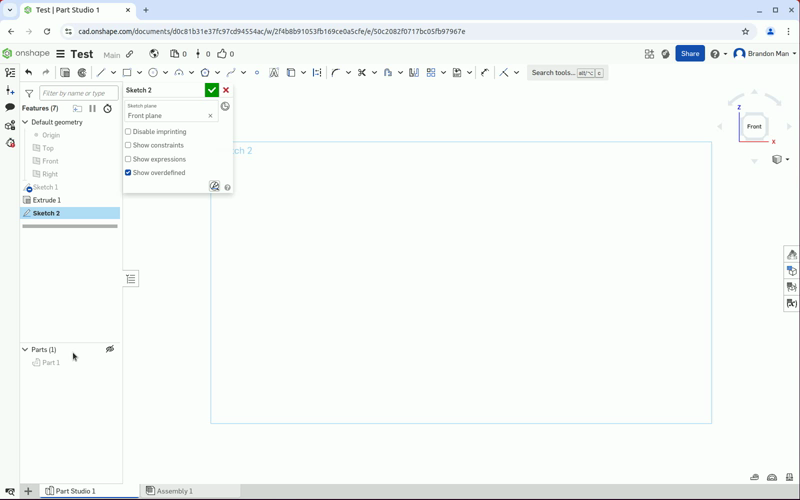
key(l)
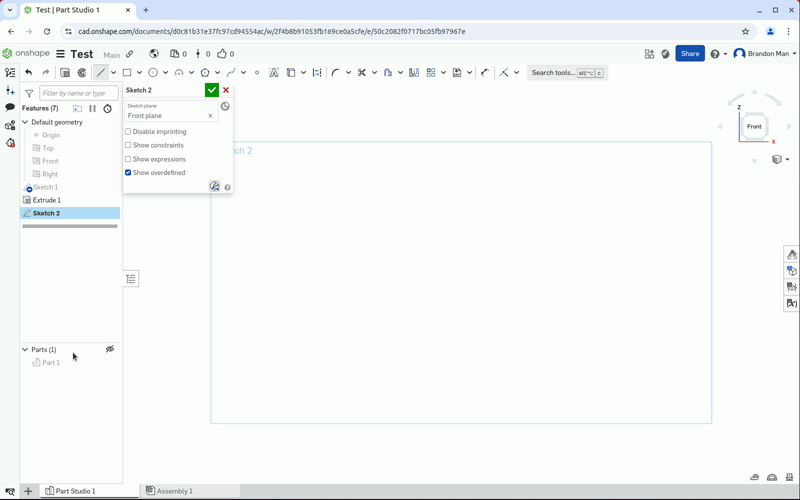
key_down(shift)
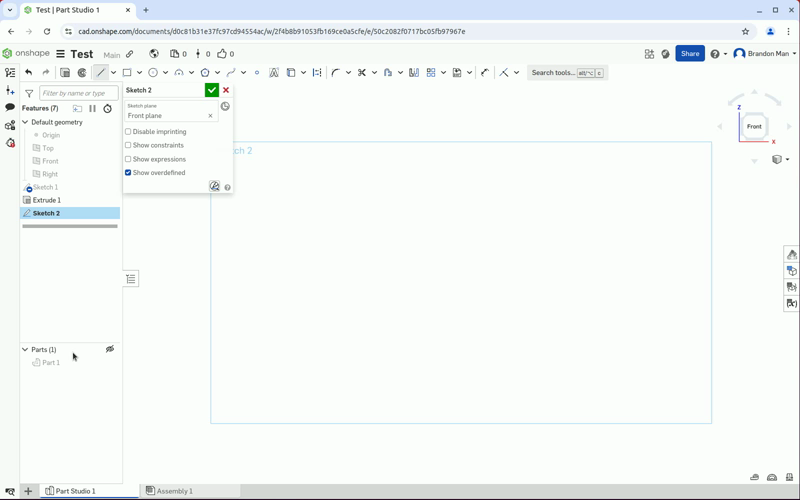
mouse_move(460, 259)
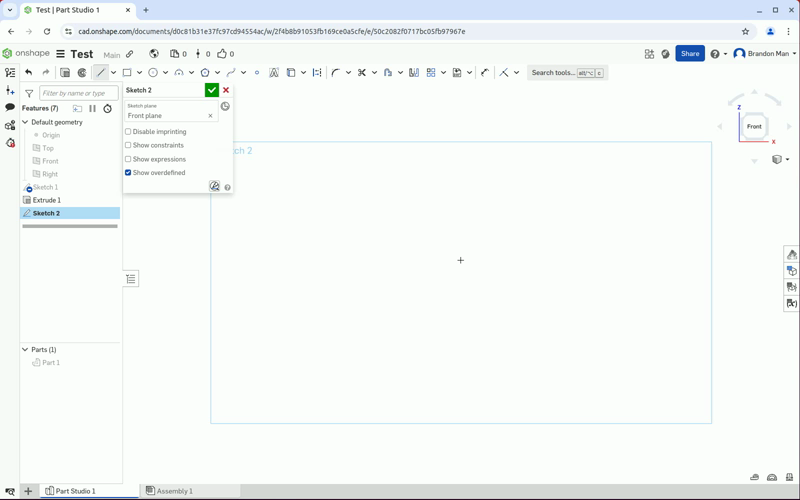
click(460, 259)
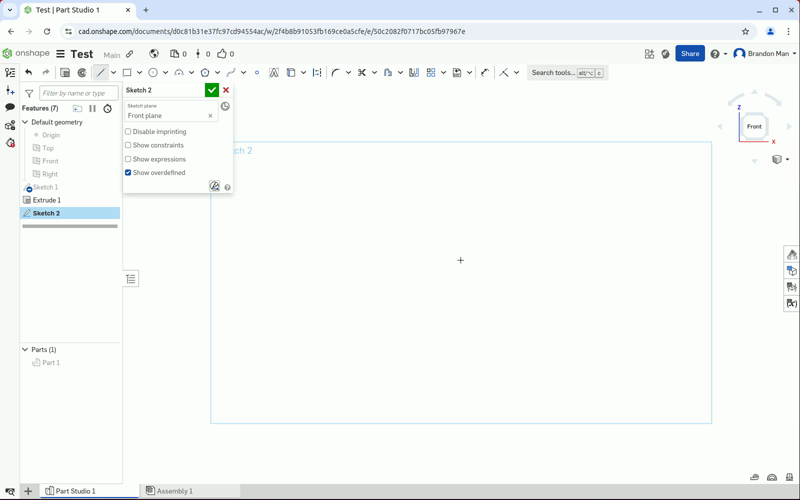
key_up(shift)
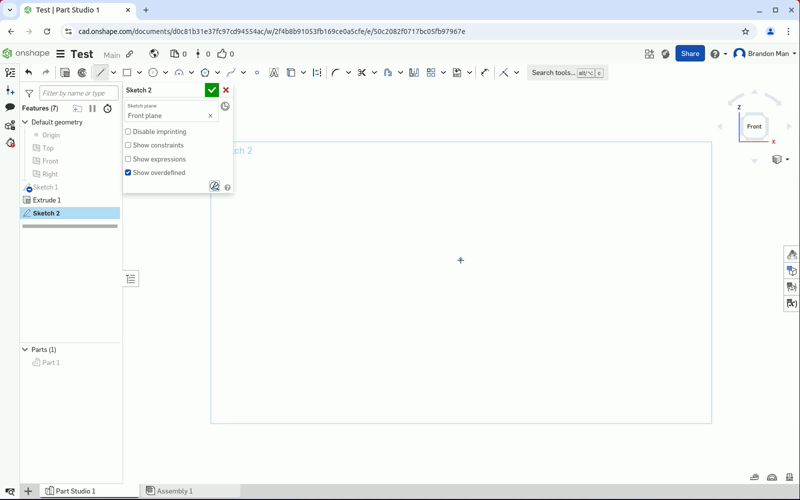
key_down(shift)
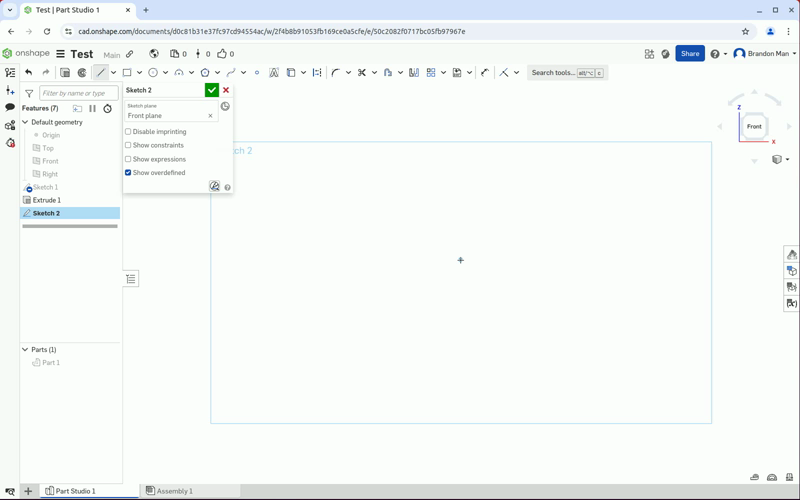
mouse_move(490, 259)
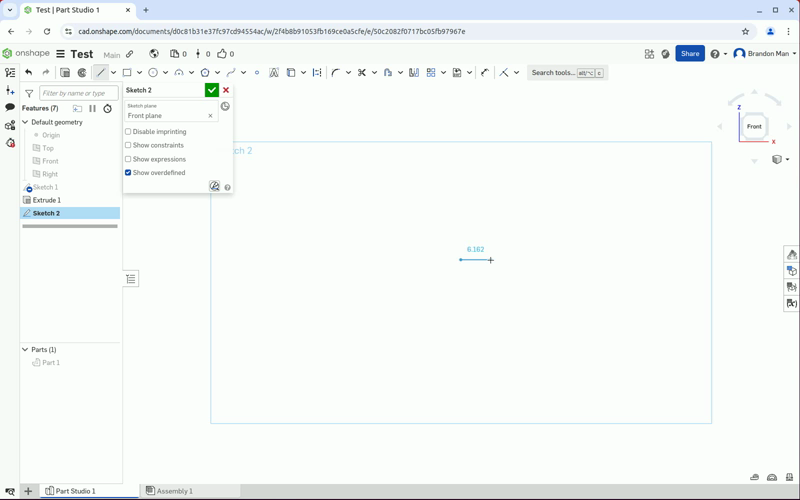
mouse_move(494, 259)
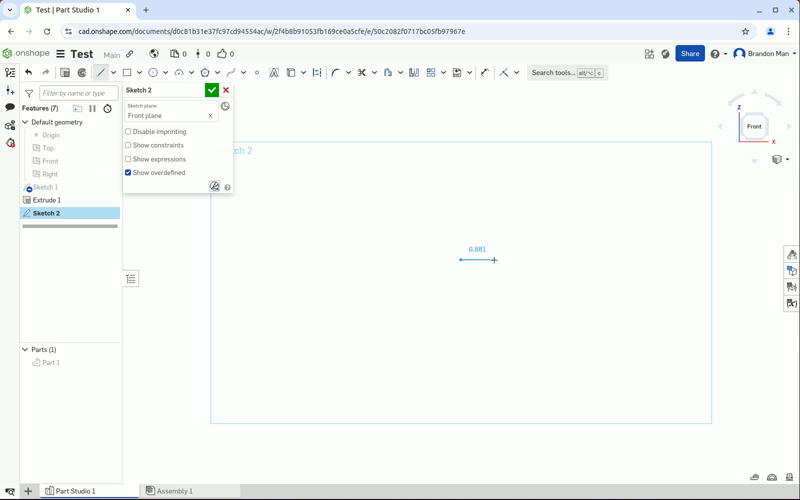
click(494, 259)
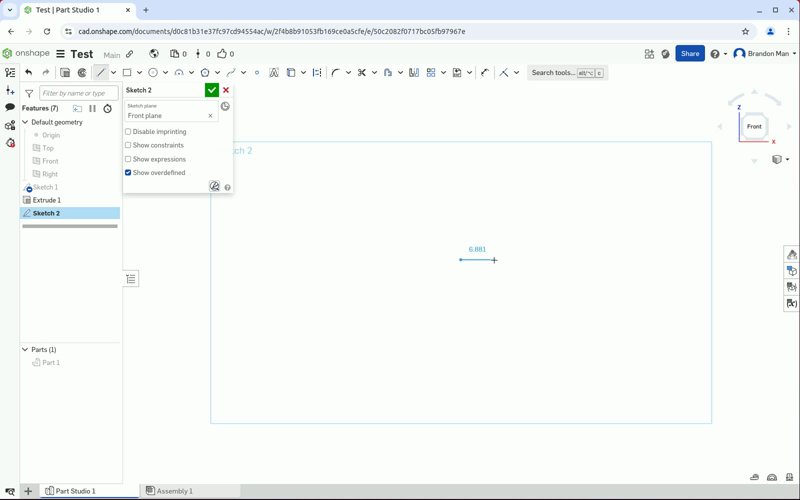
key_up(shift)
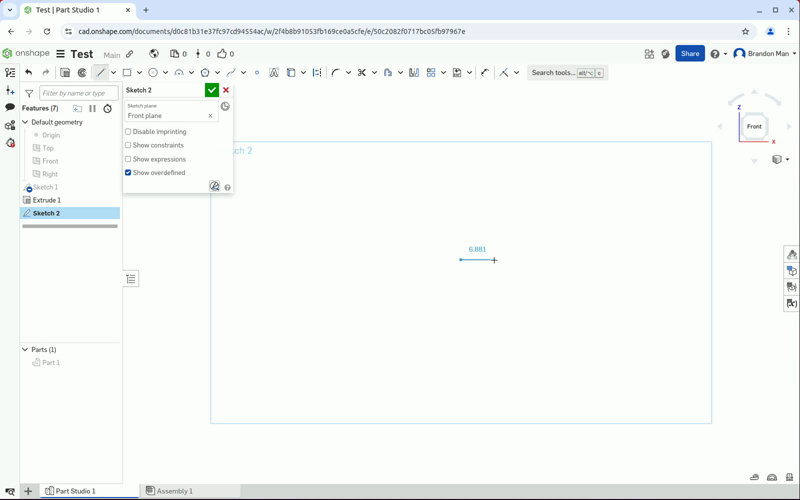
key(esc)
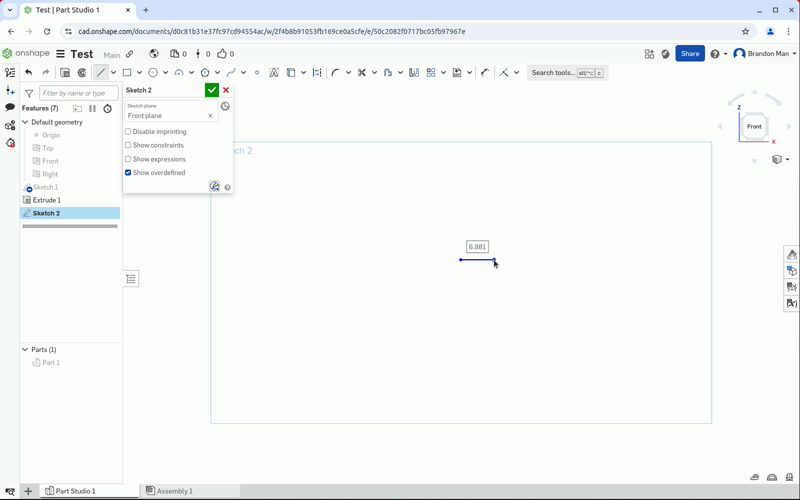
key(a)
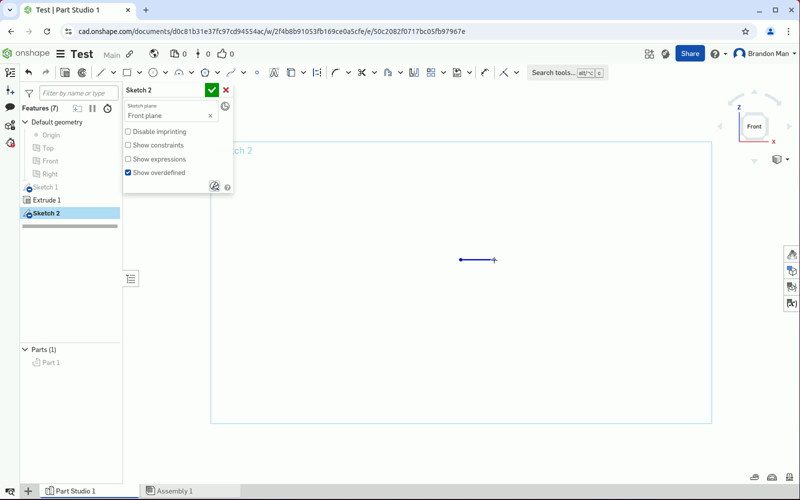
mouse_move(494, 259)
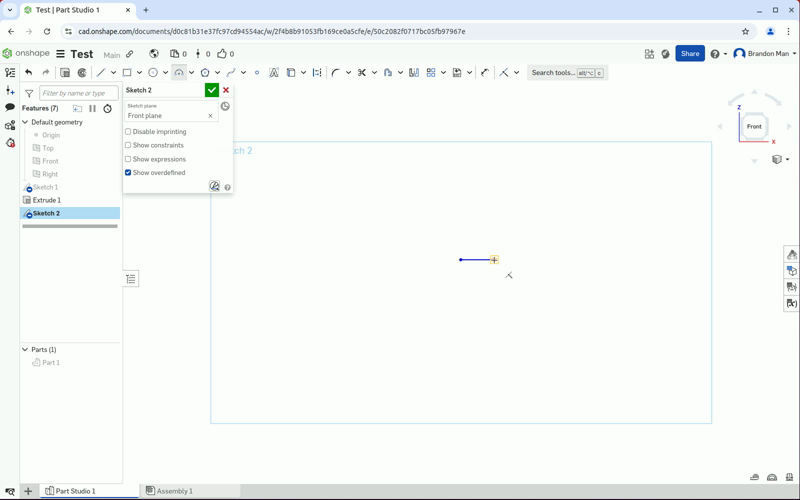
click(494, 259)
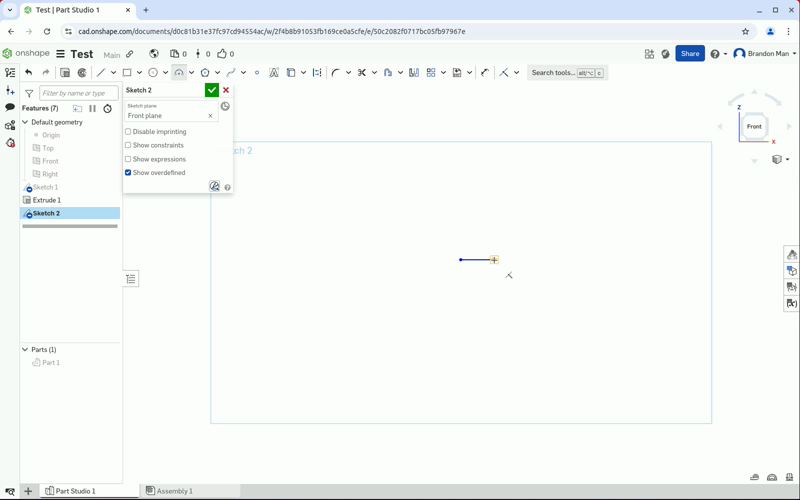
mouse_move(460, 259)
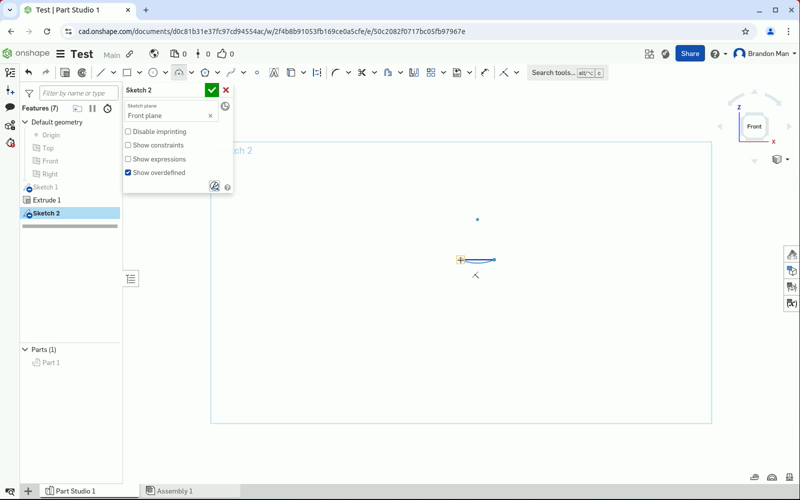
click(460, 259)
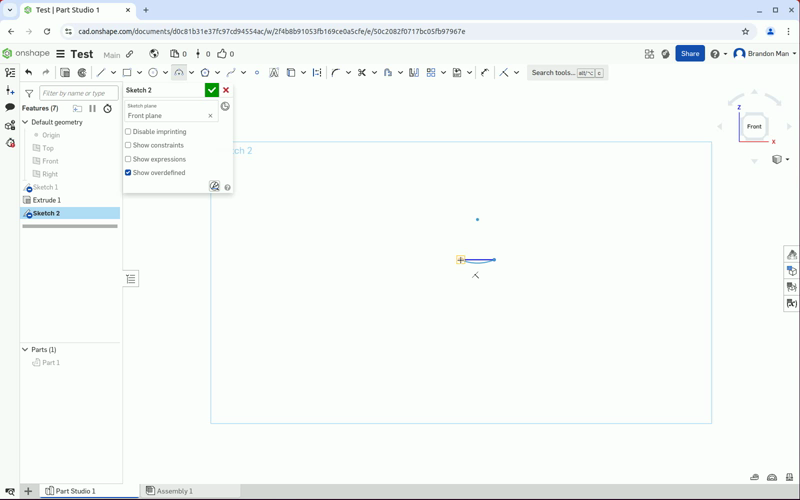
key_down(shift)
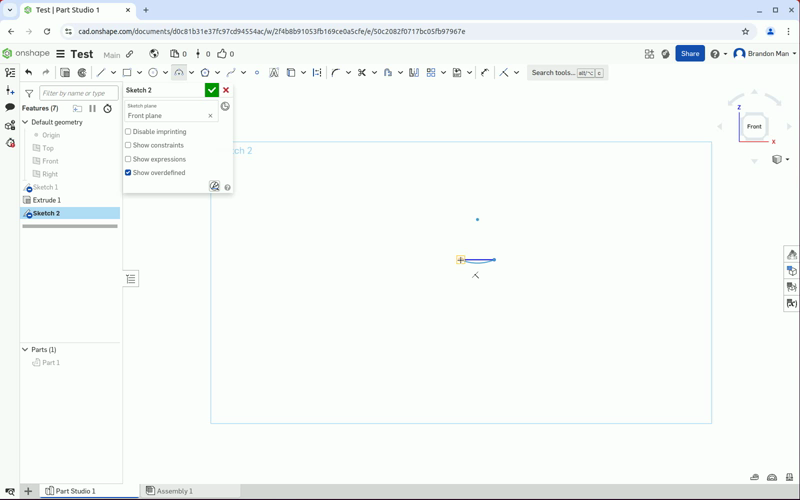
mouse_move(477, 250)
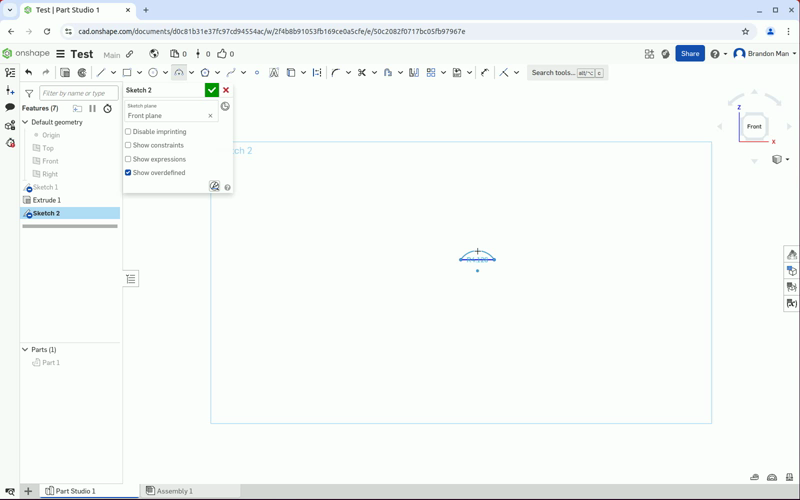
click(477, 250)
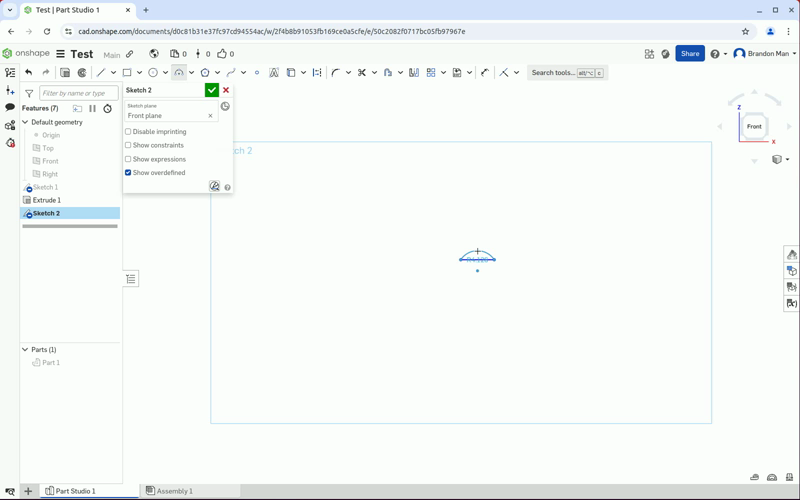
key_up(shift)
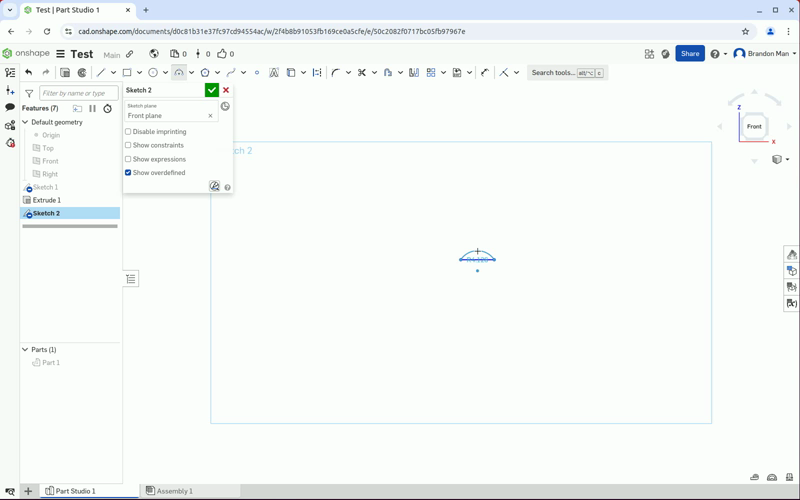
key(esc)
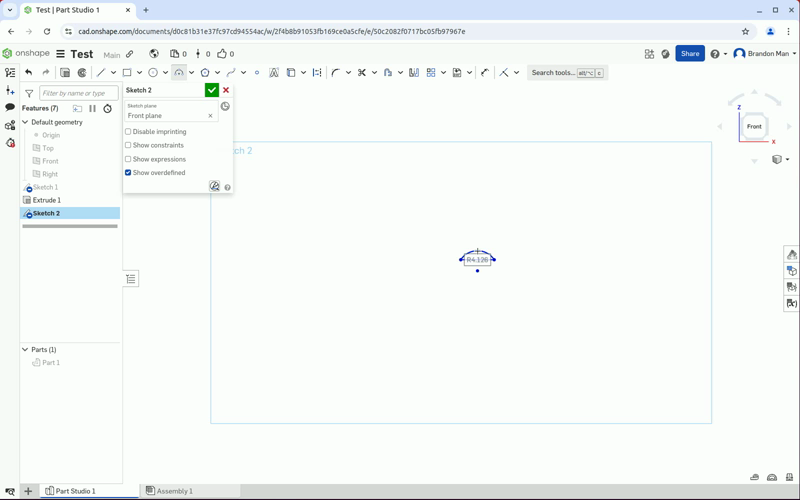
mouse_move(485, 258)
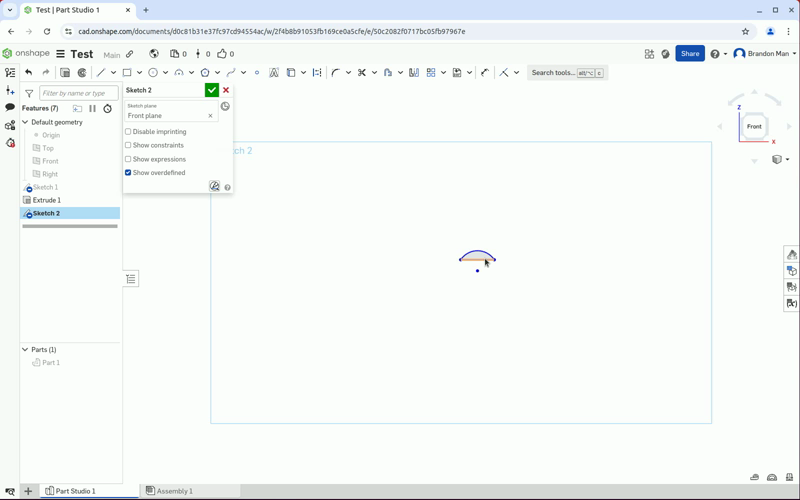
scroll(6)
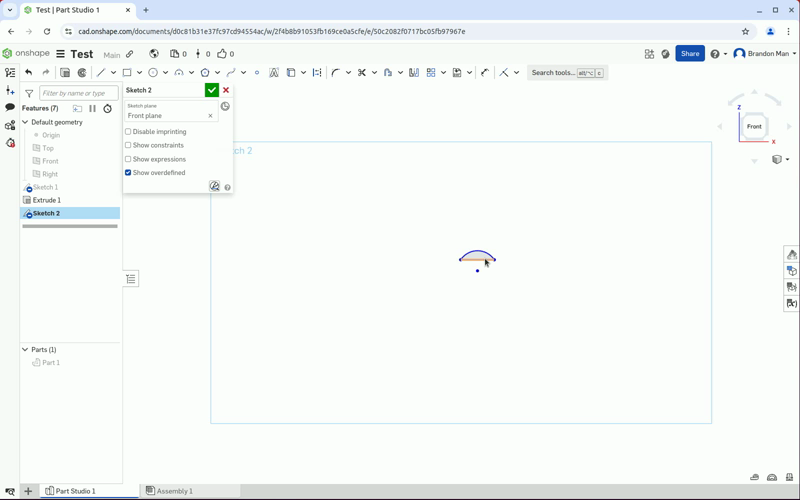
scroll(6)
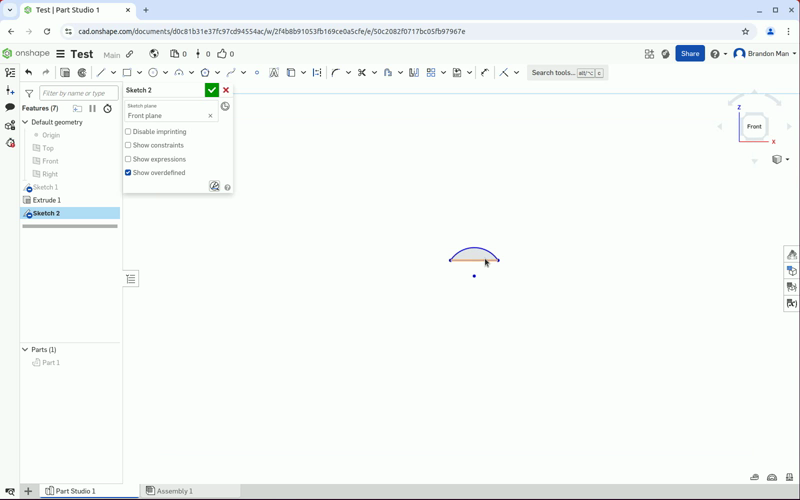
scroll(6)
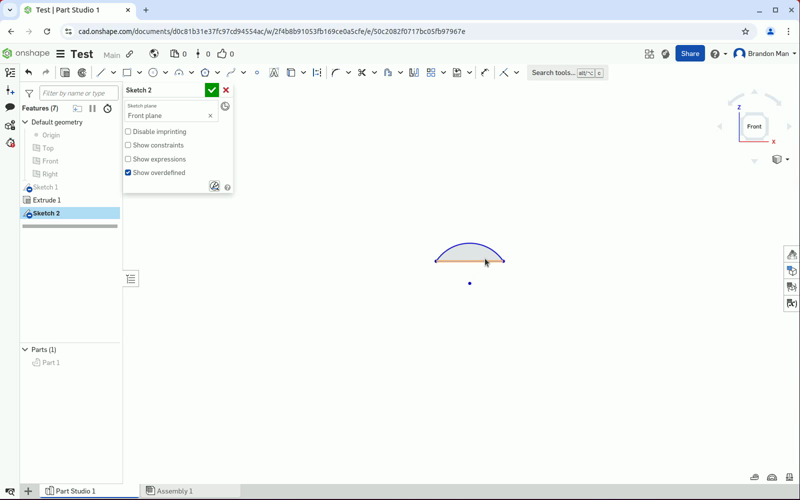
scroll(6)
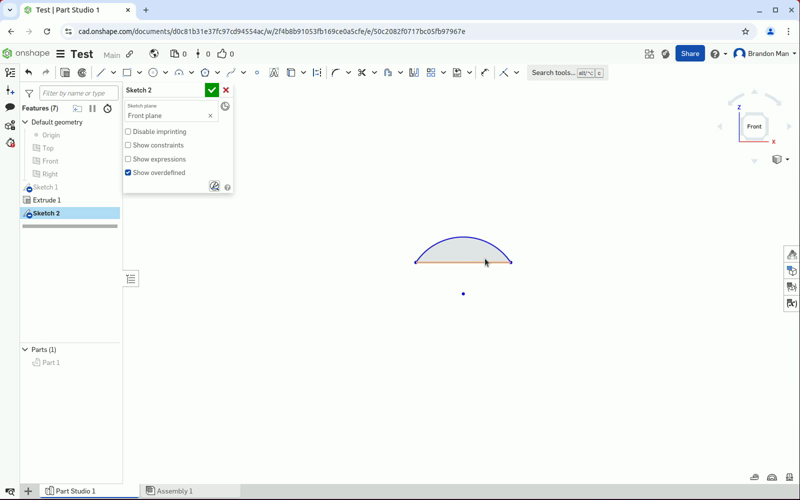
scroll(6)
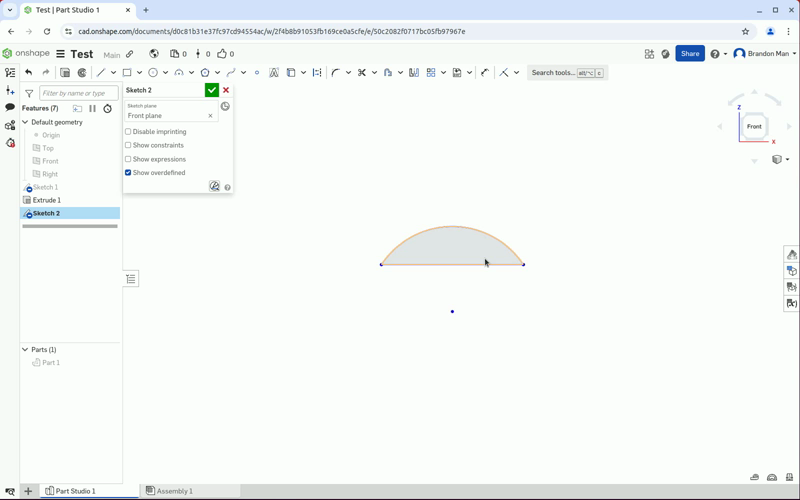
scroll(6)
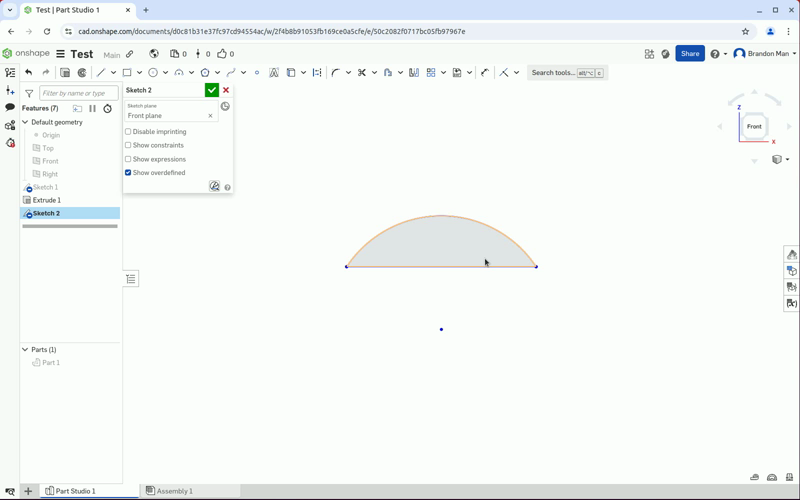
scroll(6)
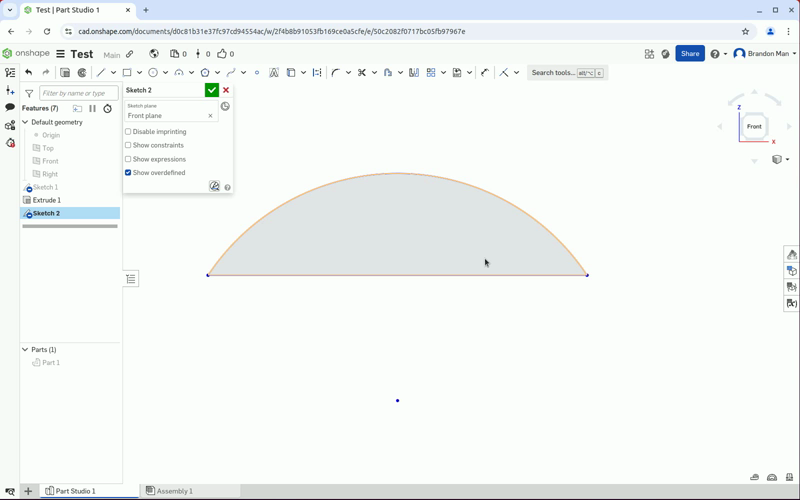
click(485, 258)
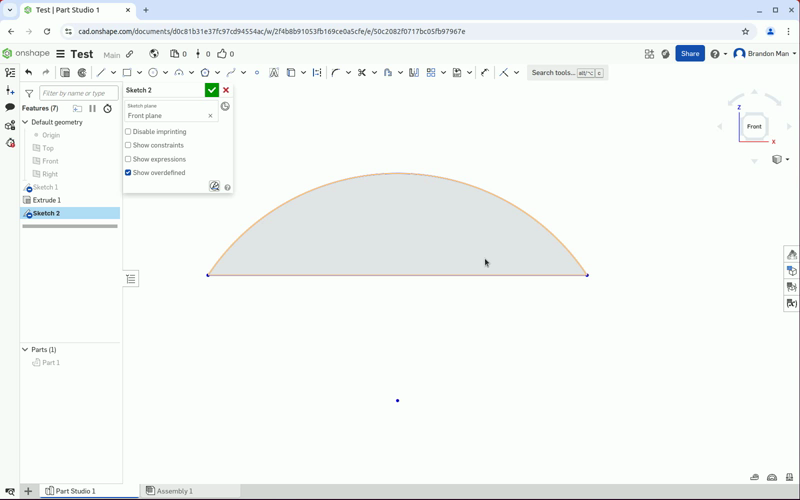
scroll(-6)
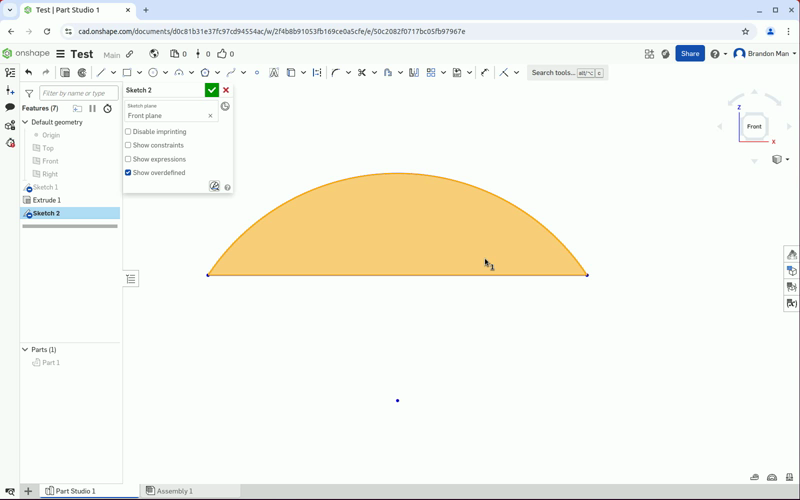
scroll(-6)
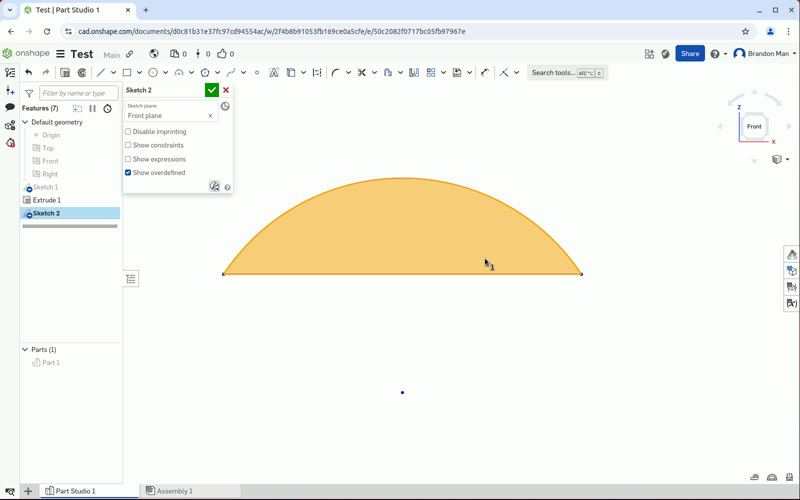
scroll(-6)
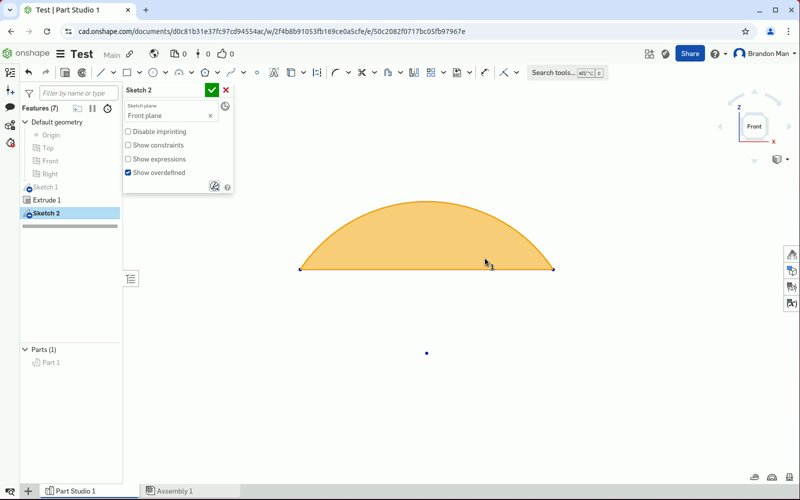
scroll(-6)
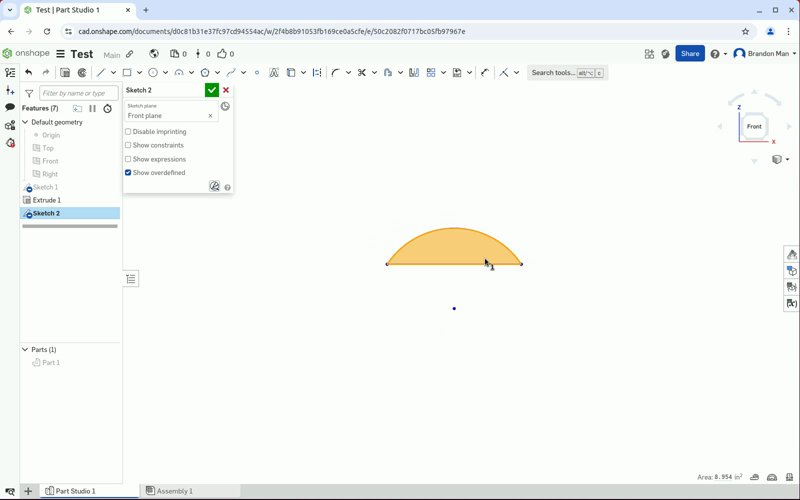
scroll(-6)
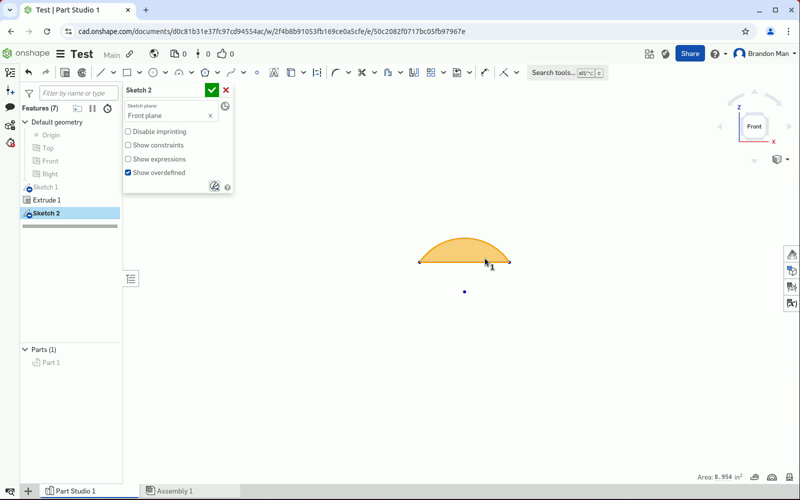
scroll(-6)
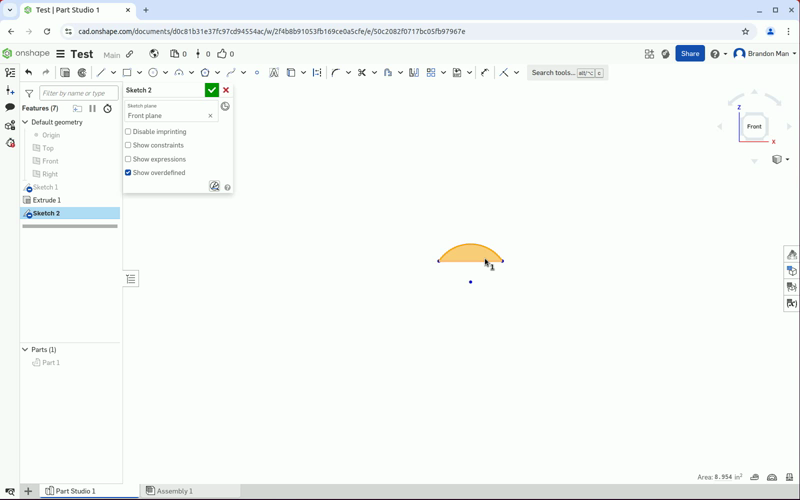
scroll(-6)
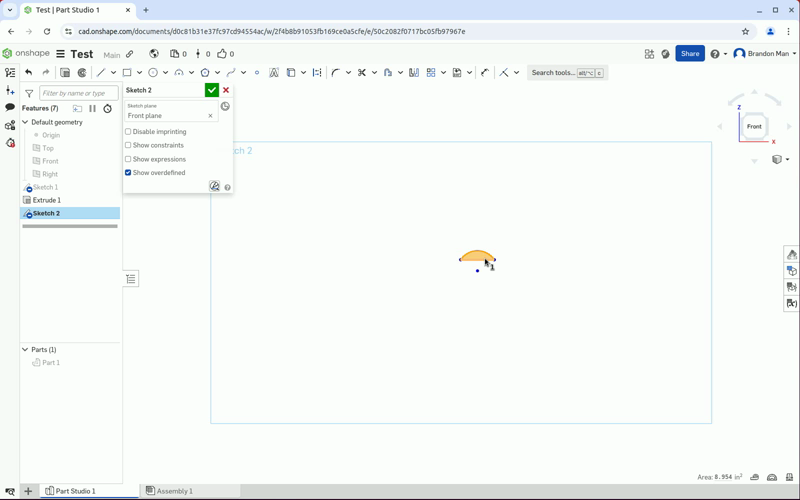
mouse_move(73, 352)
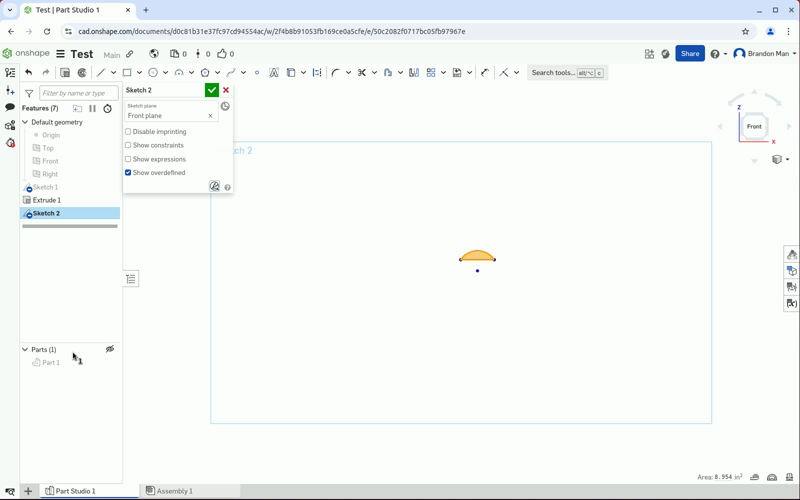
key(shift+y)
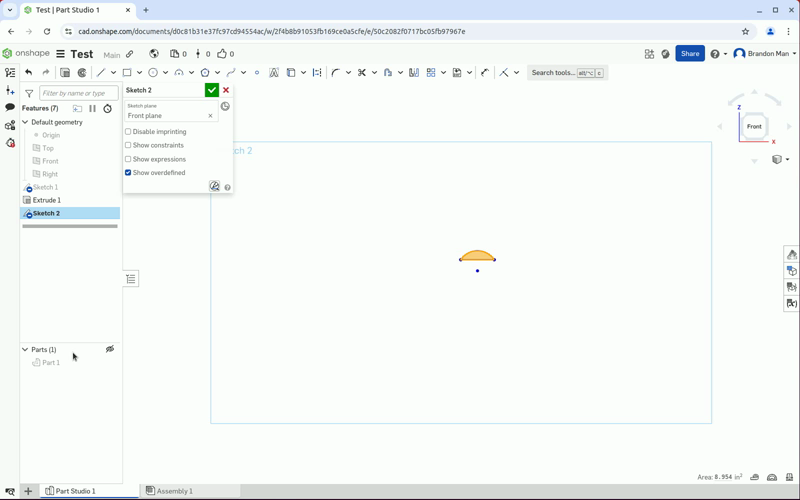
key(shift+e)
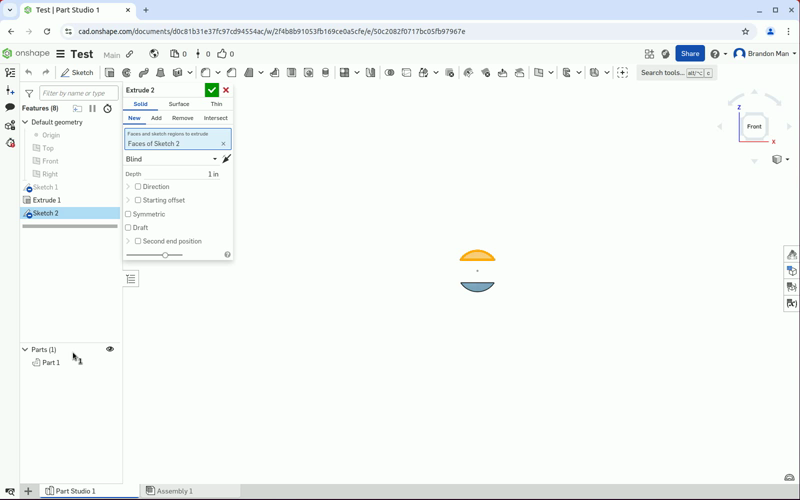
mouse_move(143, 106)
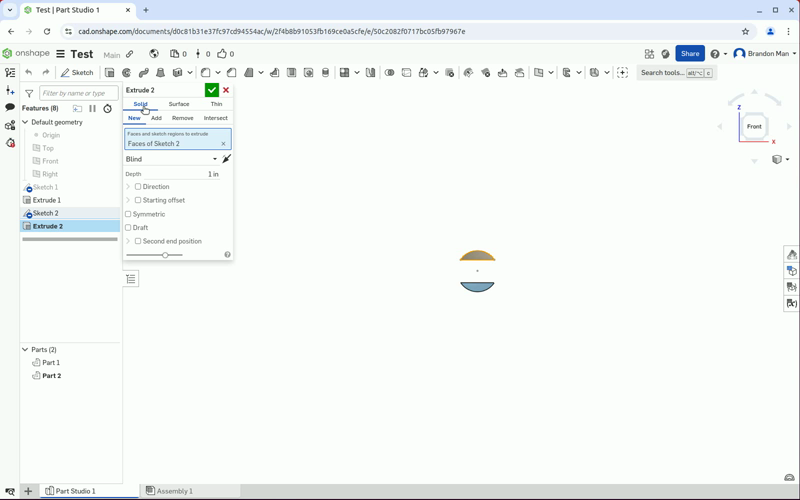
click(143, 106)
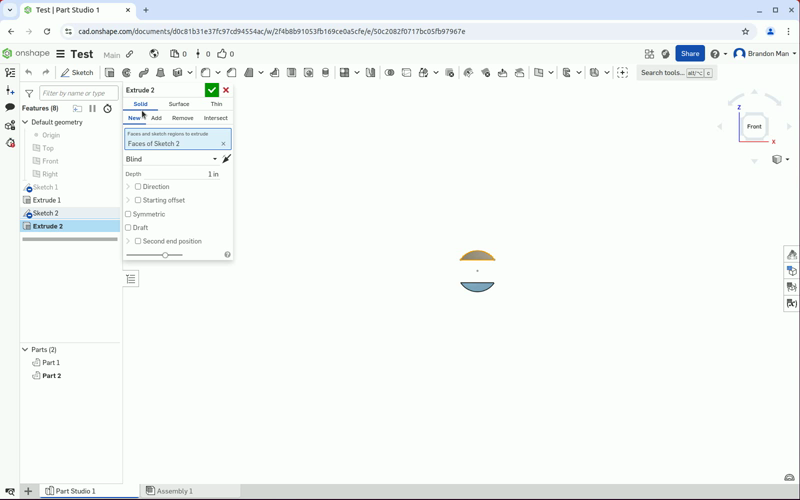
mouse_move(137, 120)
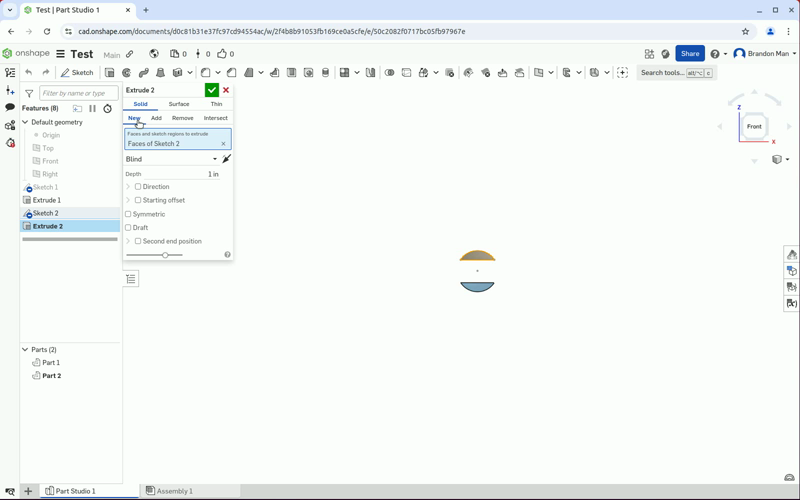
click(137, 120)
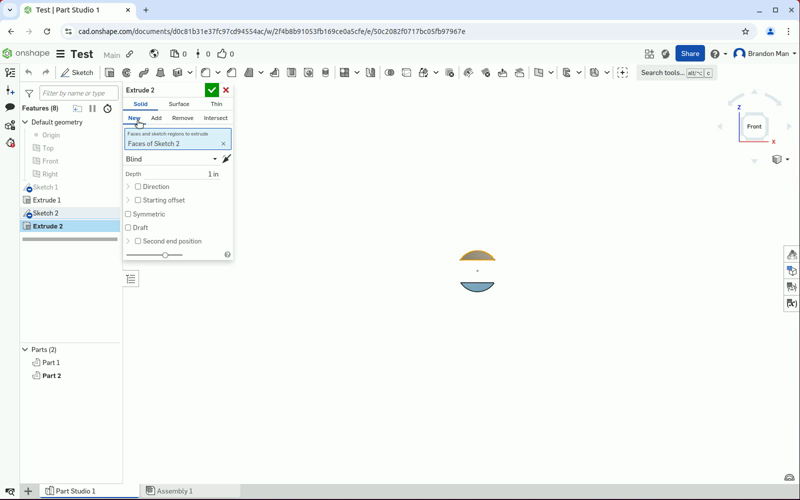
key(tab, 4)
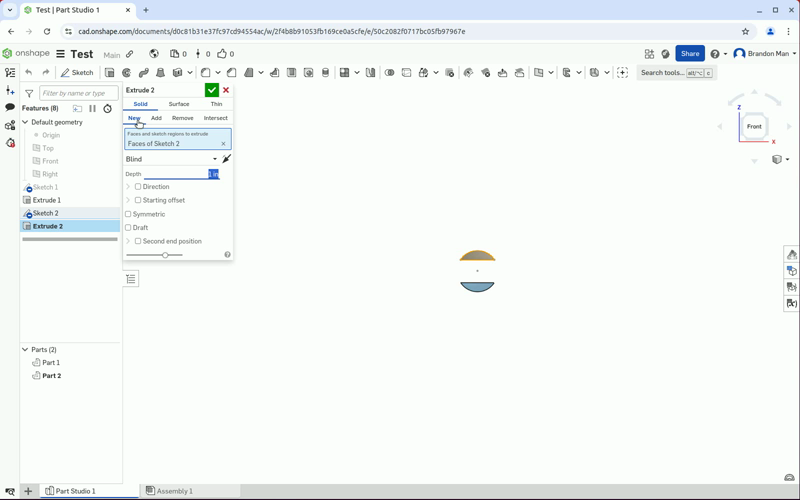
text(16.368)
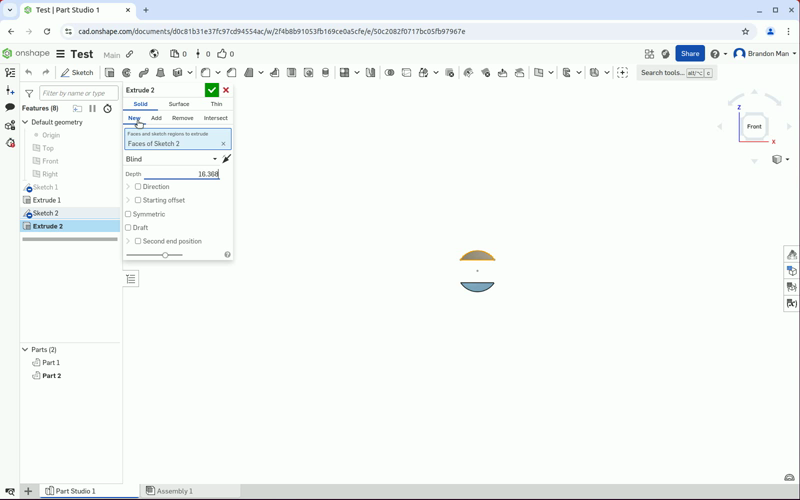
key(enter)
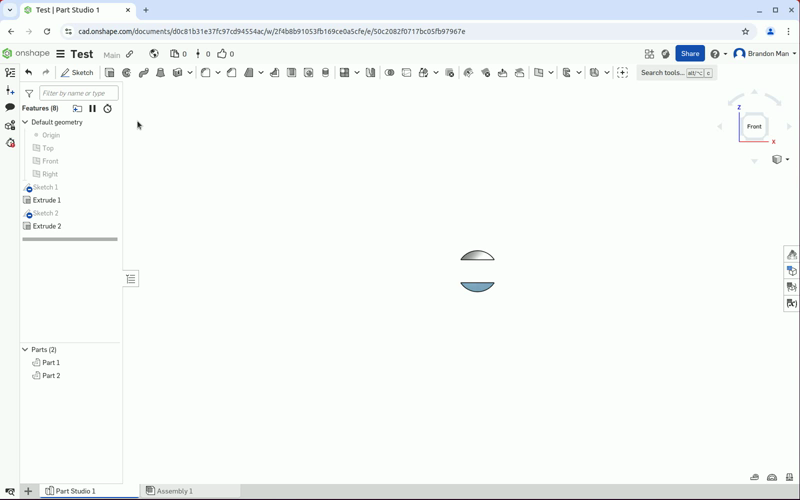
key(shift+h)
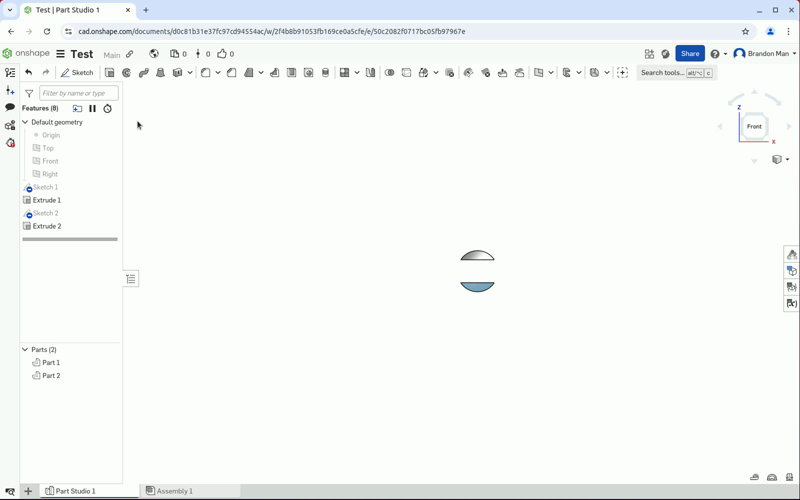
key(shift+h)
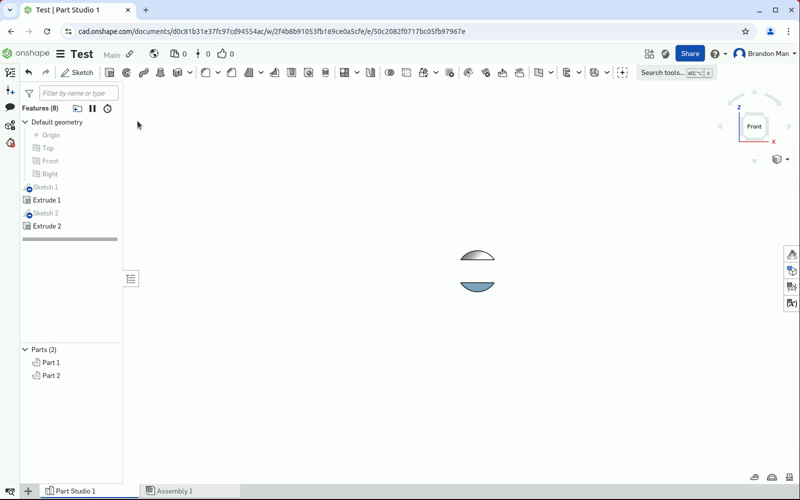
mouse_move(73, 189)
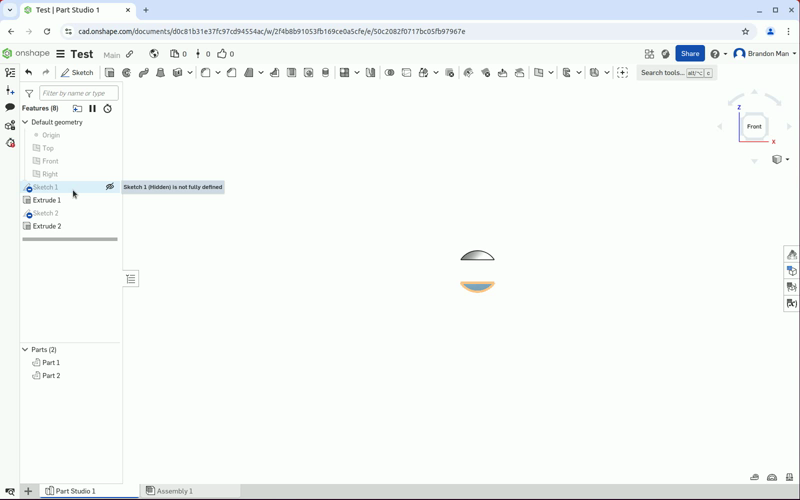
click(73, 189)
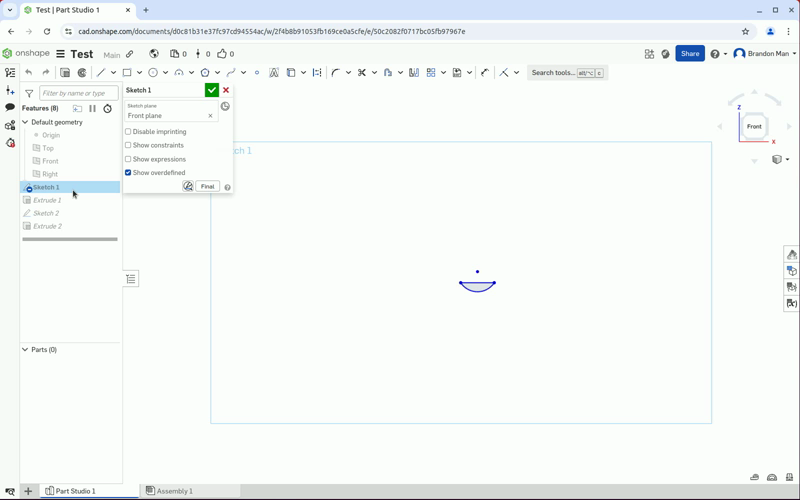
mouse_move(229, 92)
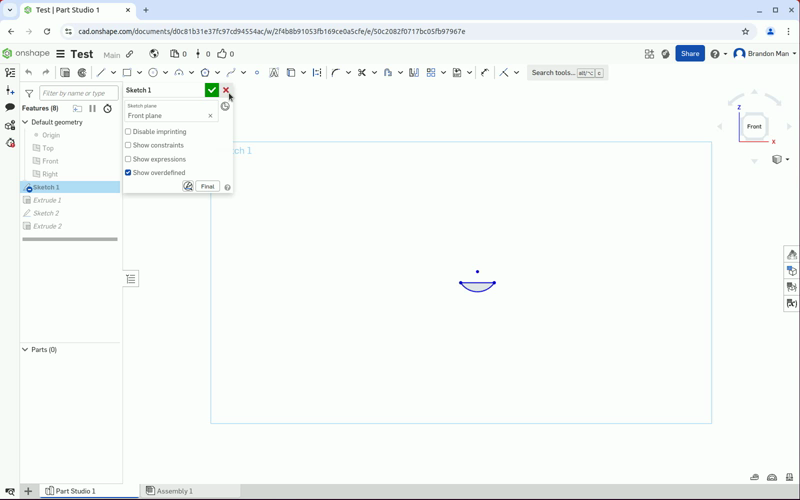
click(229, 92)
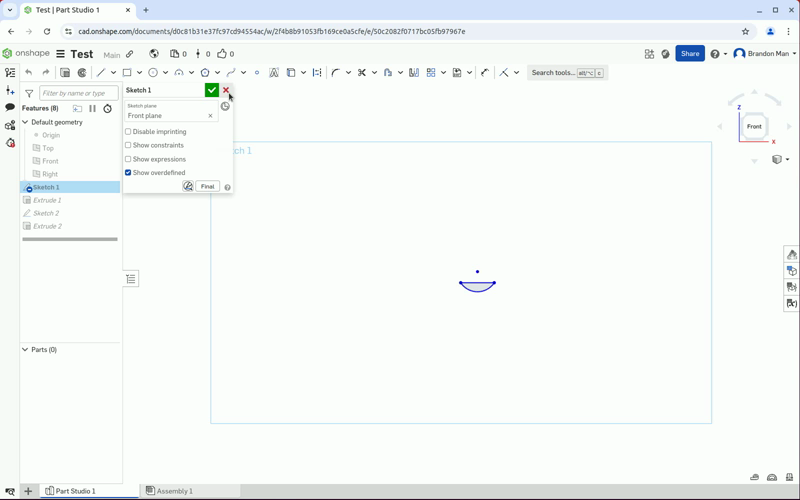
key(shift+s)
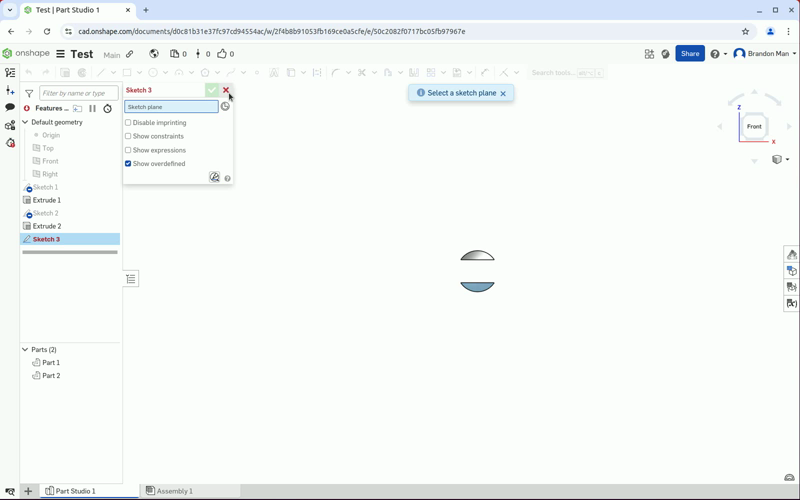
mouse_move(73, 163)
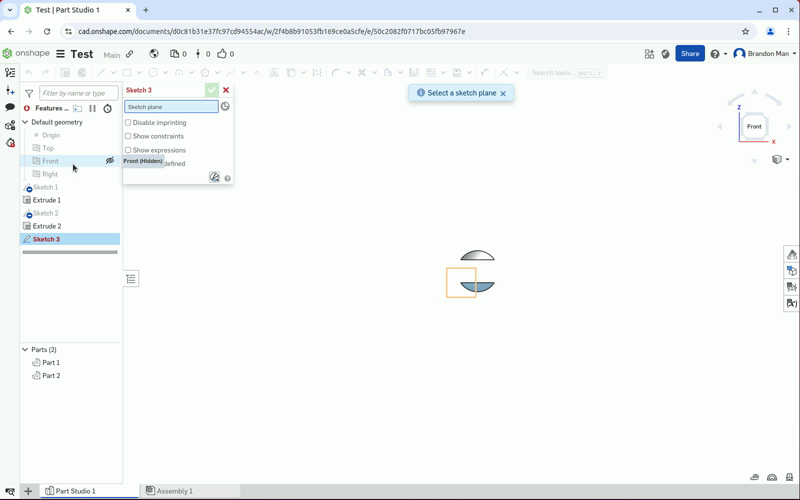
click(73, 163)
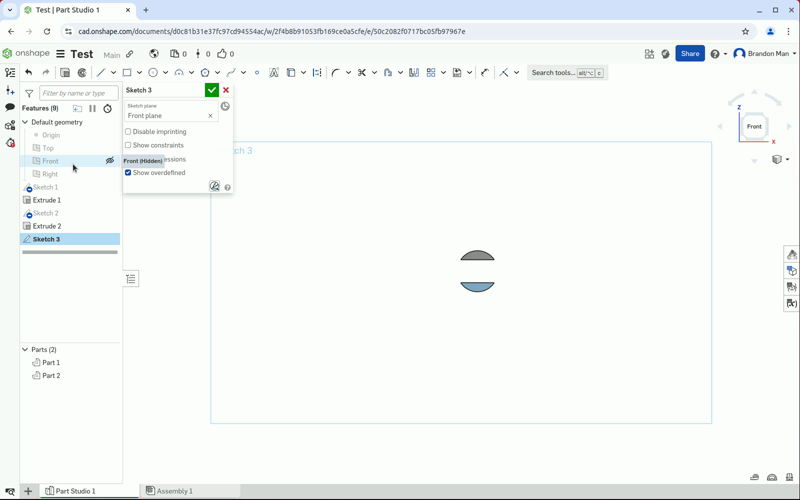
mouse_move(73, 352)
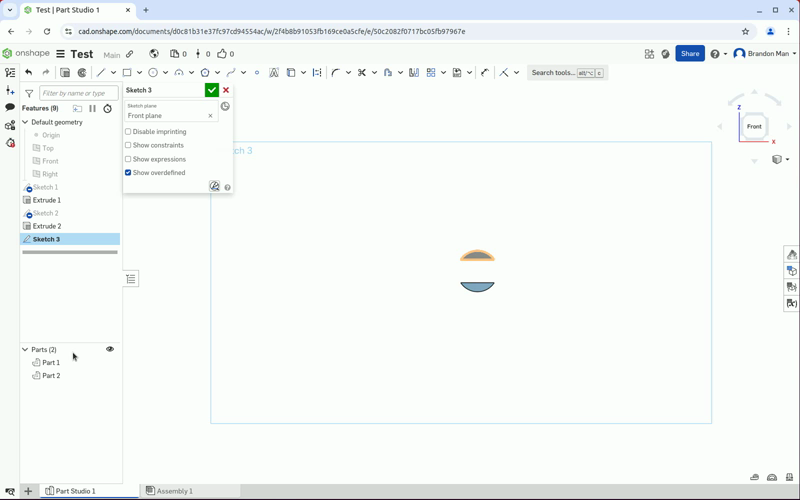
key(y)
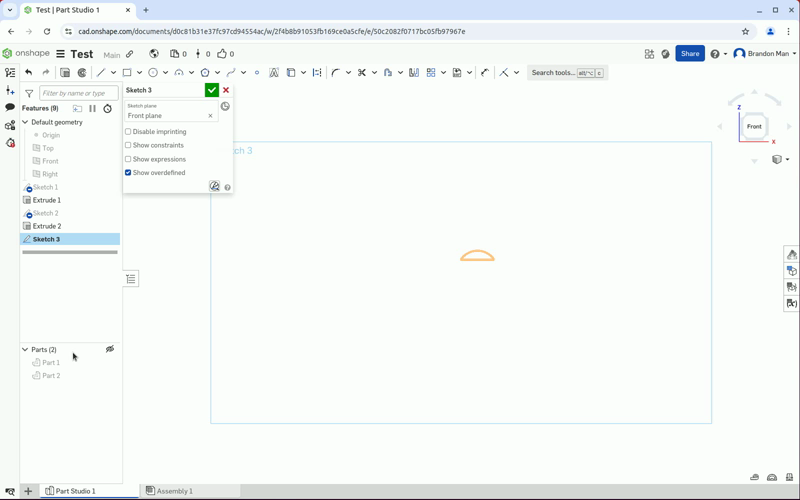
key(l)
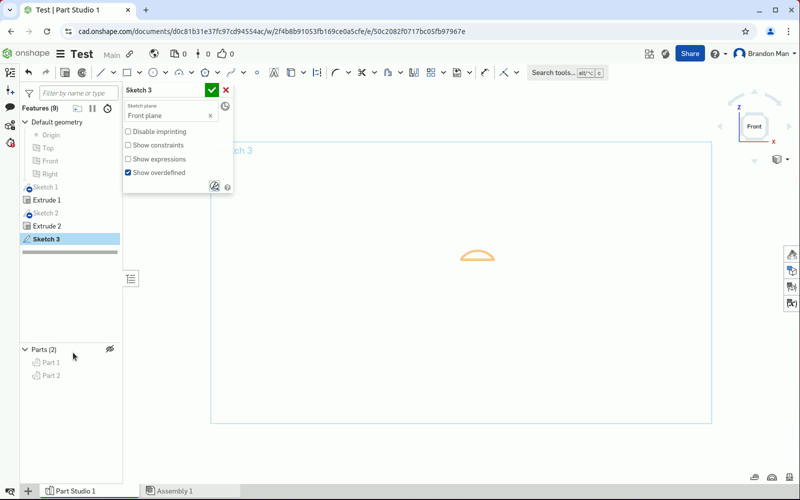
key_down(shift)
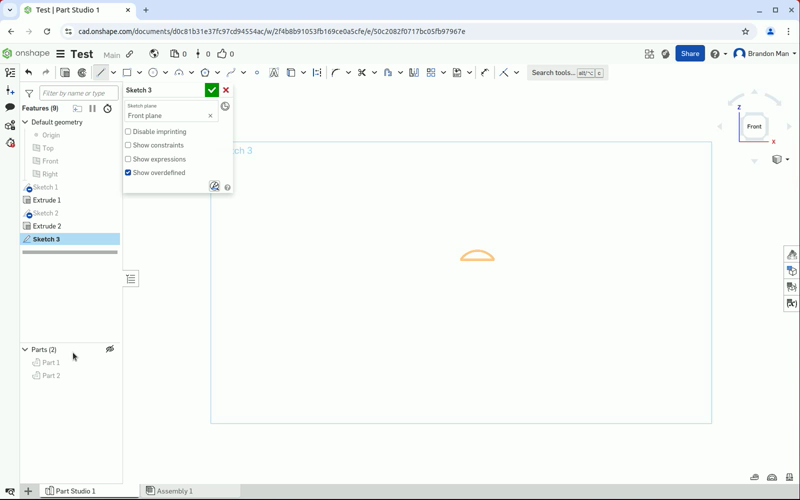
mouse_move(460, 282)
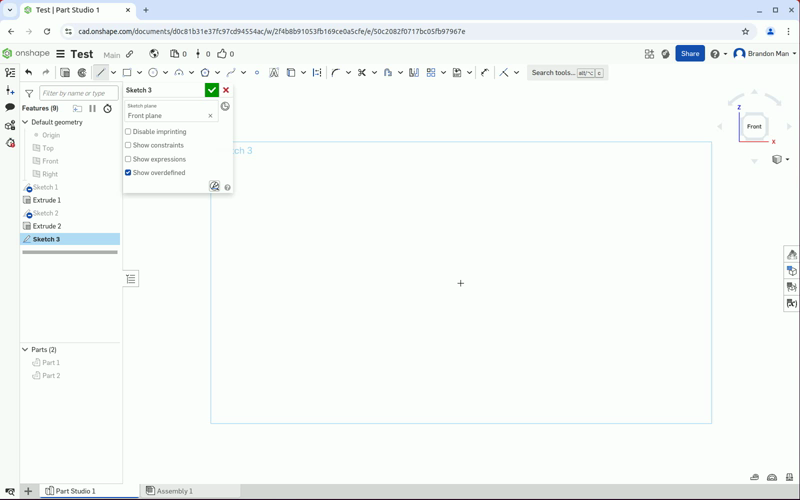
click(460, 282)
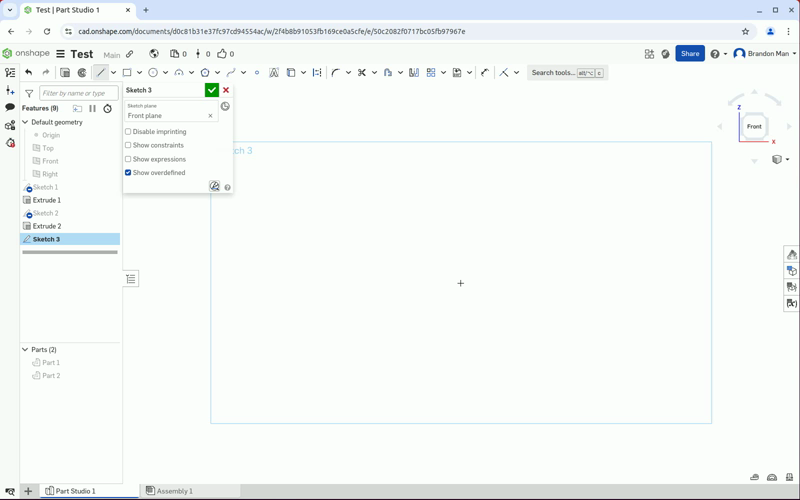
key_up(shift)
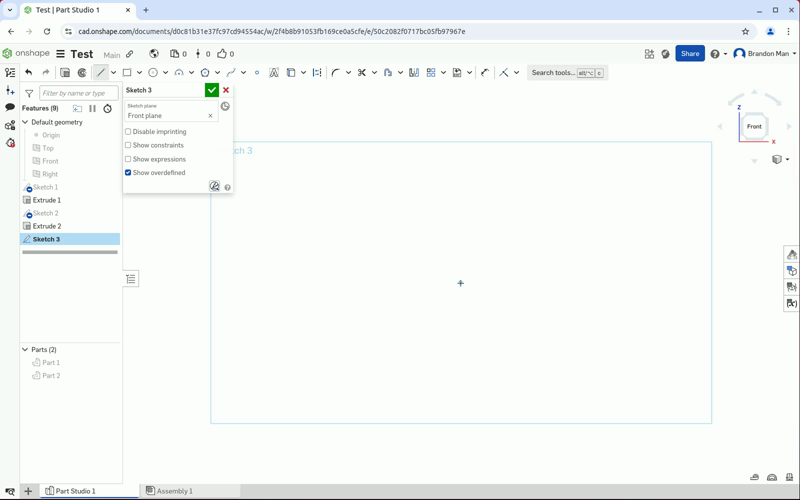
key_down(shift)
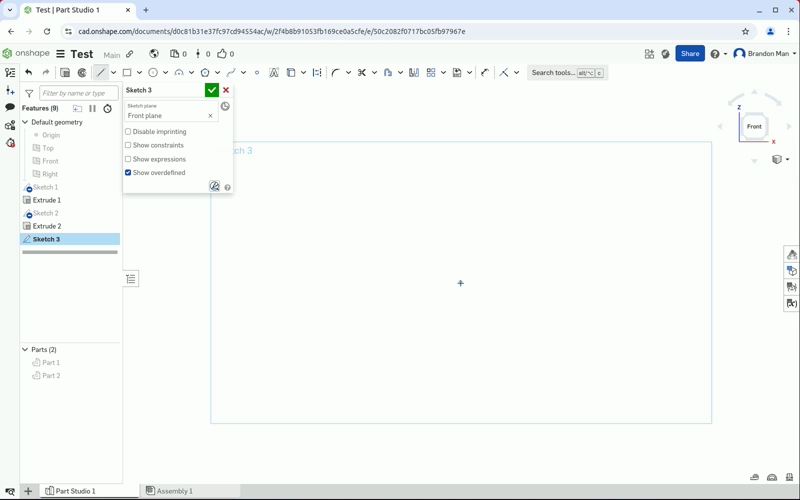
mouse_move(490, 282)
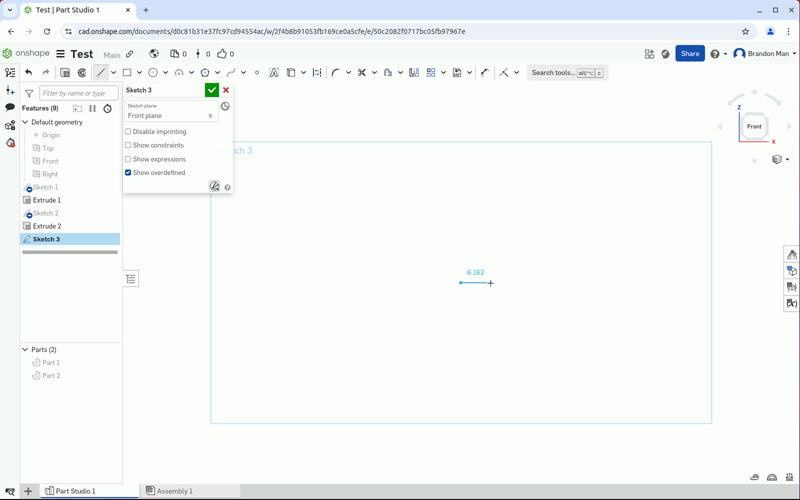
mouse_move(494, 282)
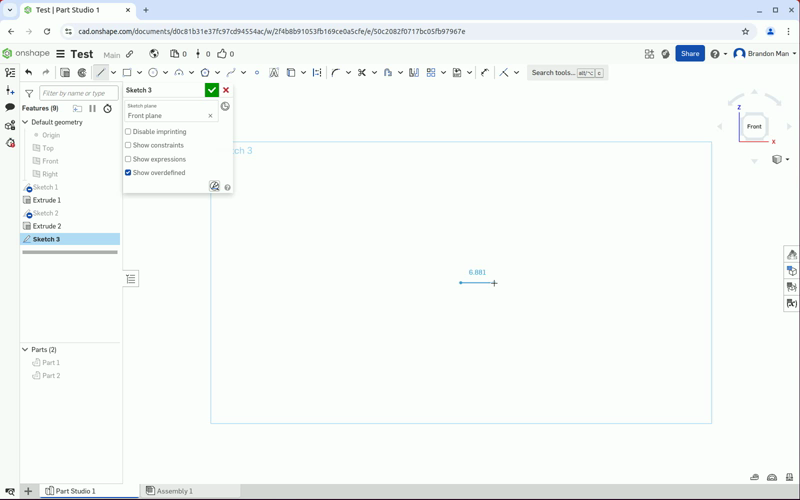
click(494, 282)
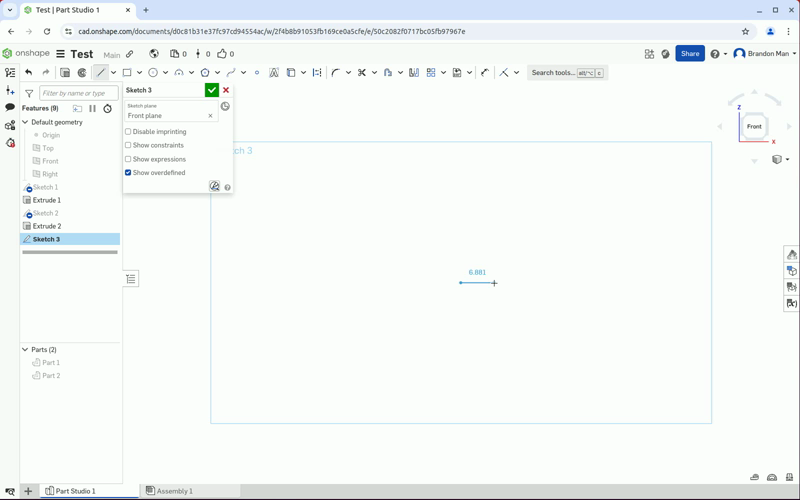
key_up(shift)
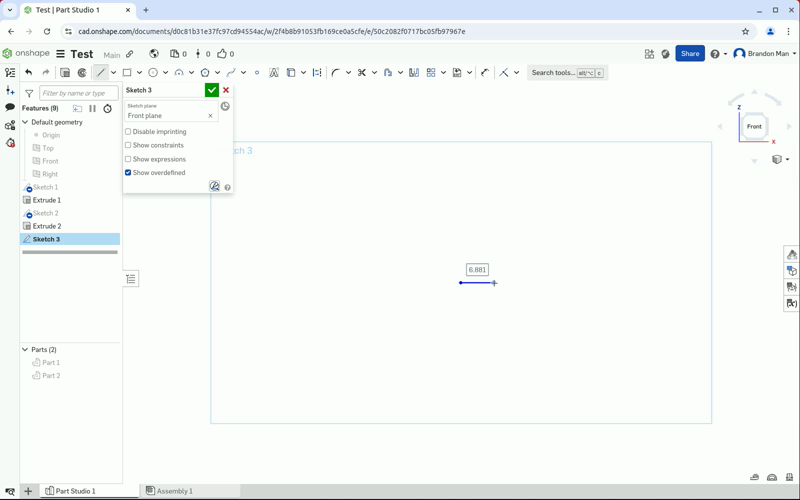
key_down(shift)
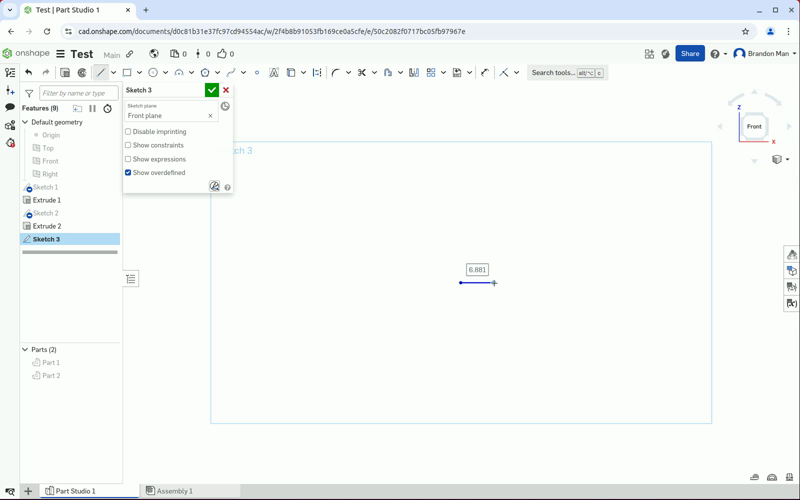
mouse_move(524, 282)
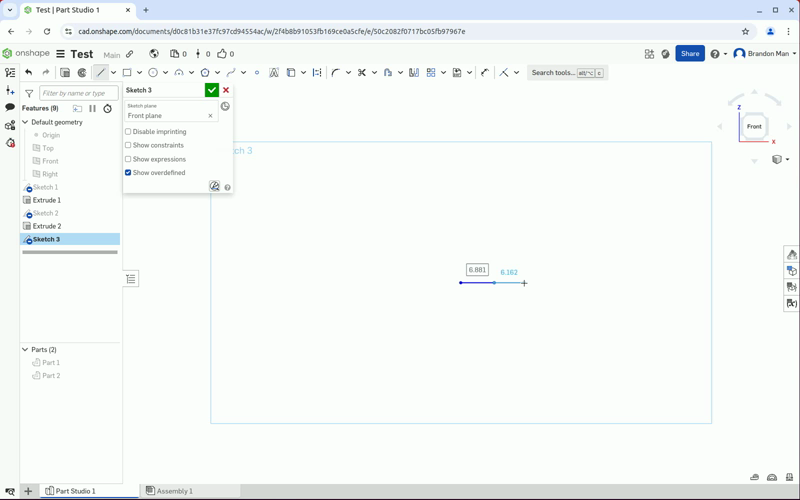
mouse_move(494, 259)
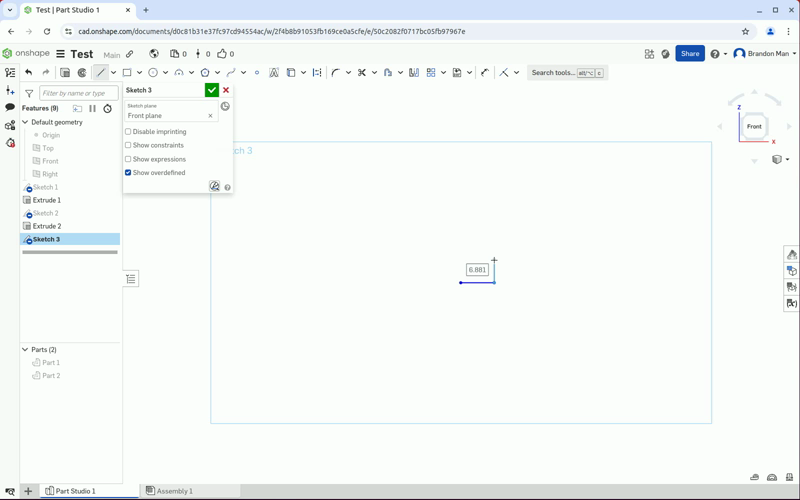
click(494, 259)
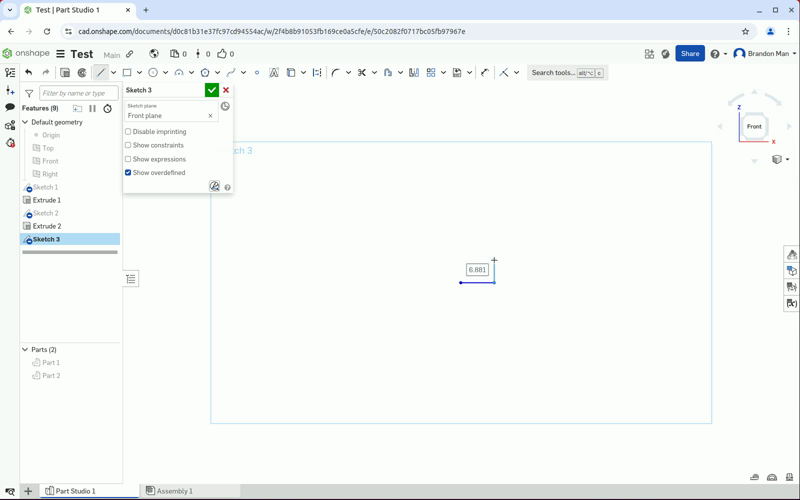
key_up(shift)
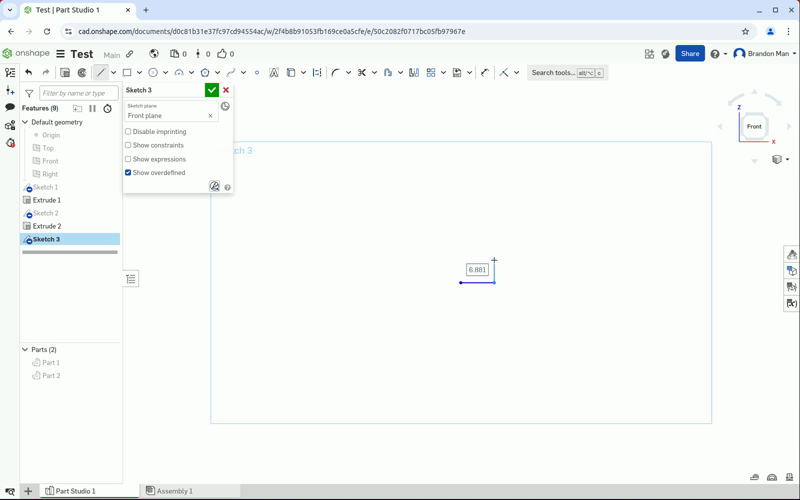
key_down(shift)
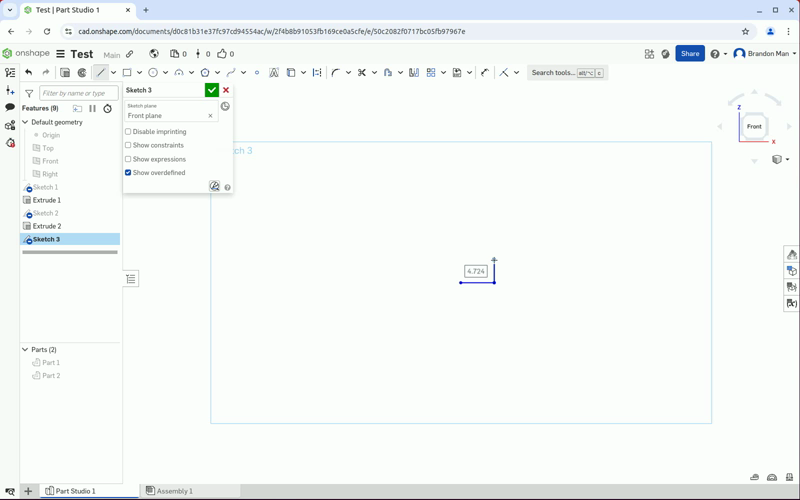
mouse_move(524, 259)
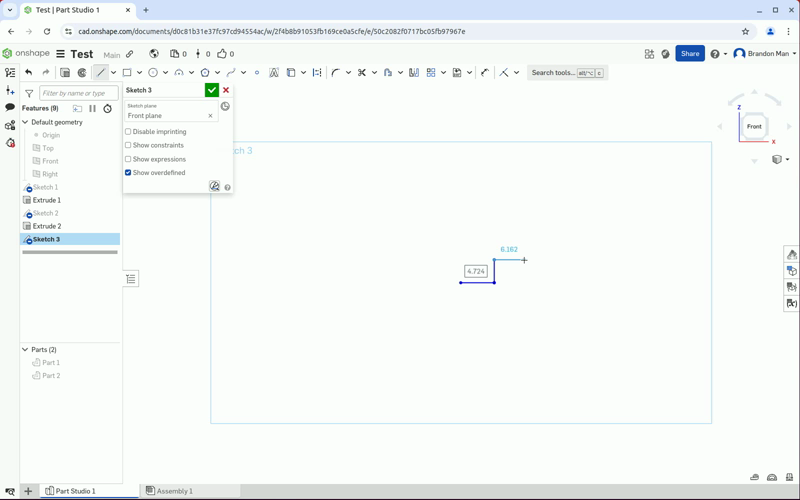
mouse_move(460, 259)
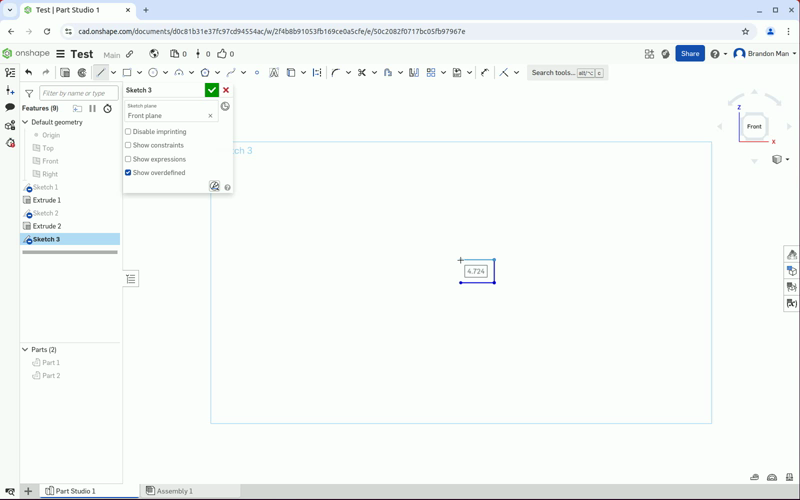
click(460, 259)
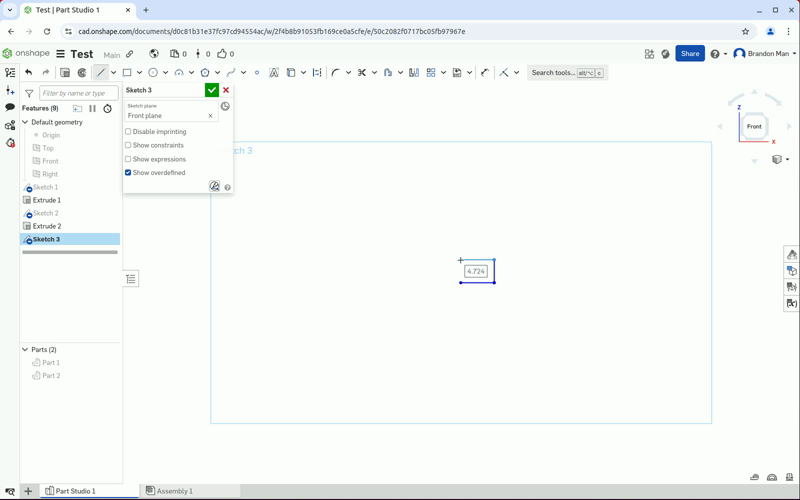
key_up(shift)
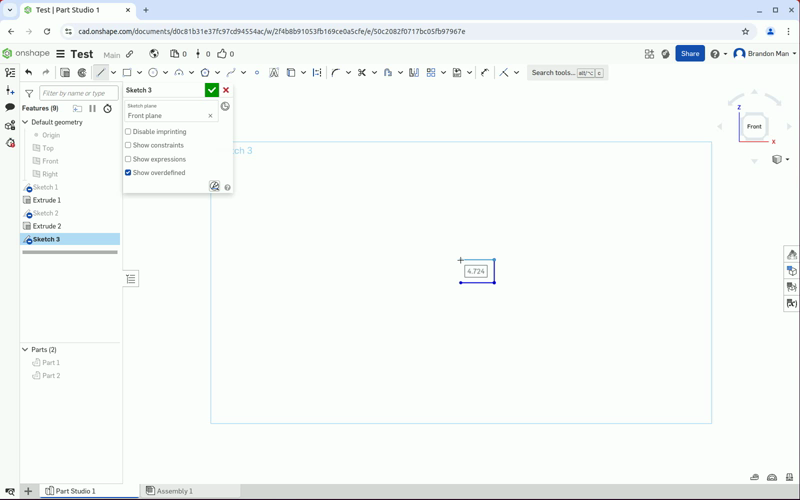
mouse_move(490, 259)
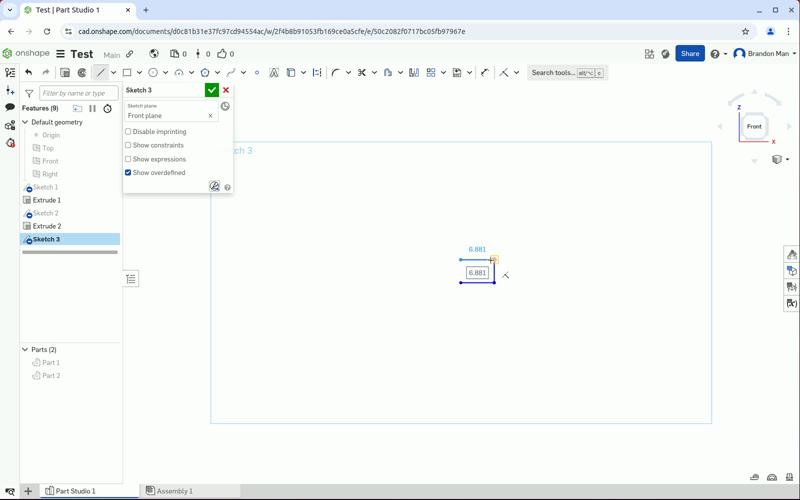
key_down(shift)
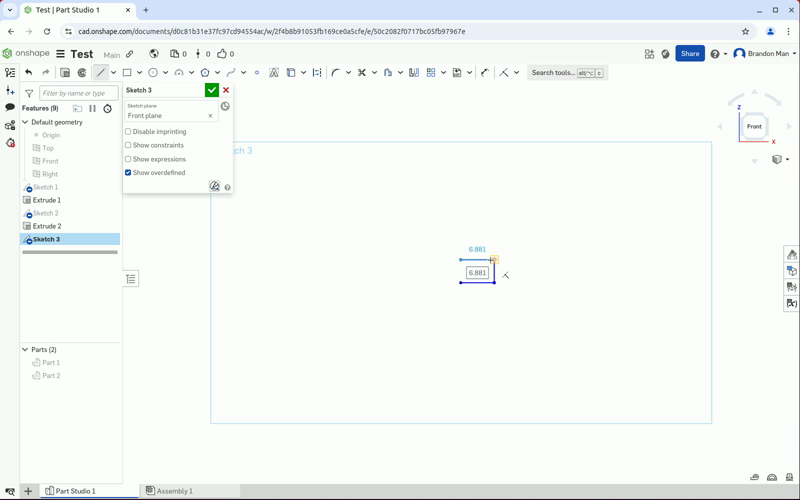
mouse_move(460, 282)
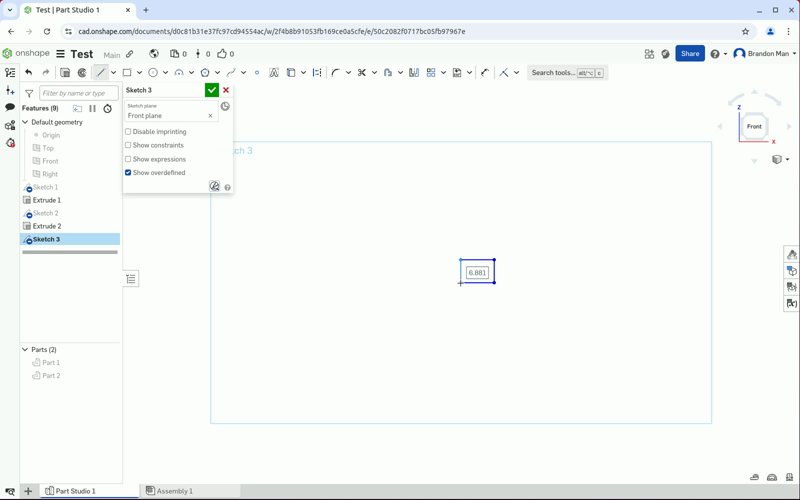
key_up(shift)
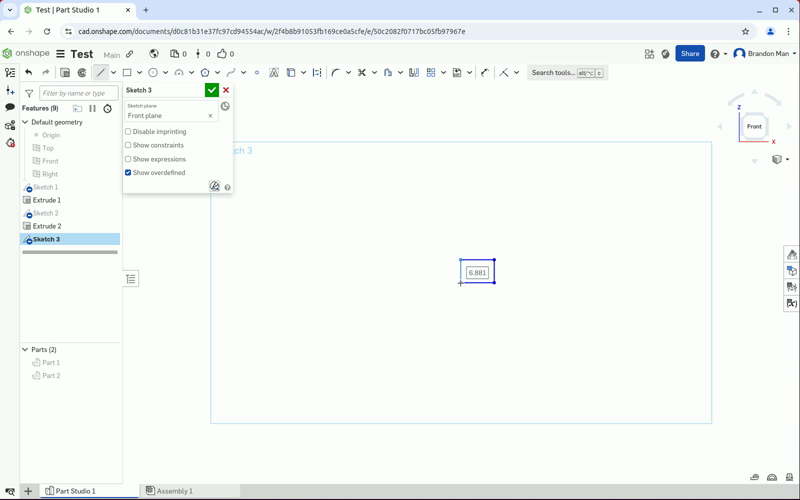
click(460, 282)
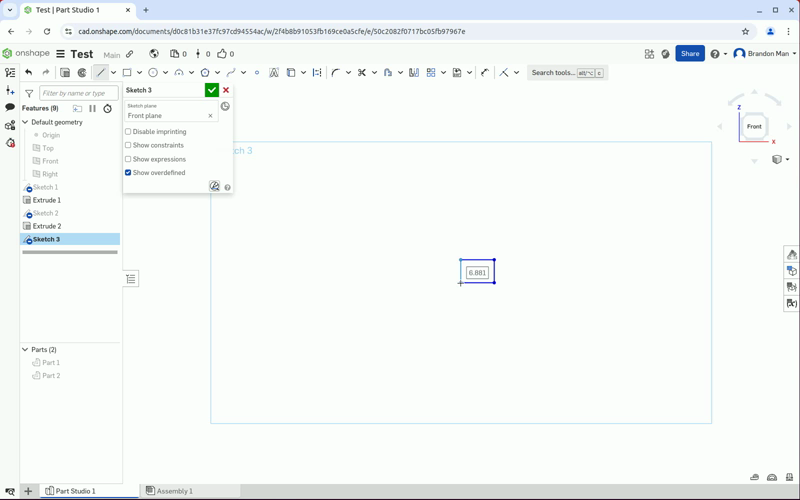
key(esc)
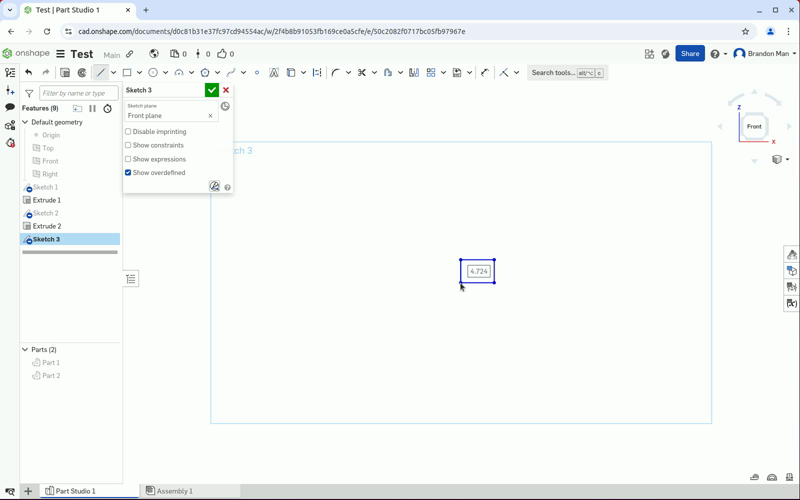
mouse_move(469, 264)
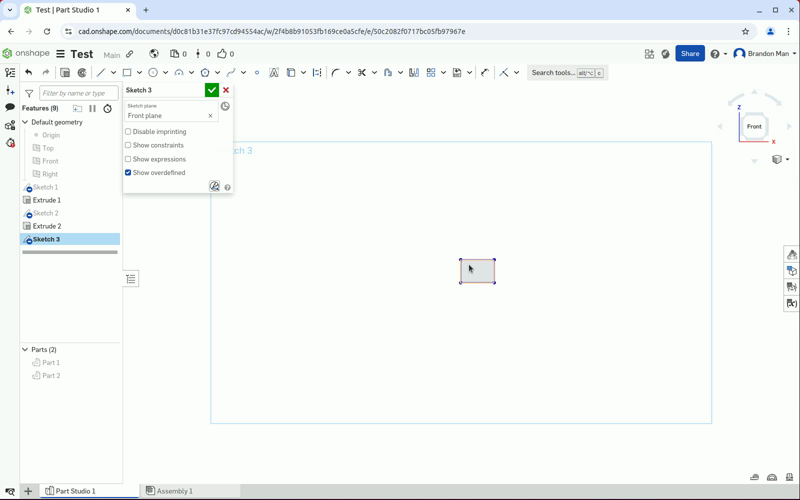
scroll(6)
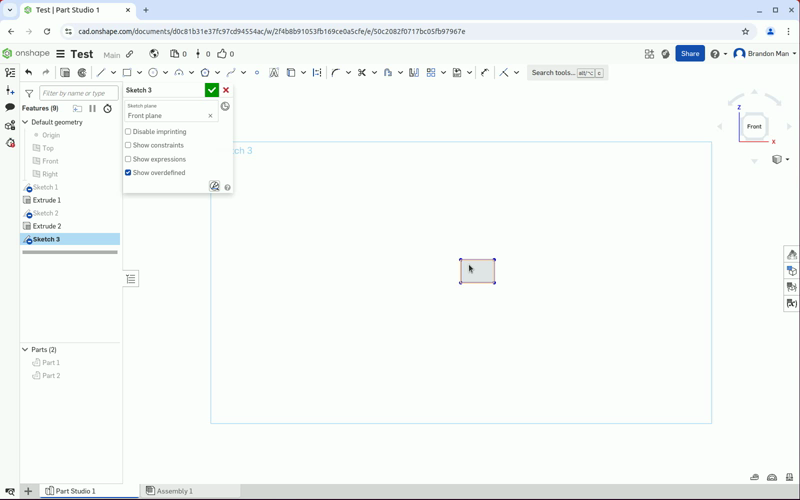
scroll(6)
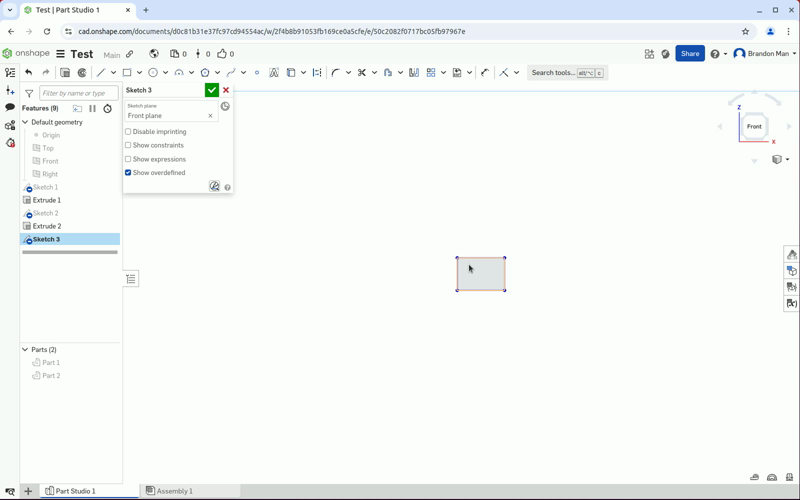
scroll(6)
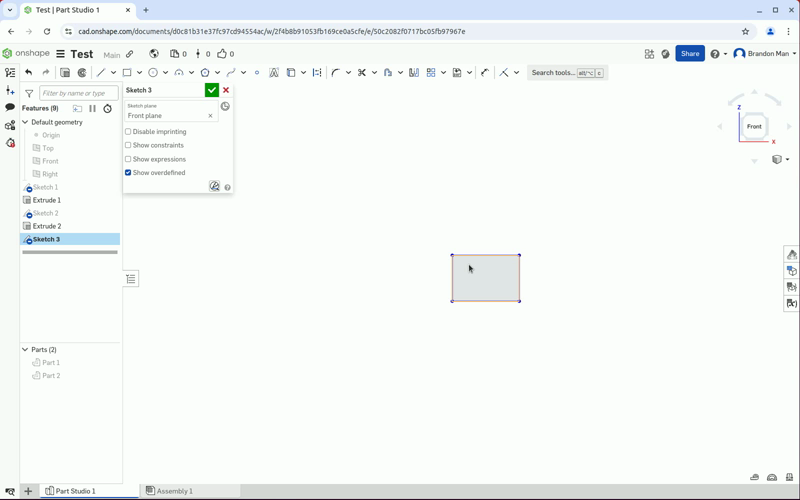
scroll(6)
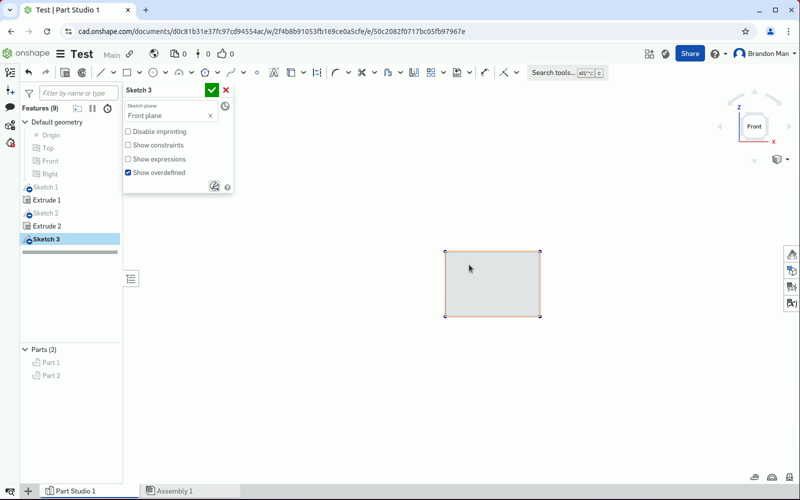
scroll(6)
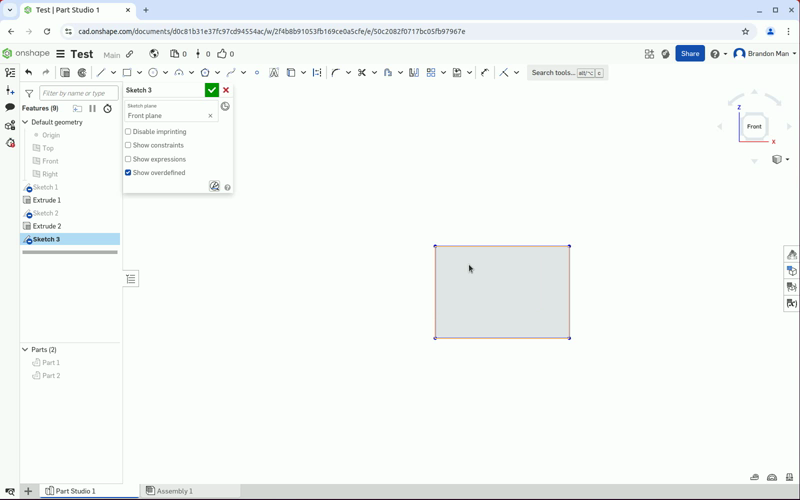
scroll(6)
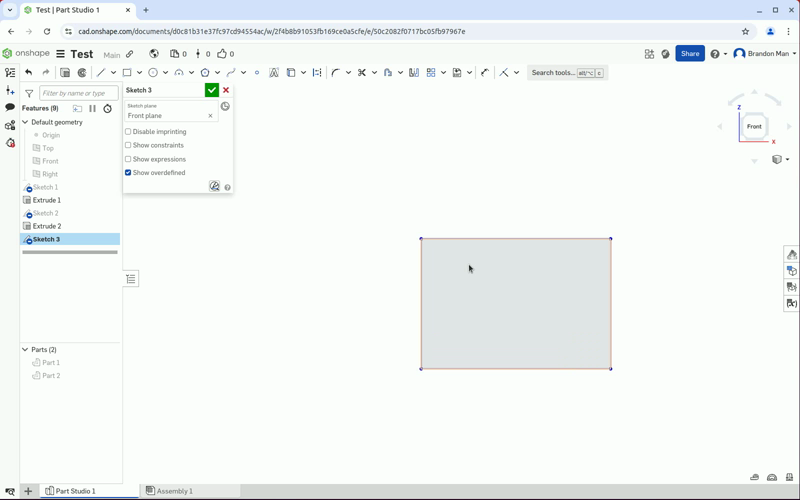
scroll(6)
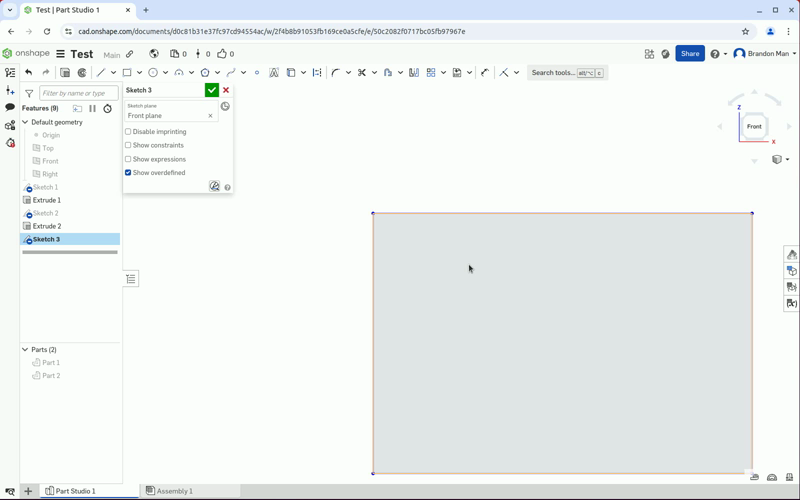
click(469, 264)
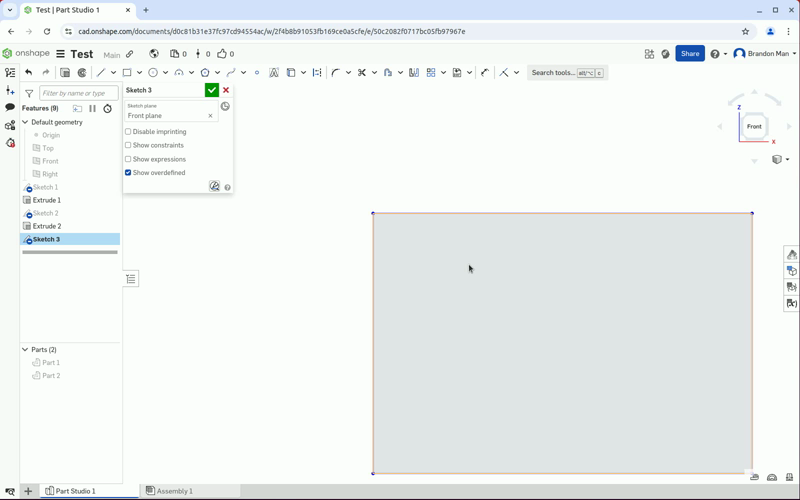
scroll(-6)
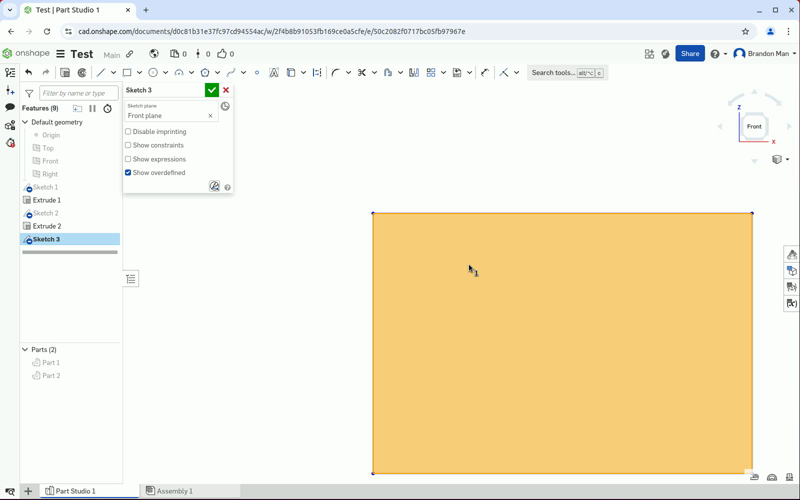
scroll(-6)
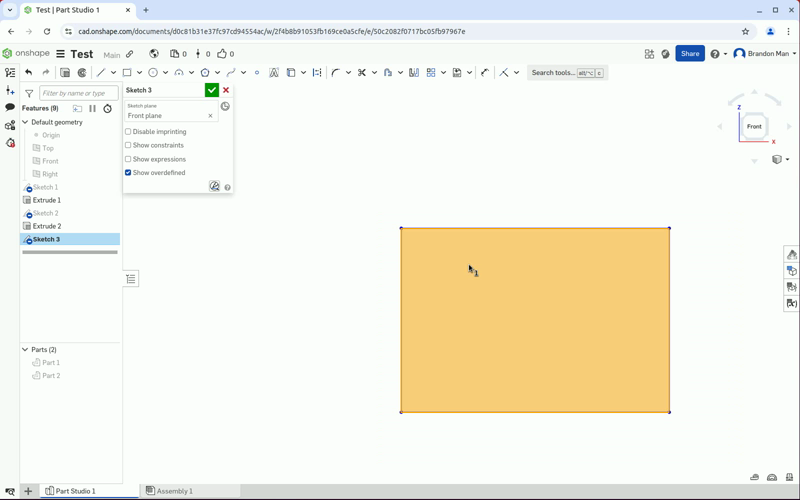
scroll(-6)
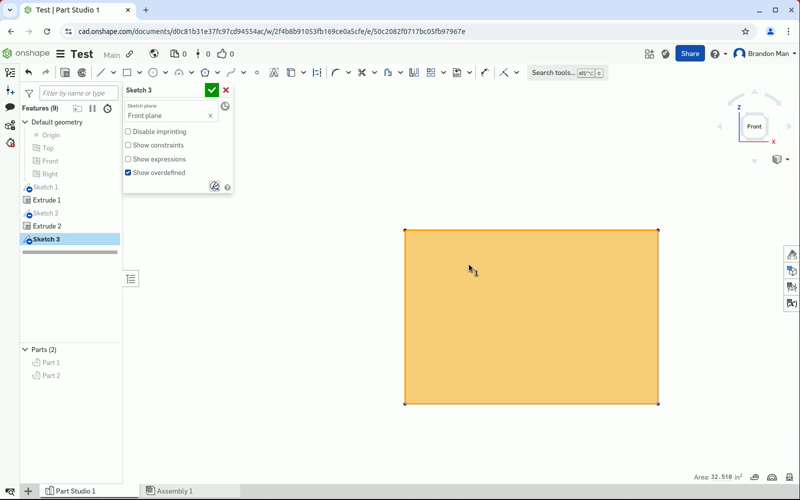
scroll(-6)
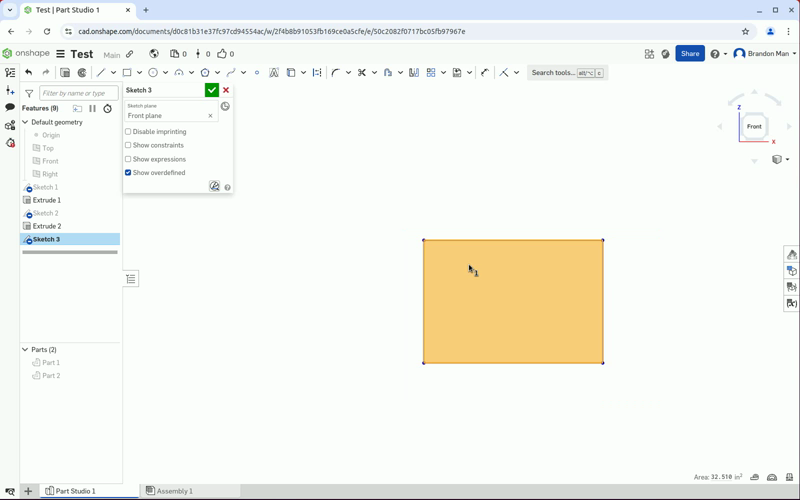
scroll(-6)
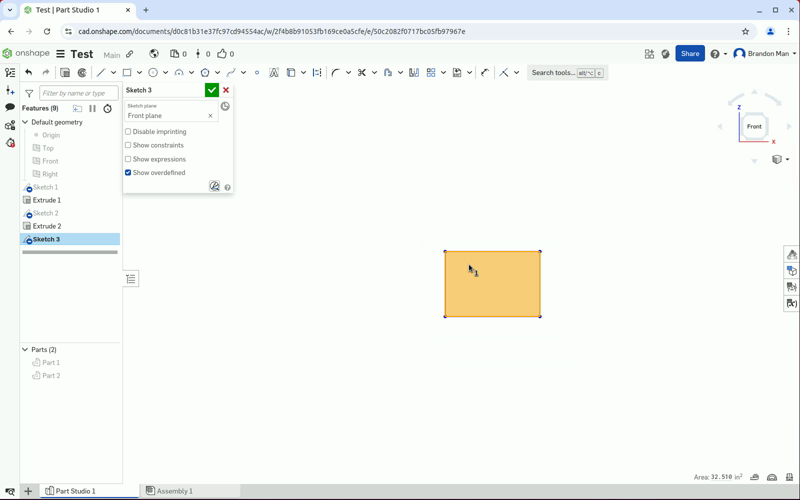
scroll(-6)
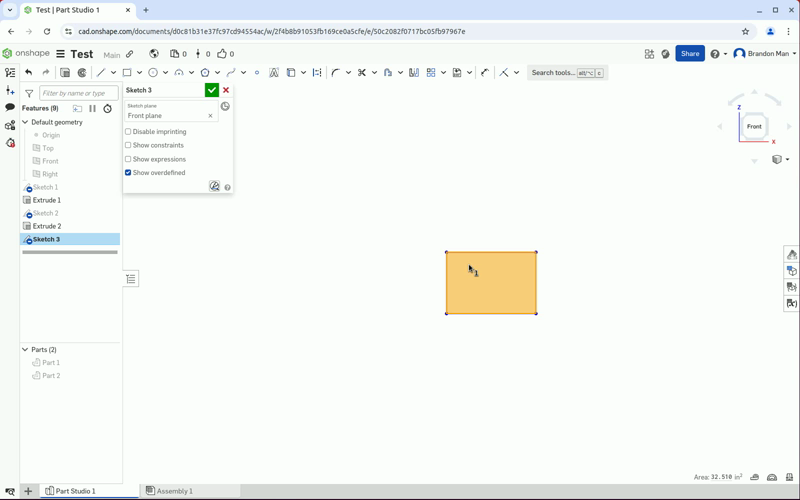
scroll(-6)
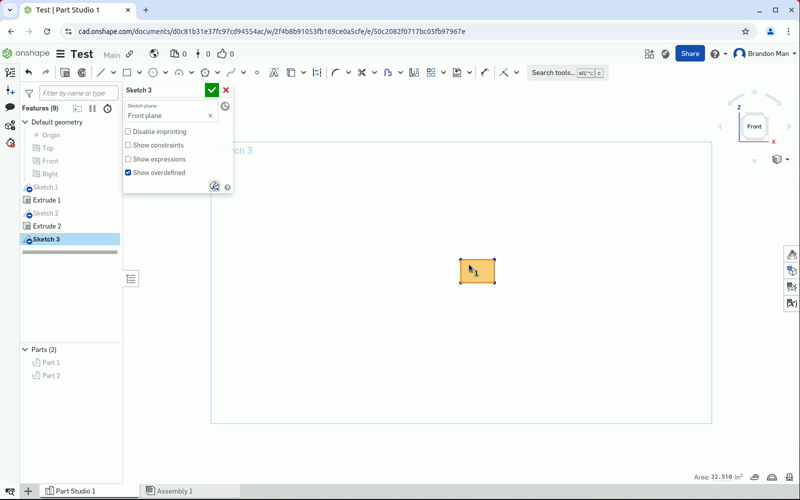
mouse_move(73, 352)
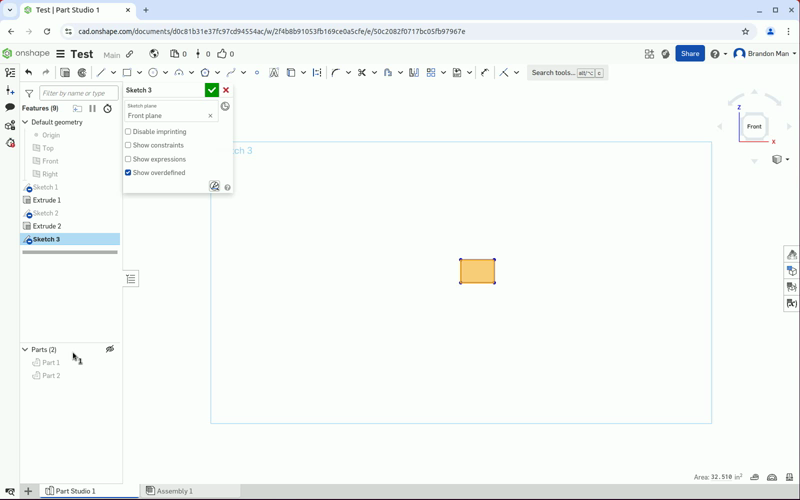
key(shift+y)
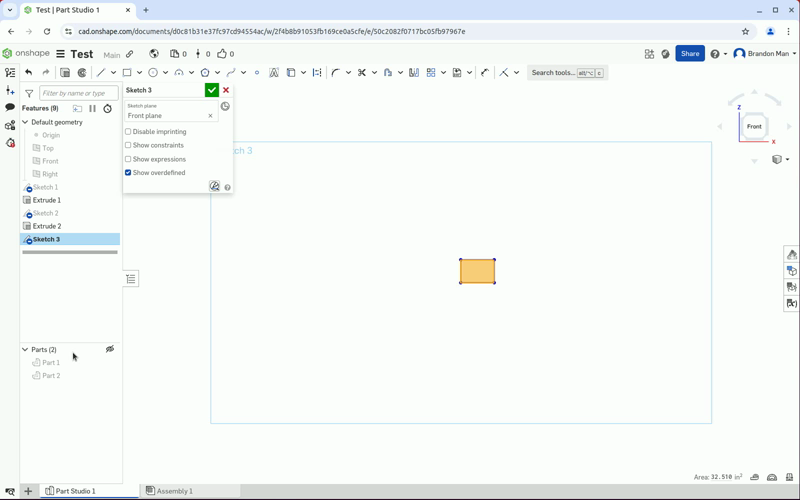
key(shift+e)
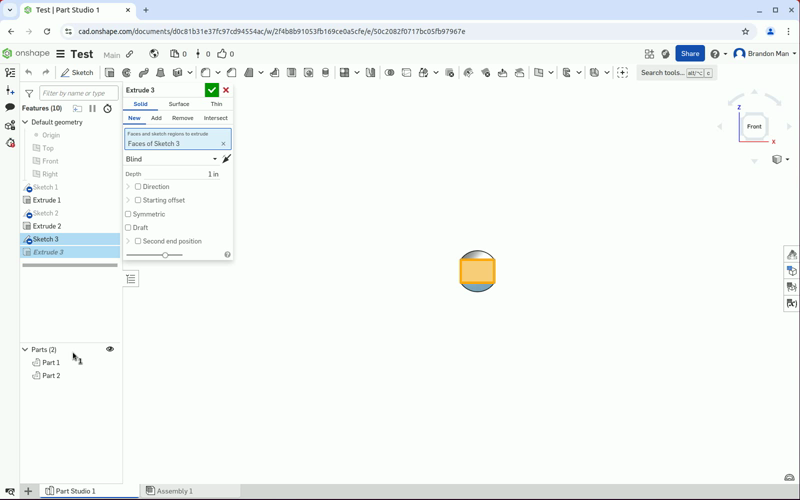
mouse_move(143, 106)
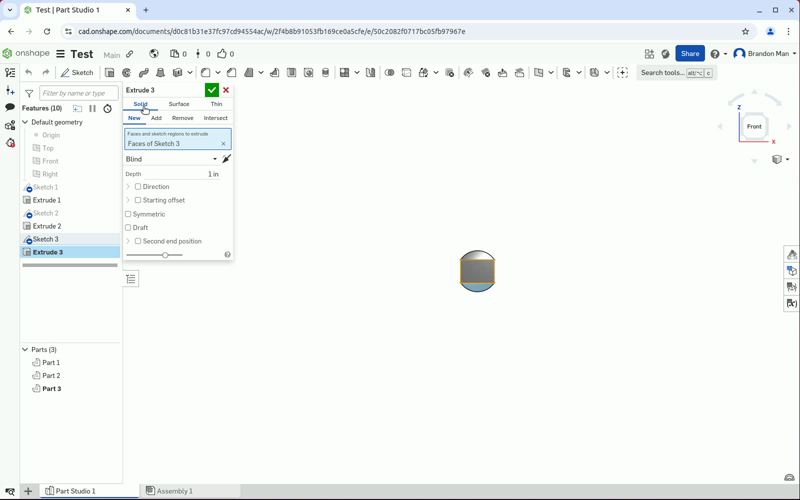
click(143, 106)
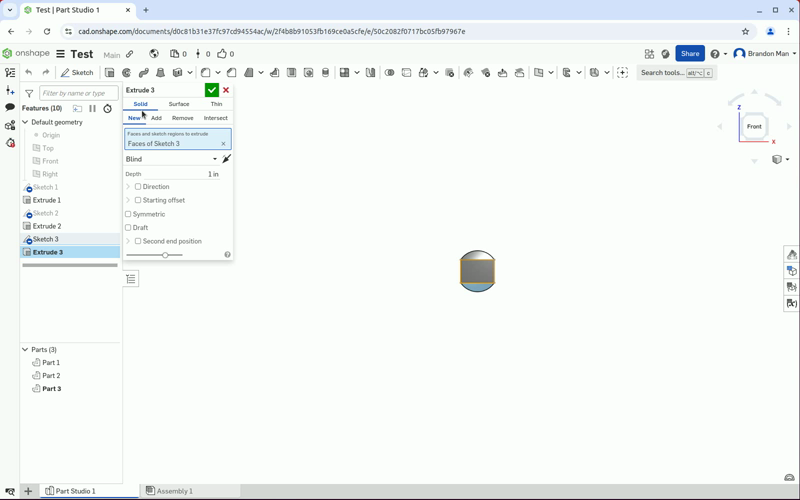
mouse_move(137, 120)
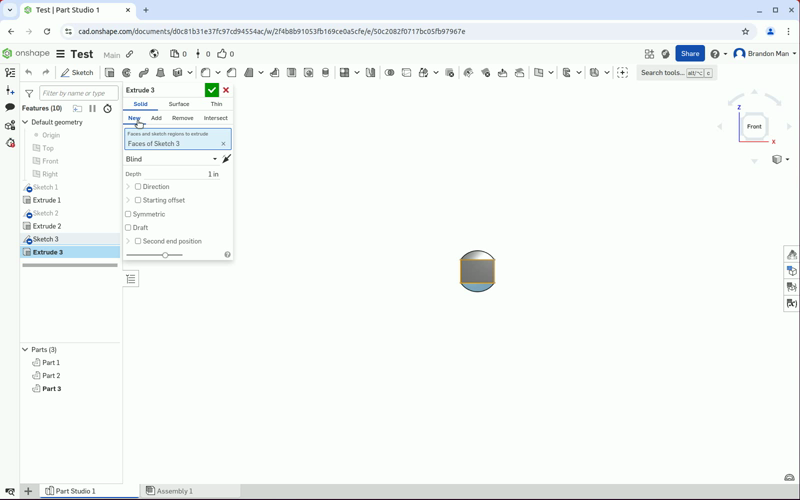
click(137, 120)
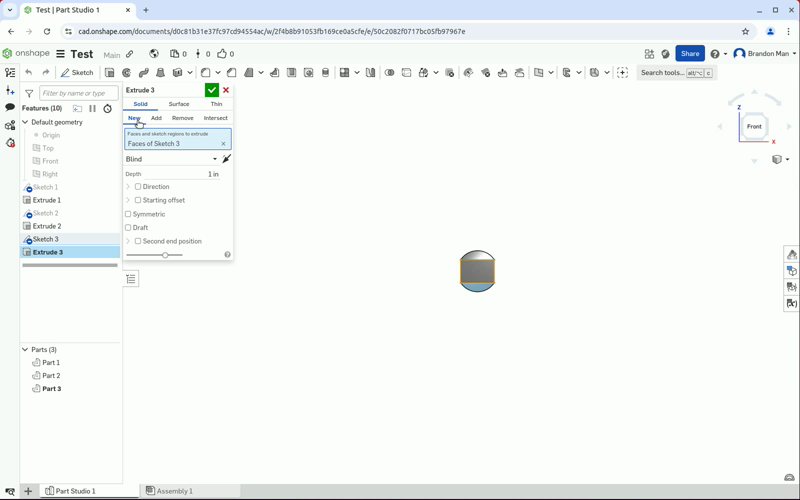
key(tab, 4)
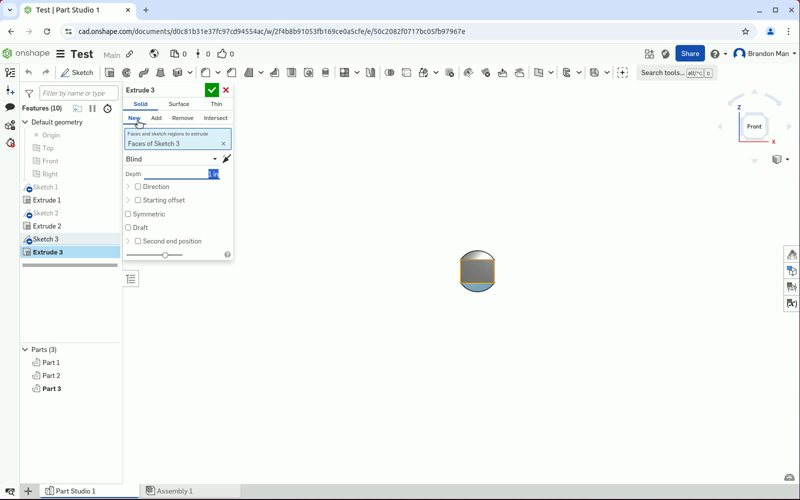
text(16.368)
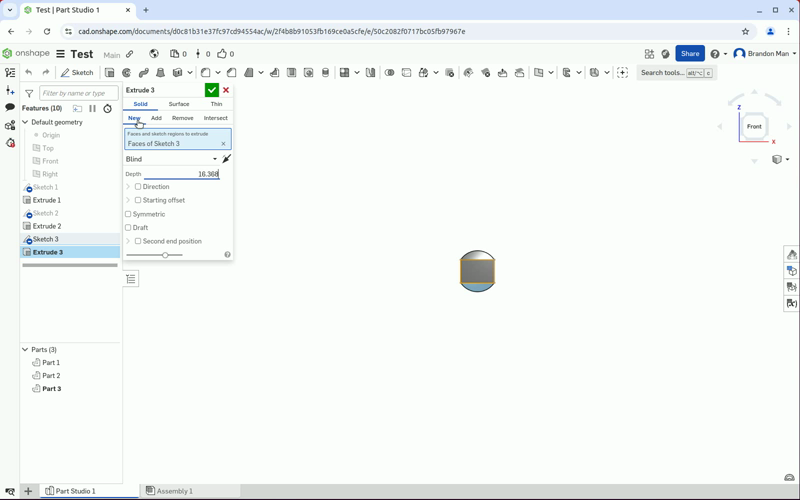
key(enter)
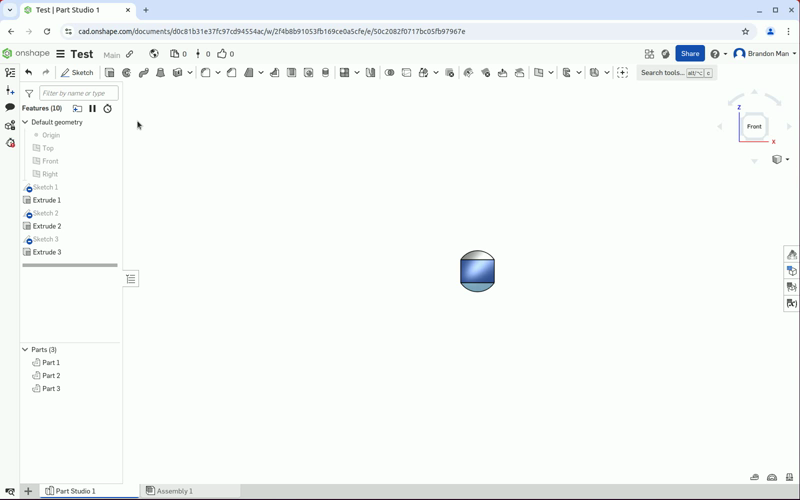
key(shift+h)
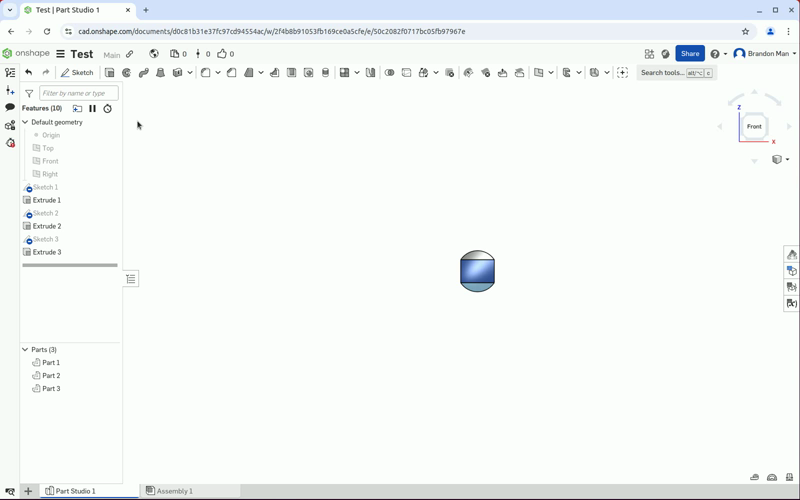
key(shift+h)
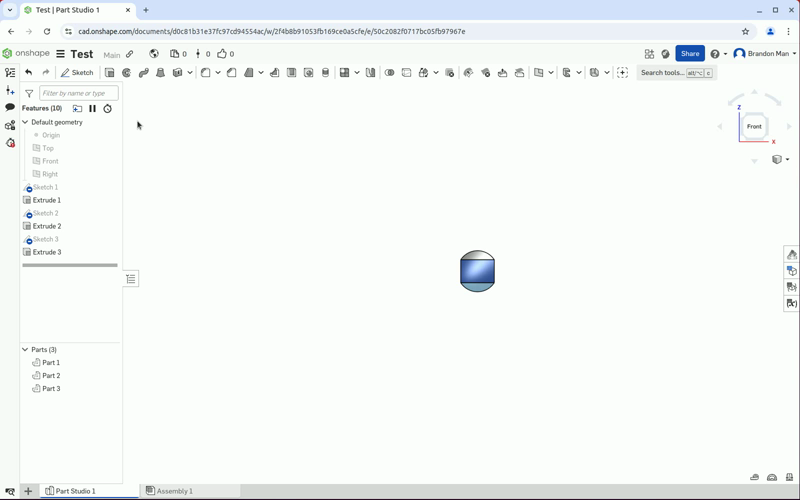
mouse_move(73, 189)
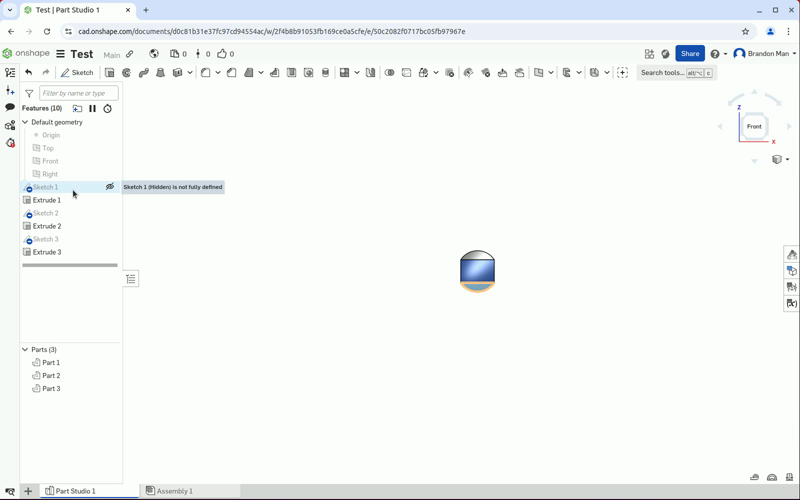
click(73, 189)
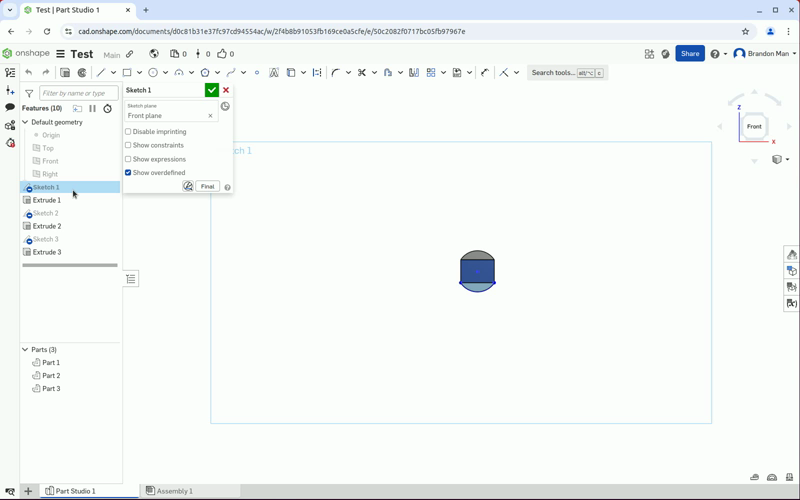
mouse_move(229, 92)
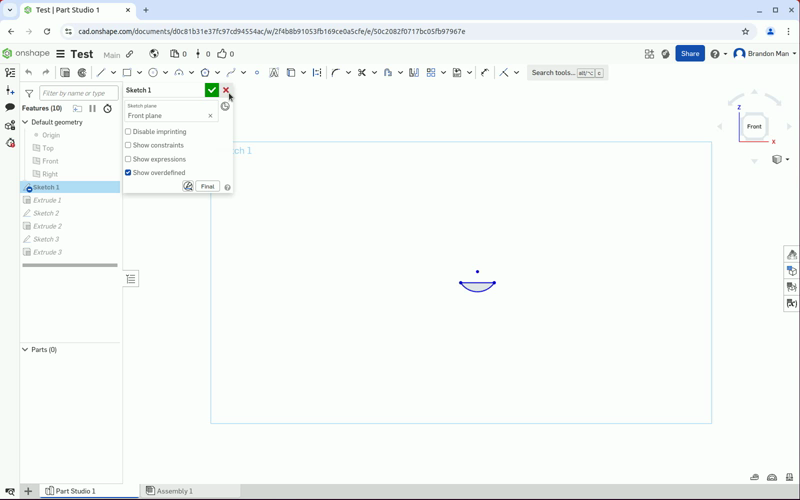
click(229, 92)
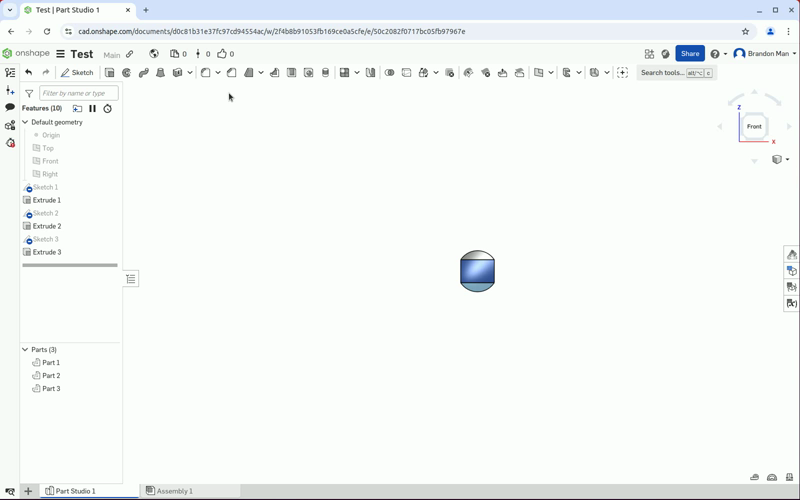
mouse_move(541, 75)
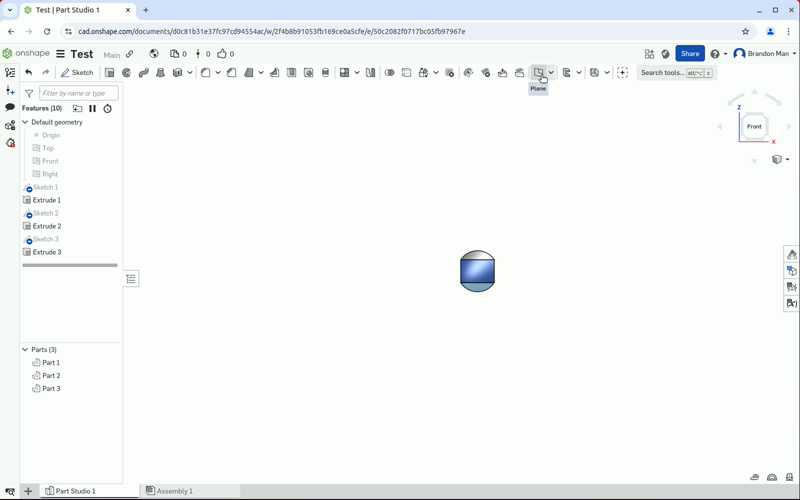
click(541, 75)
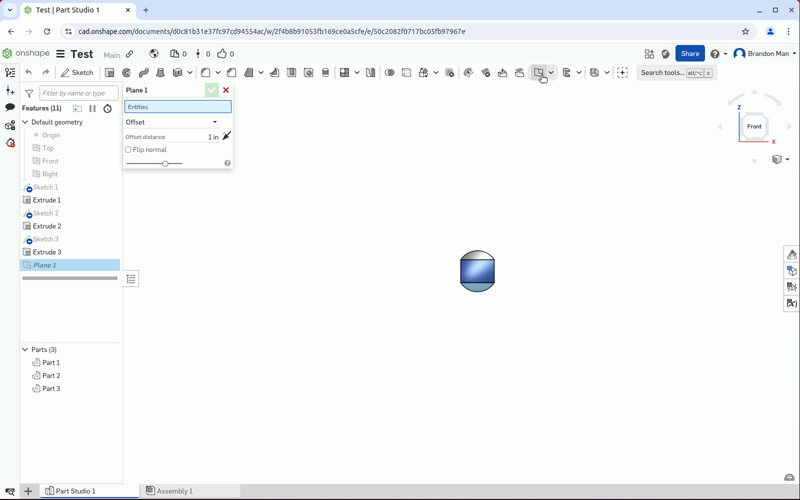
mouse_move(73, 163)
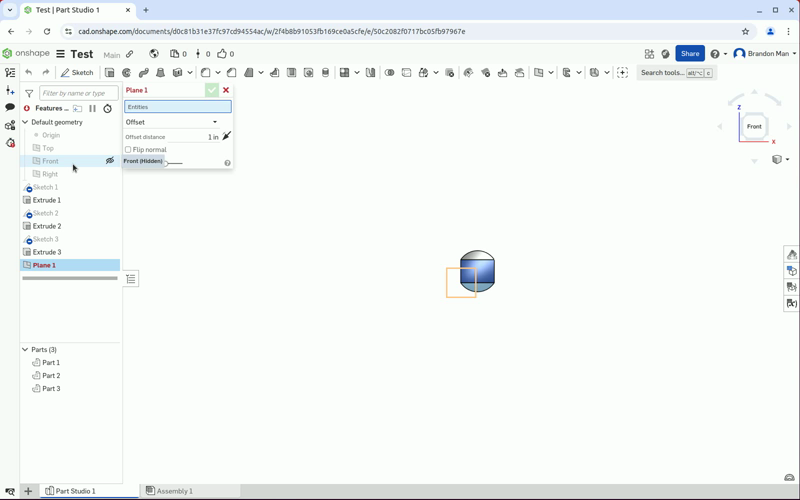
click(73, 163)
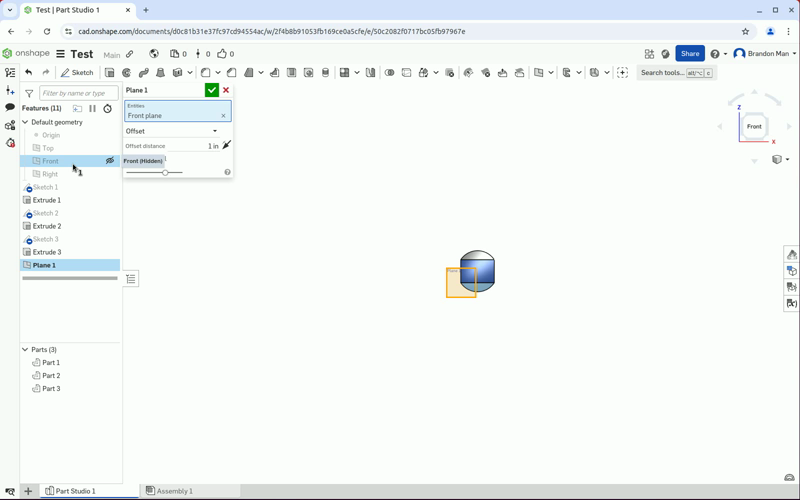
key(tab, 2)
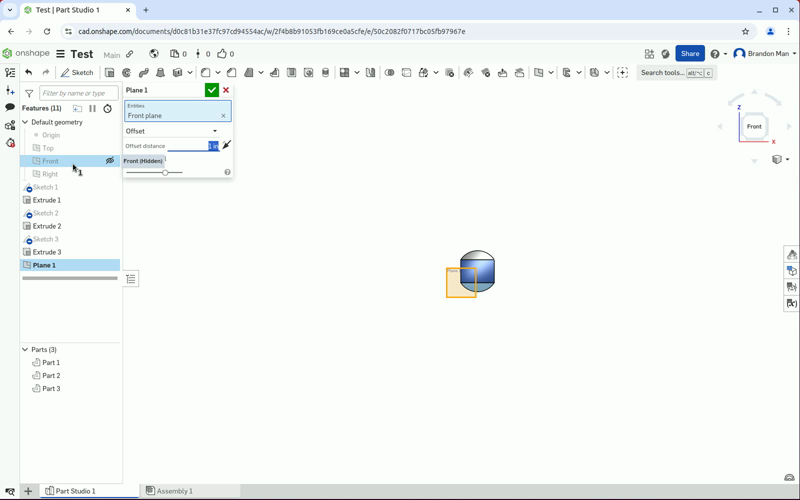
text(16.361)
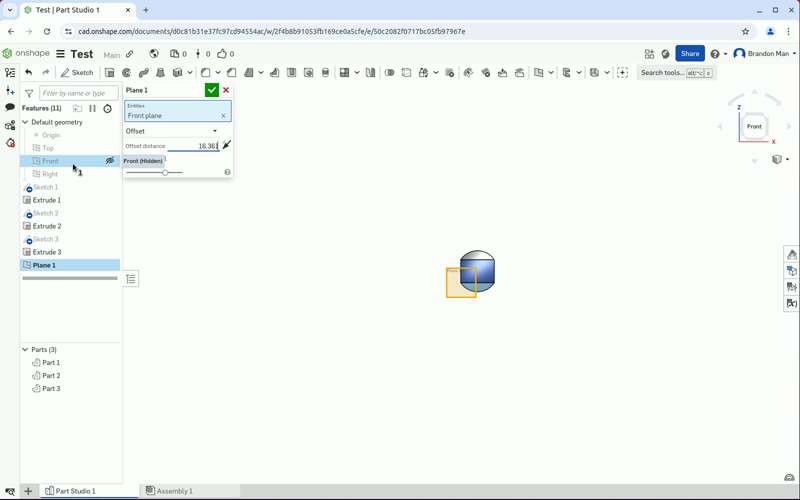
key(enter, 2)
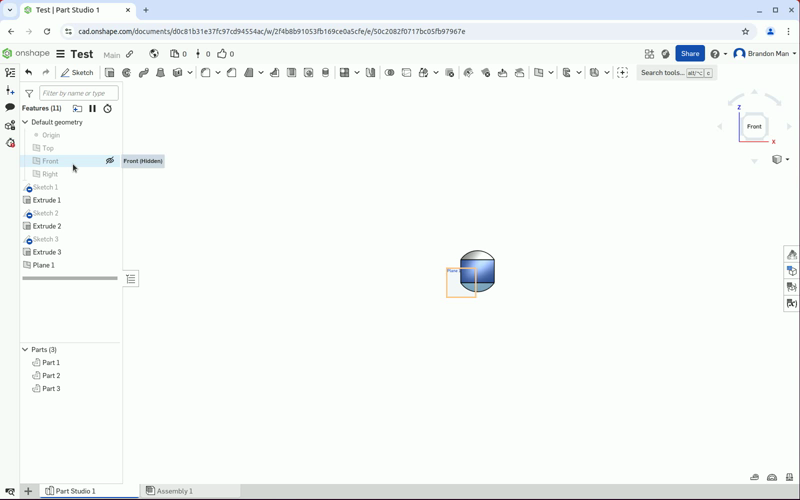
key(shift+s)
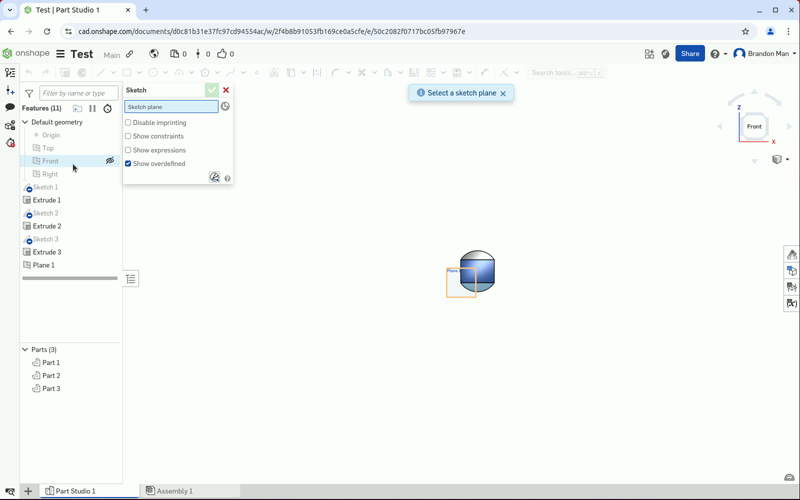
mouse_move(73, 267)
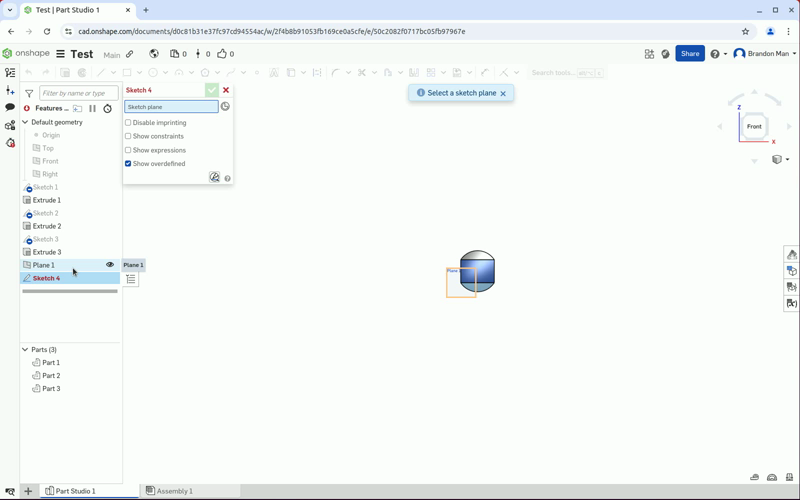
click(73, 267)
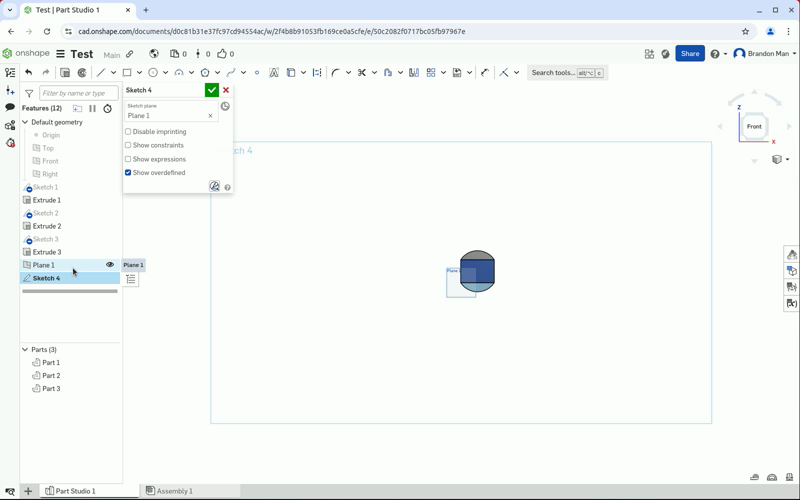
mouse_move(73, 352)
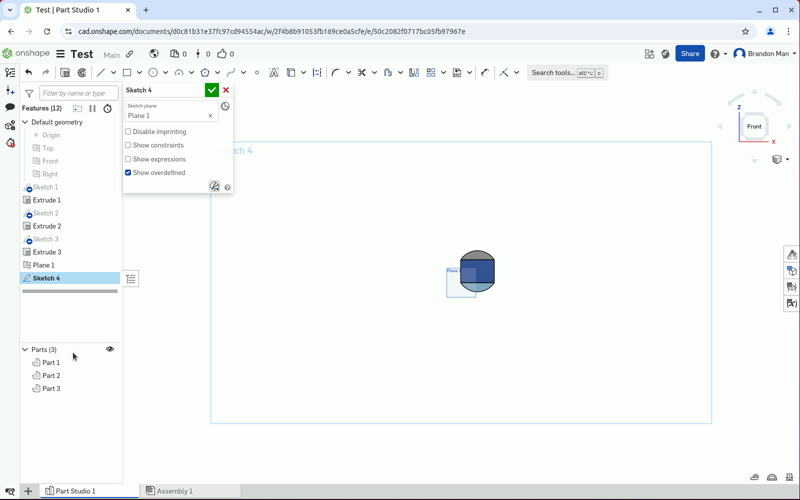
key(y)
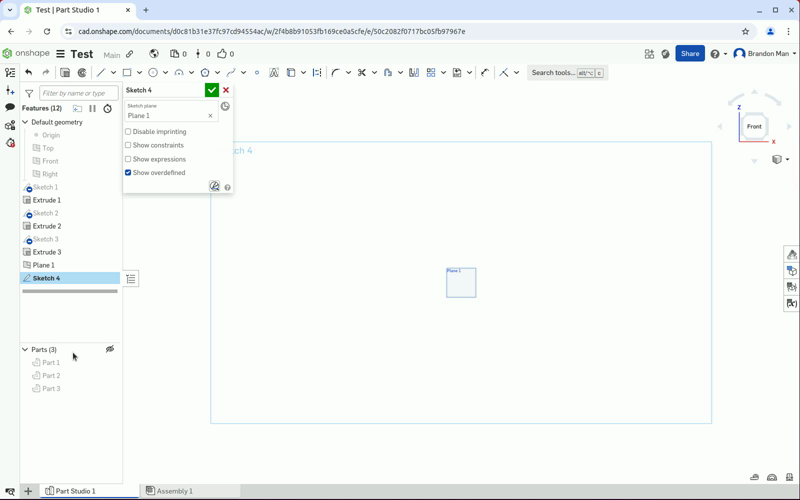
key(c)
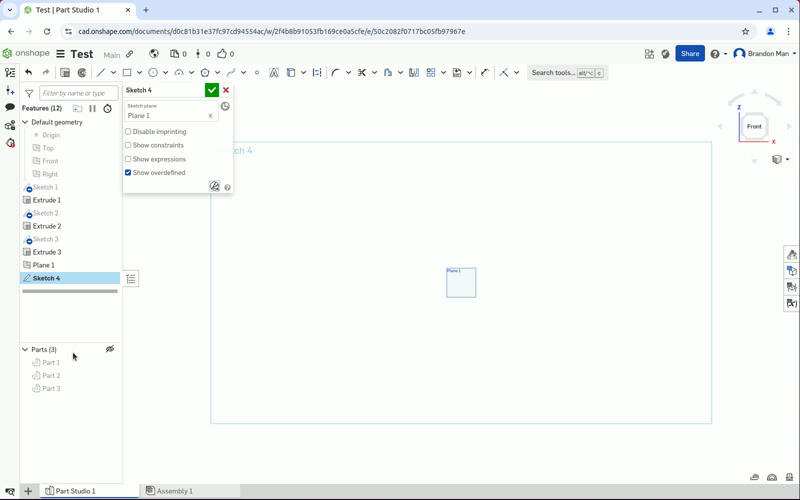
key_down(shift)
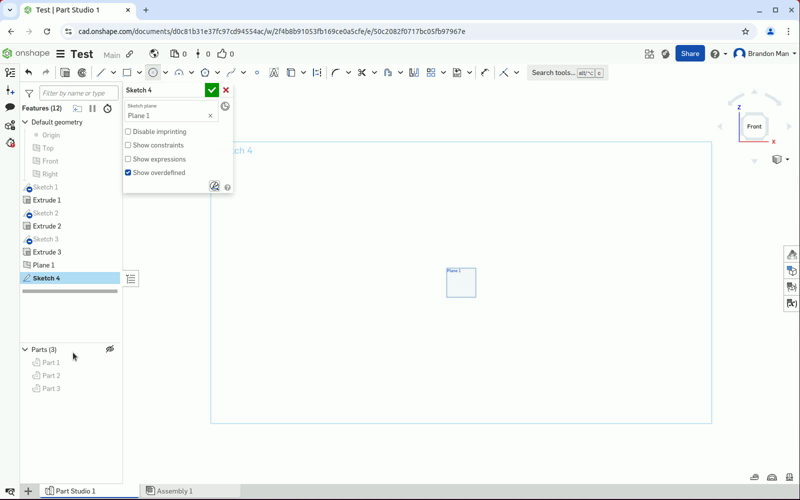
mouse_move(477, 271)
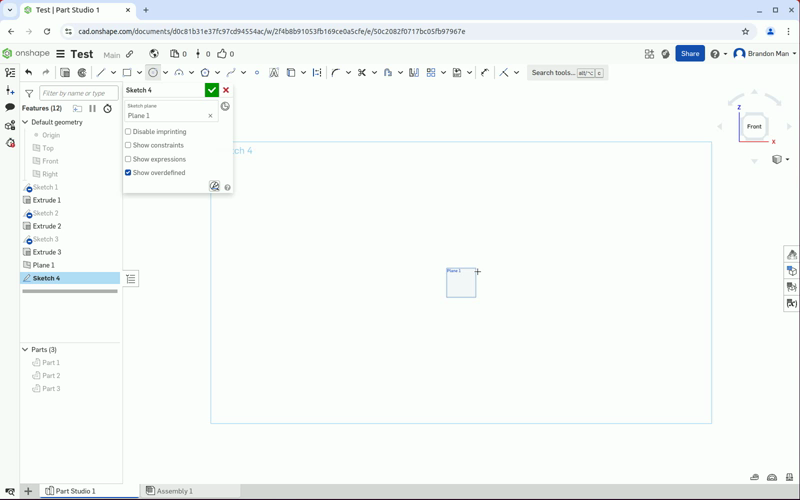
click(477, 271)
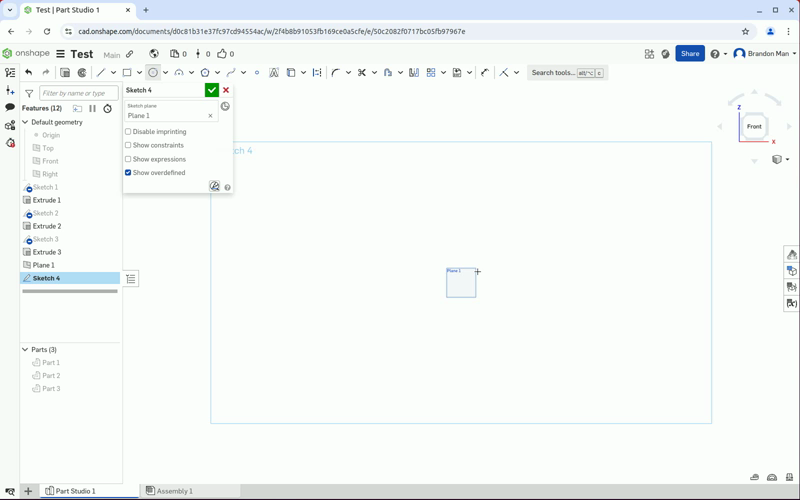
key_up(shift)
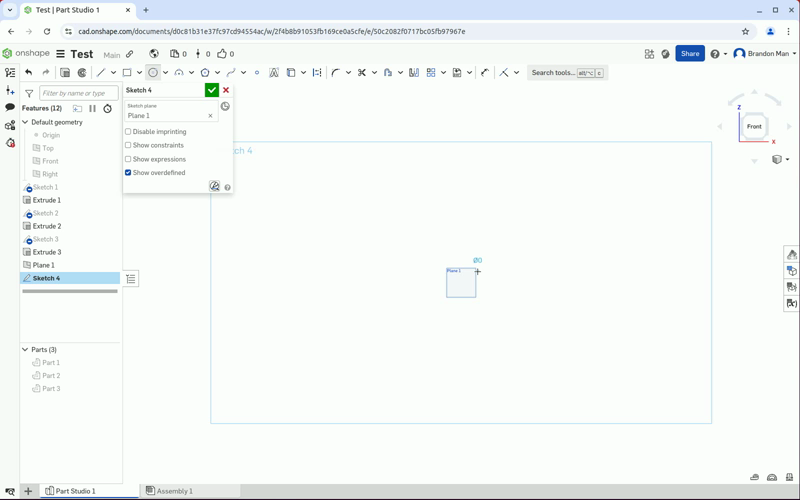
mouse_move(483, 271)
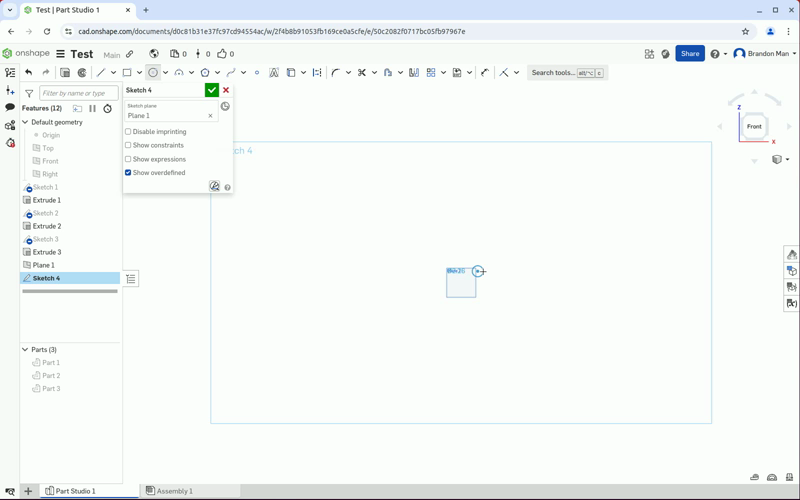
click(483, 271)
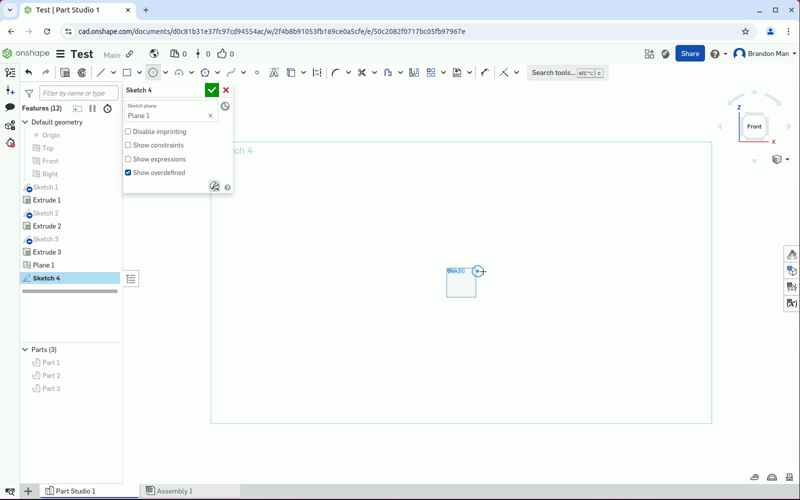
key(esc)
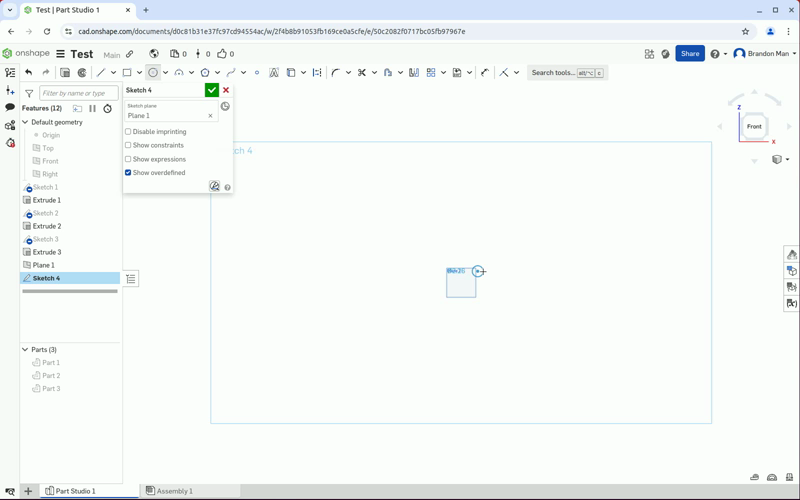
mouse_move(478, 268)
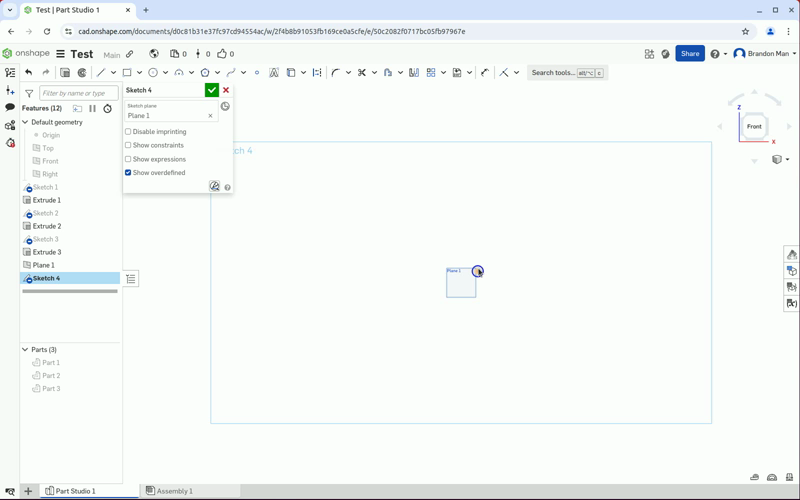
scroll(6)
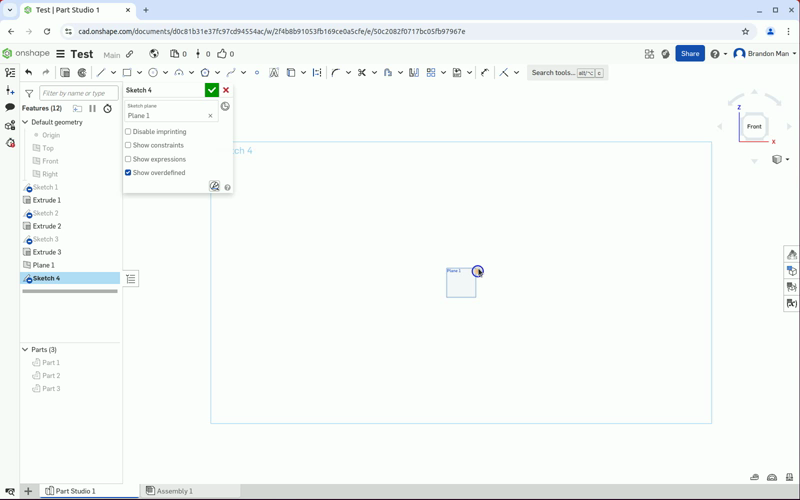
scroll(6)
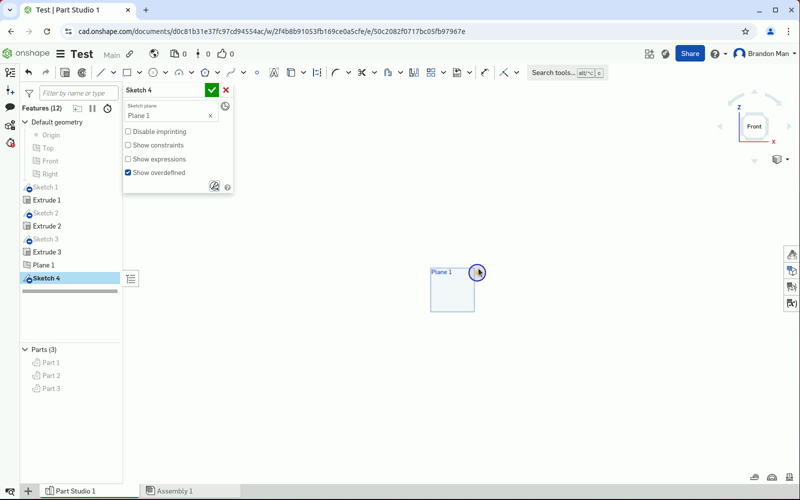
scroll(6)
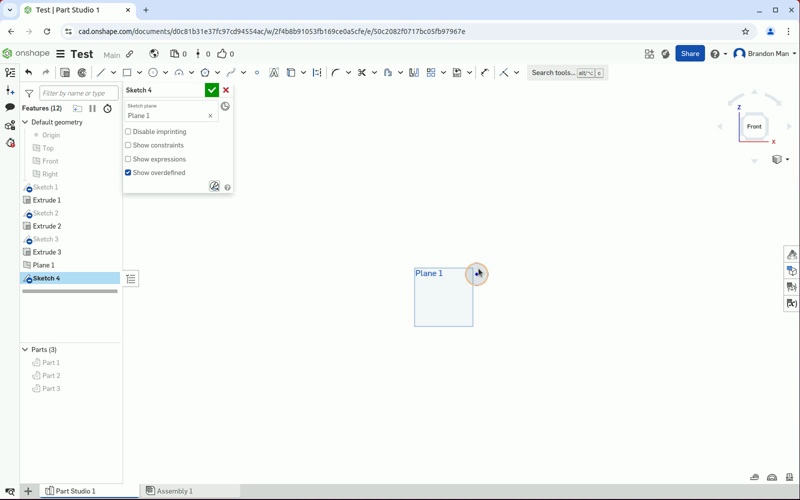
scroll(6)
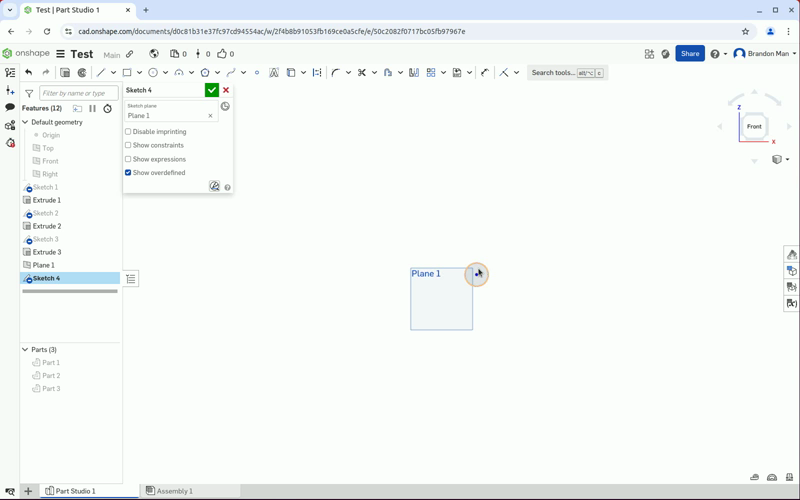
scroll(6)
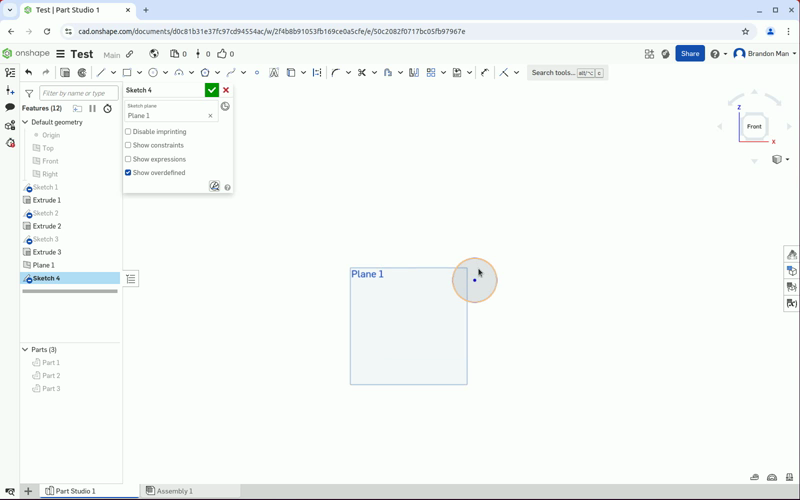
scroll(6)
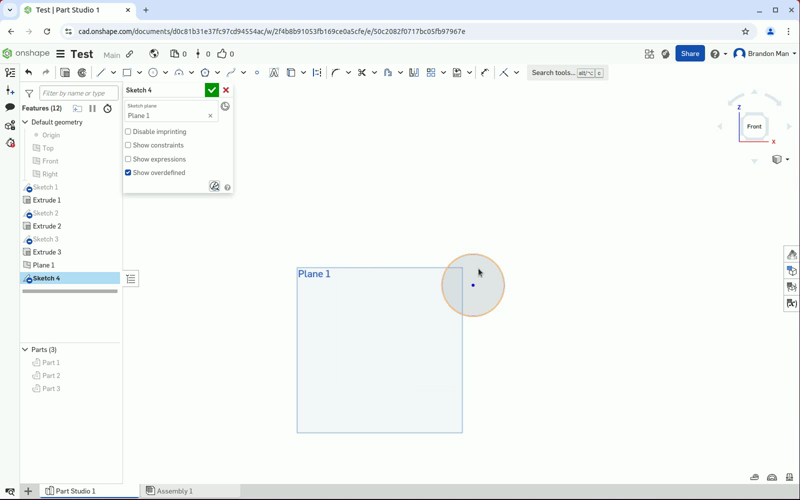
scroll(6)
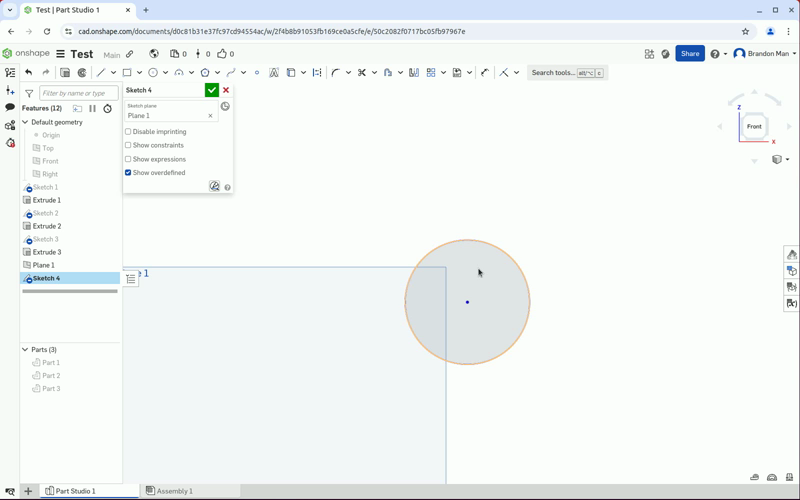
click(478, 268)
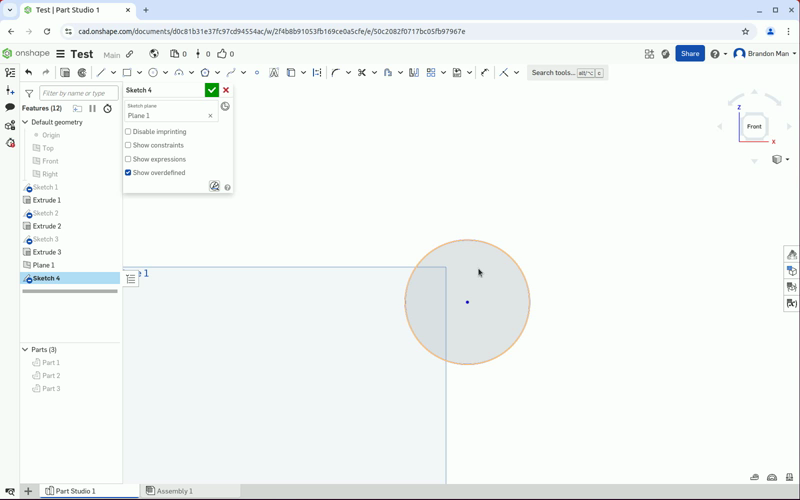
scroll(-6)
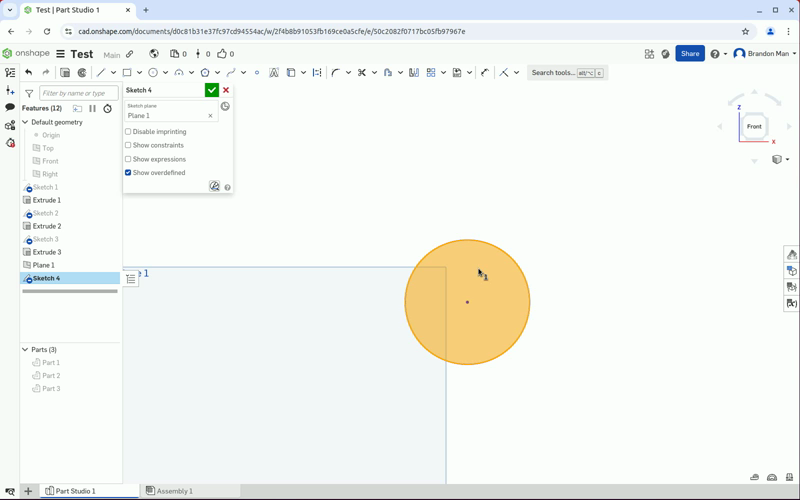
scroll(-6)
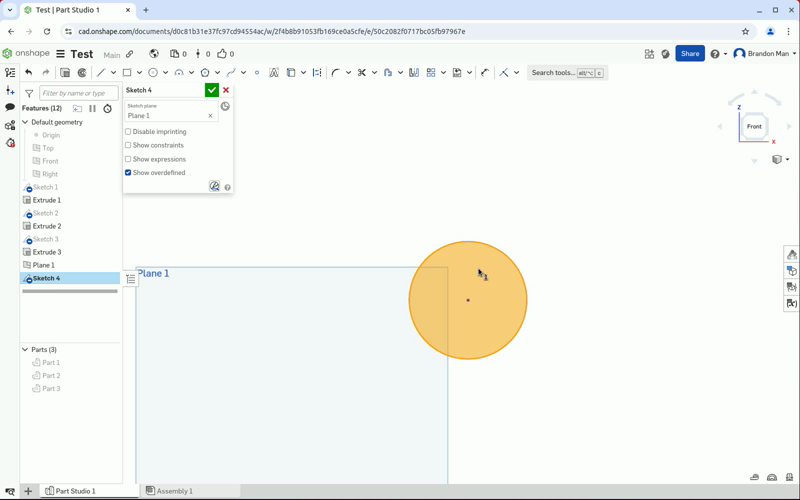
scroll(-6)
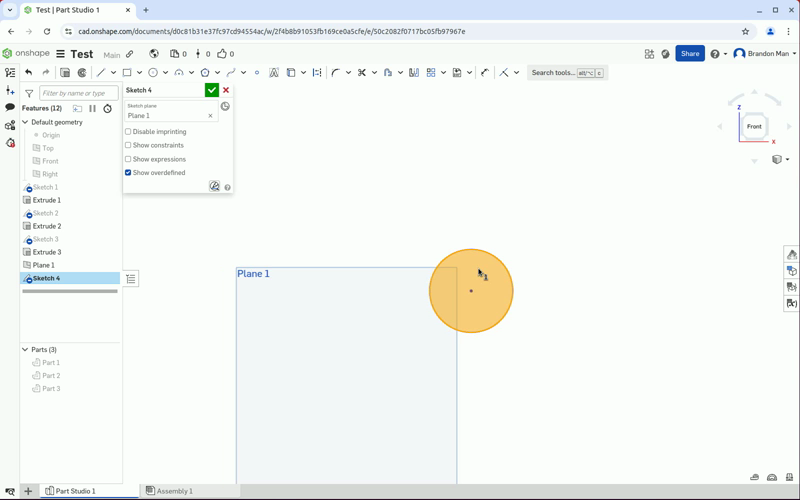
scroll(-6)
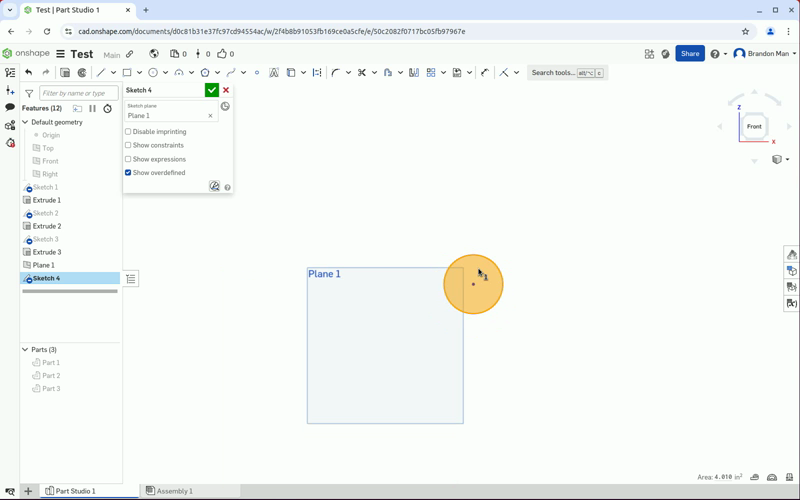
scroll(-6)
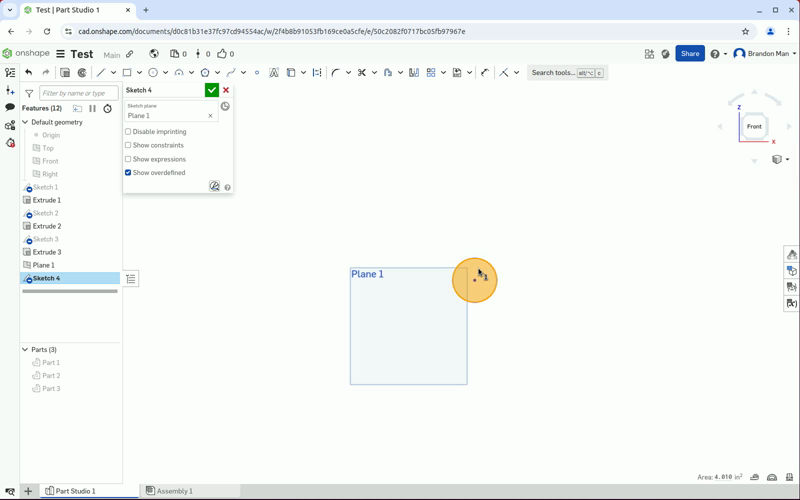
scroll(-6)
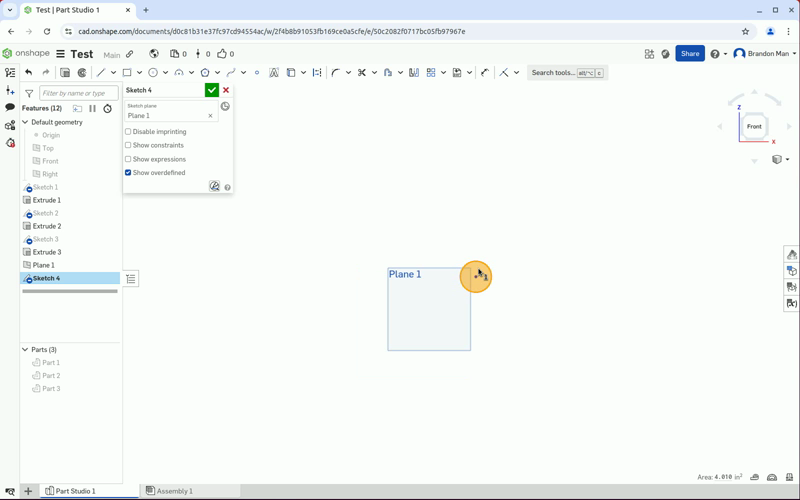
scroll(-6)
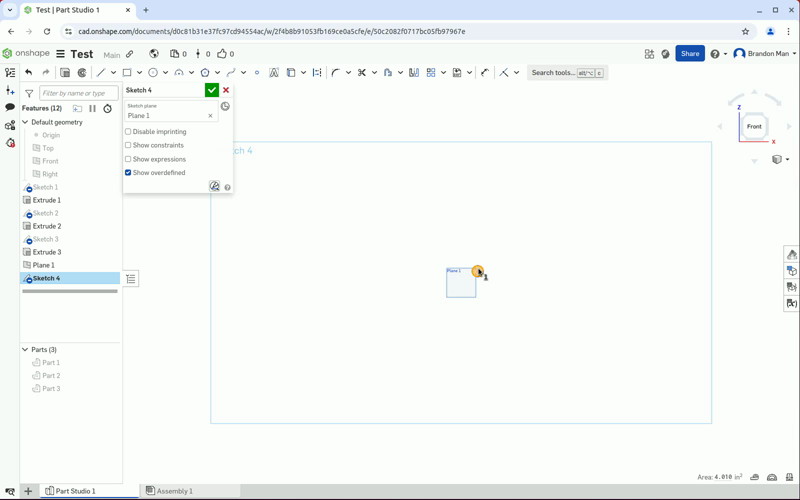
mouse_move(73, 352)
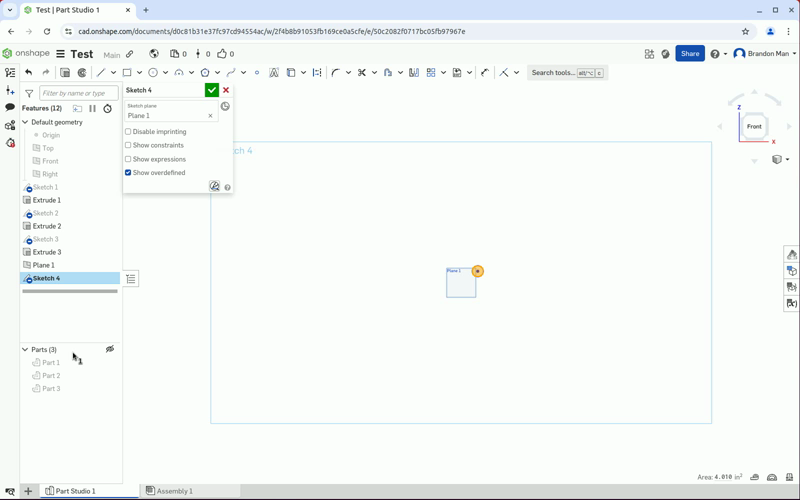
key(shift+y)
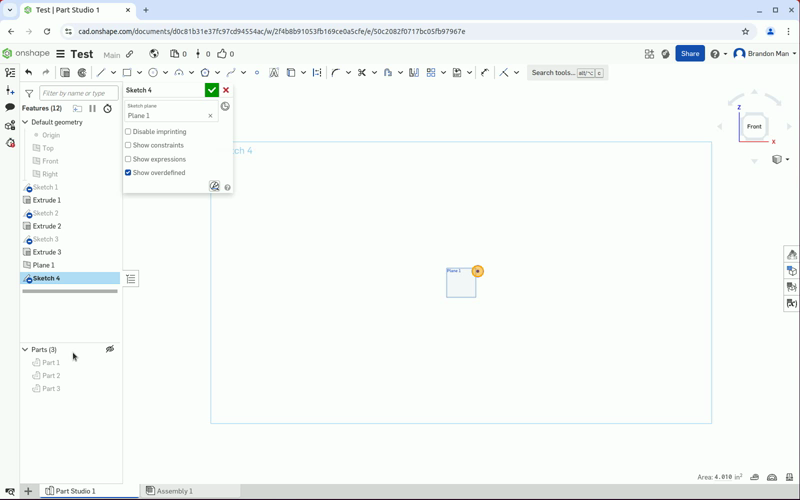
key(shift+e)
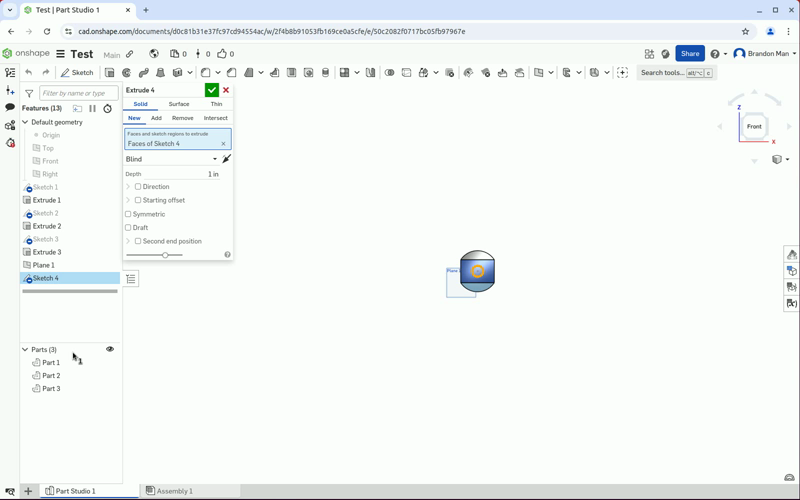
mouse_move(143, 106)
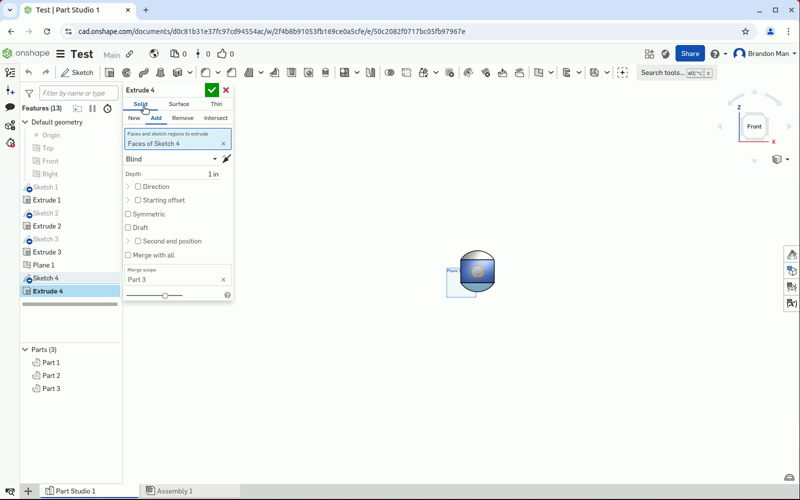
click(143, 106)
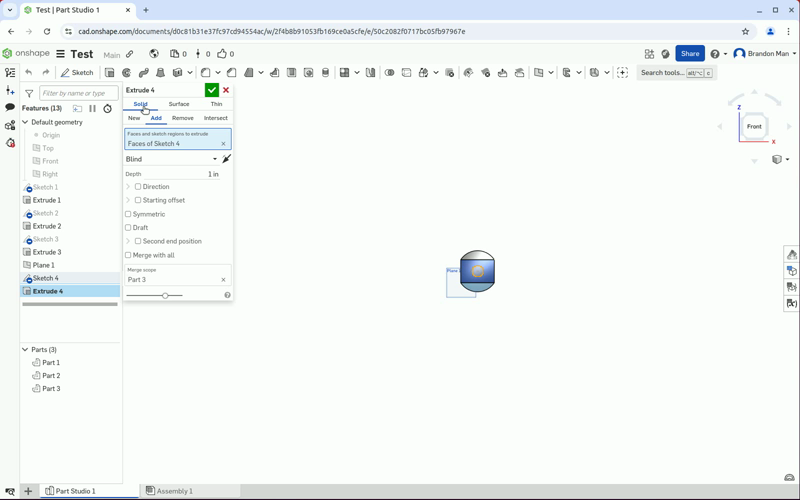
mouse_move(137, 120)
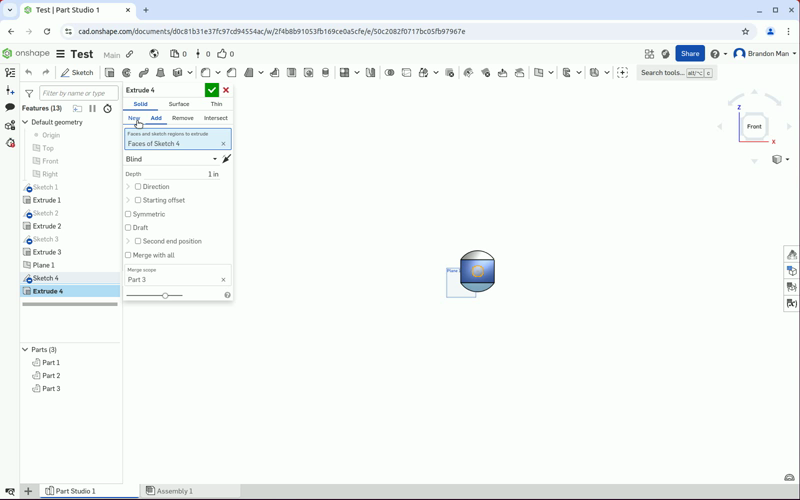
click(137, 120)
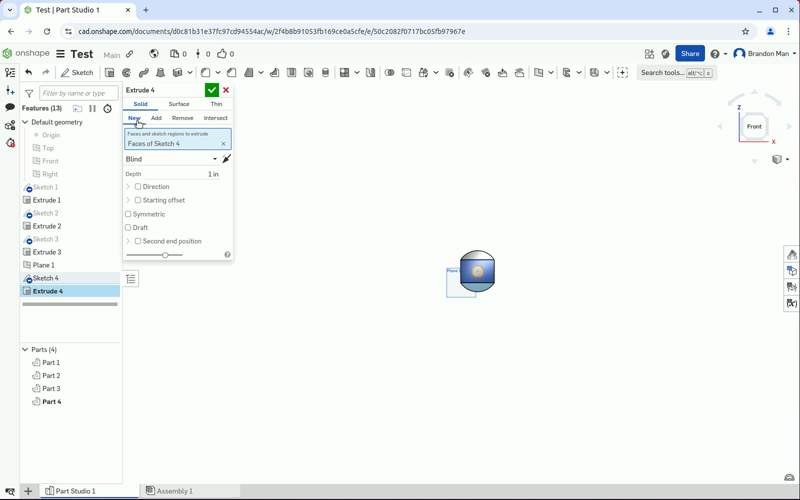
key(tab, 4)
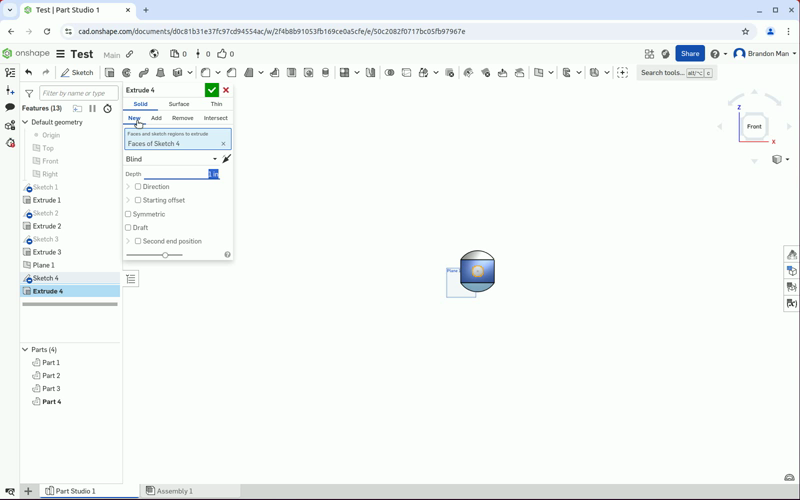
text(6.74)
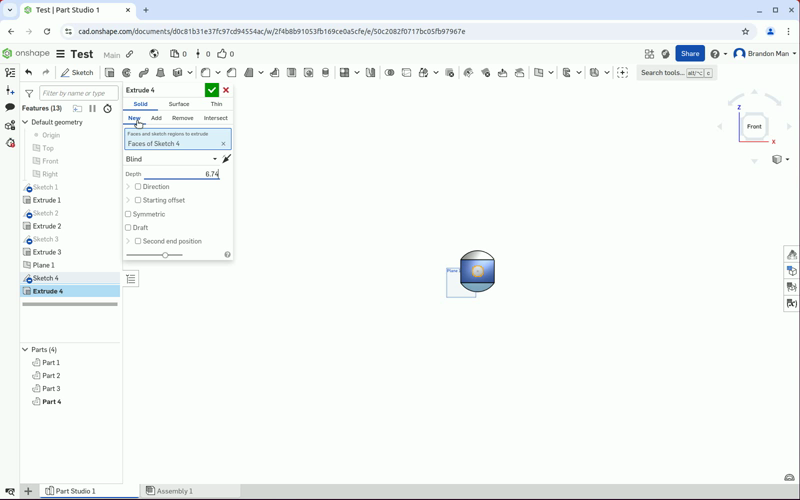
key(enter)
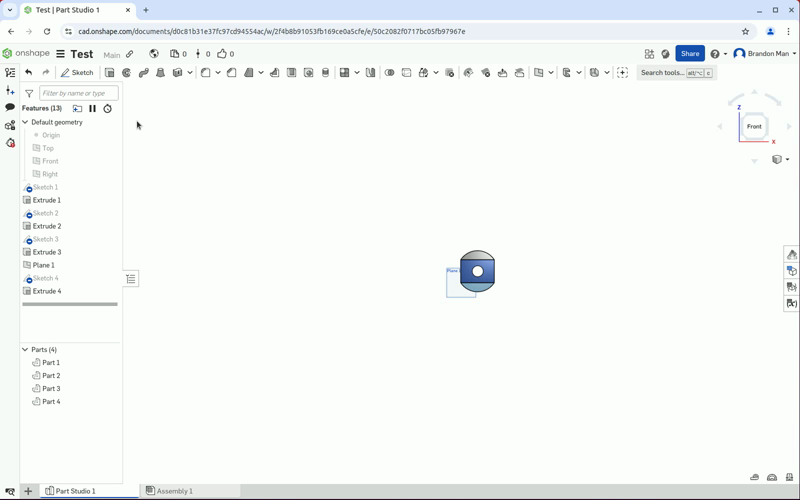
key(shift+h)
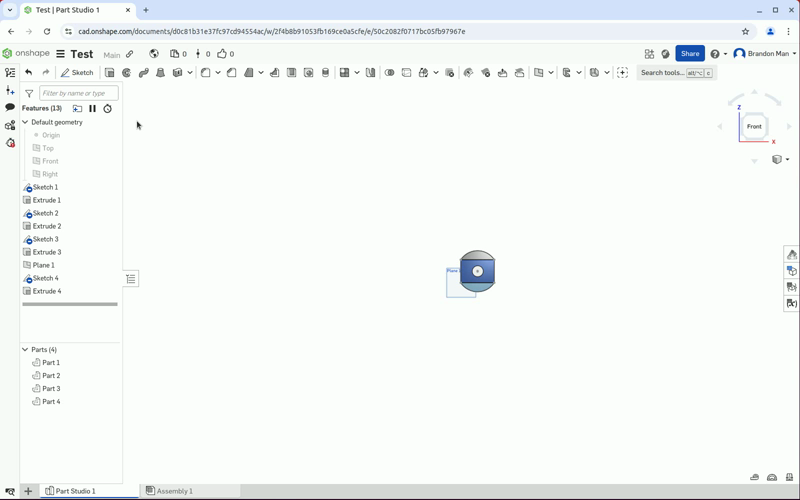
key(shift+h)
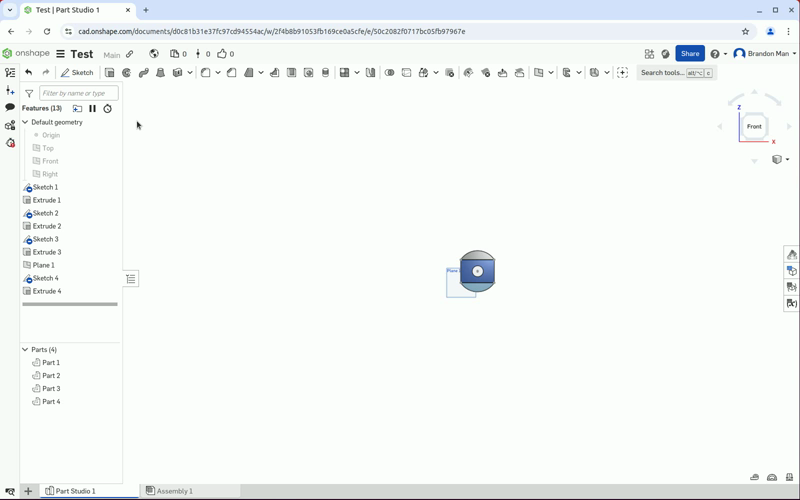
key(shift+7)
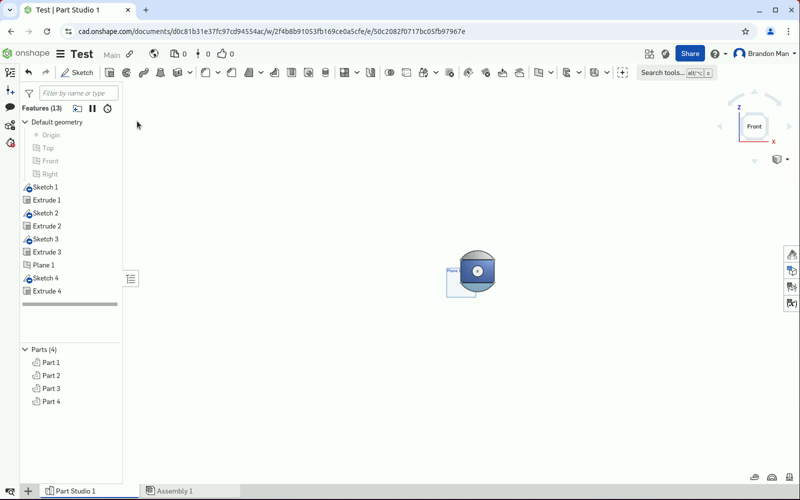
key(left, 2)
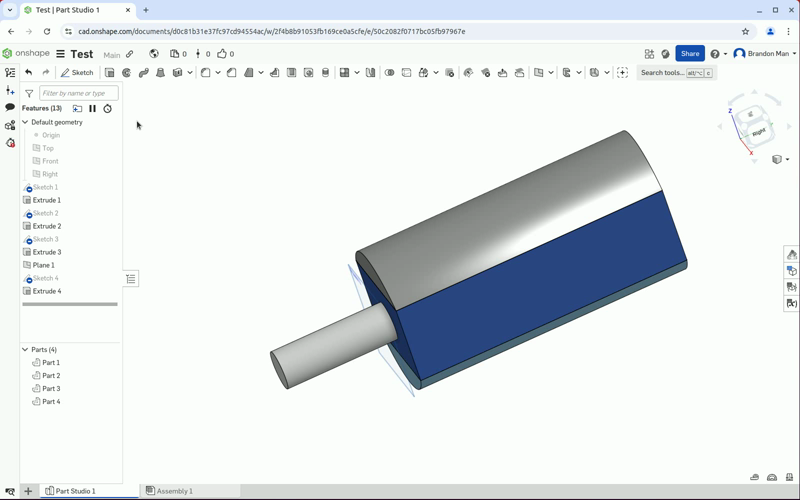
key(down, 2)
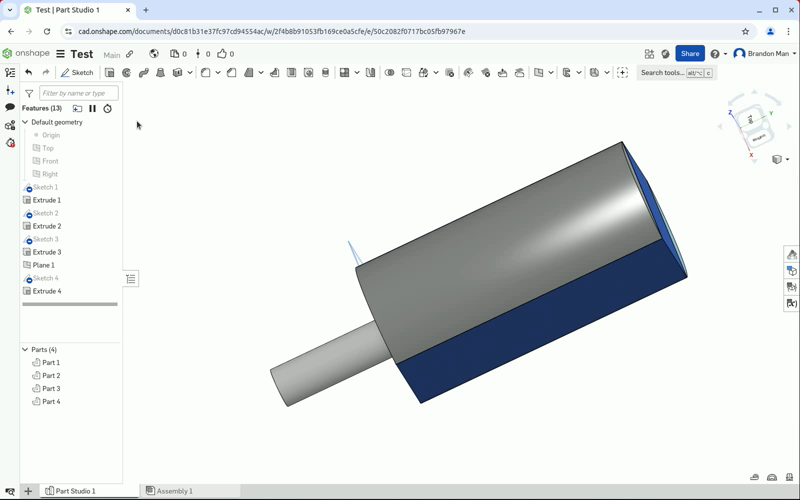
key(up, 2)
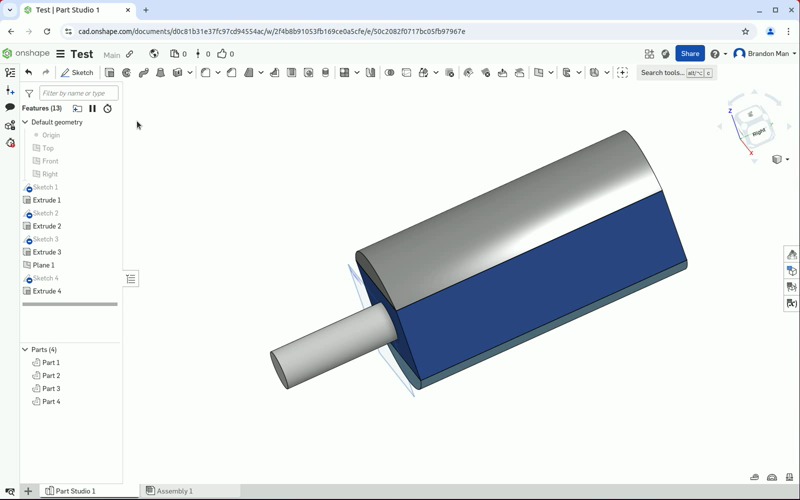
key(right, 2)
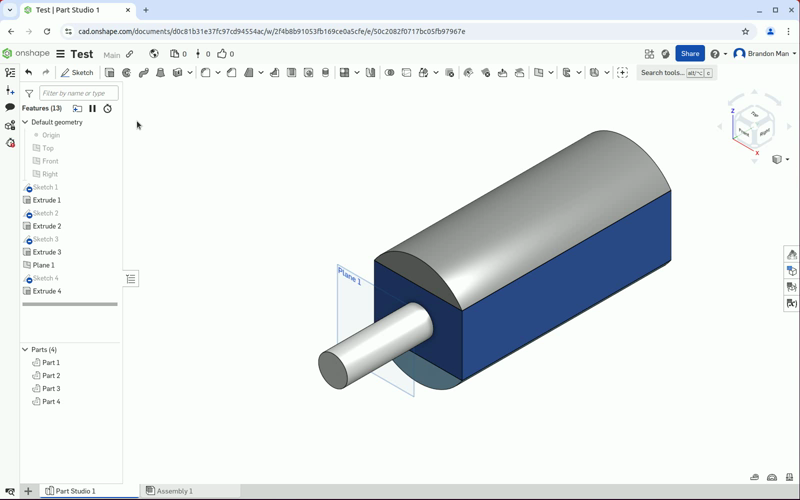
mouse_move(73, 189)
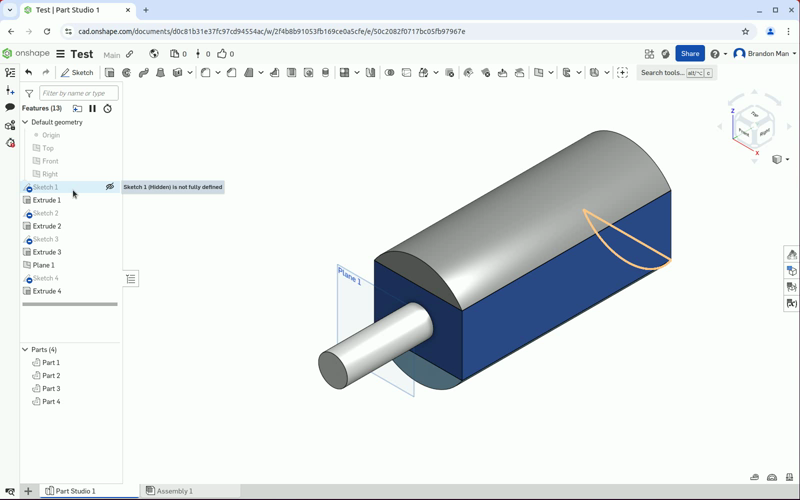
click(73, 189)